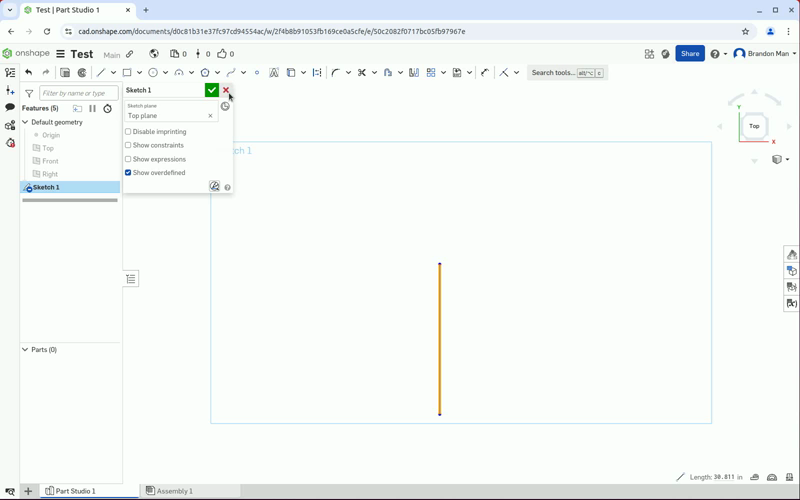
key(shift+h)
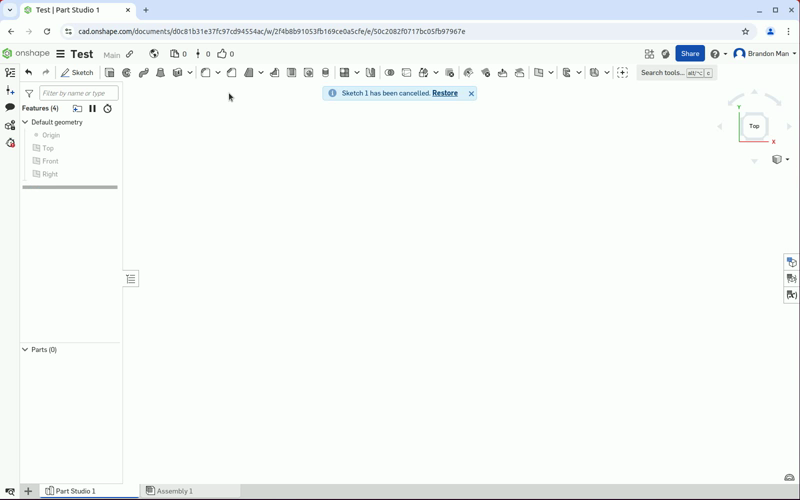
mouse_move(73, 352)
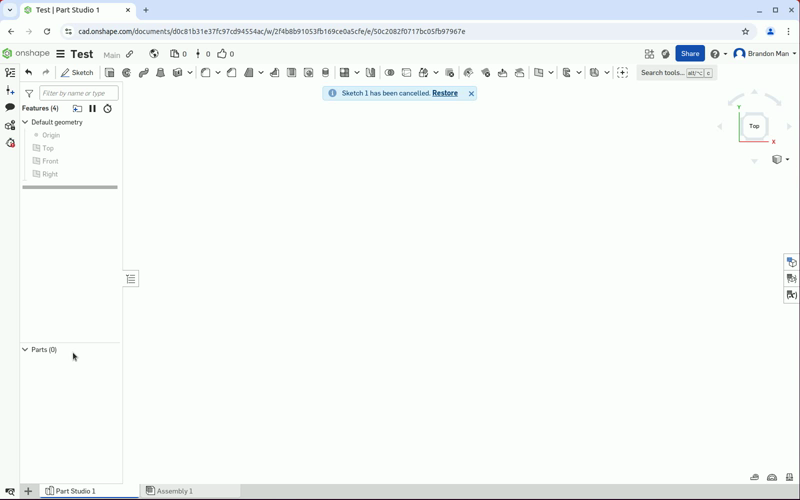
key(y)
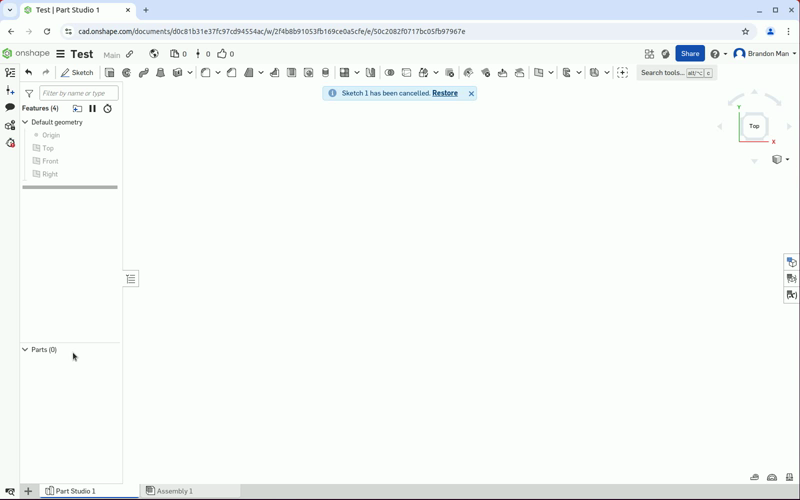
key(shift+p)
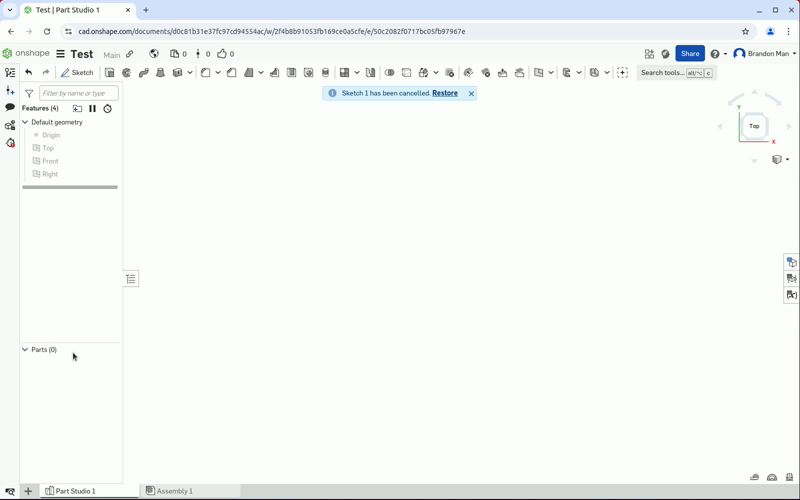
key(space)
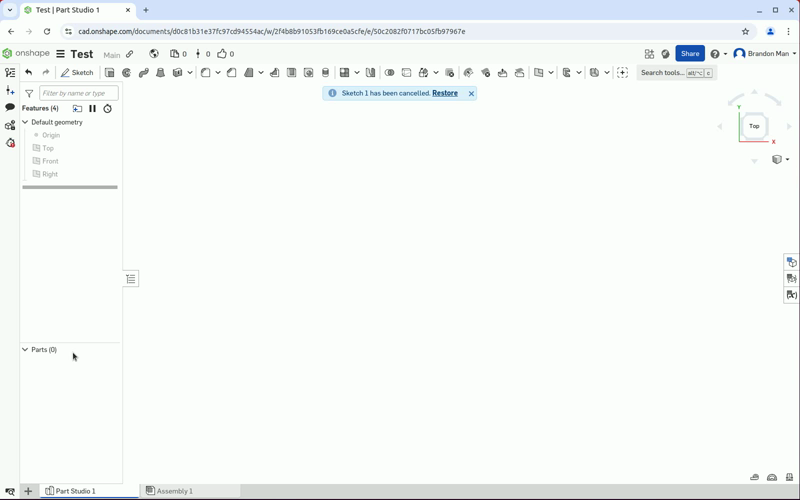
key_down(shift)
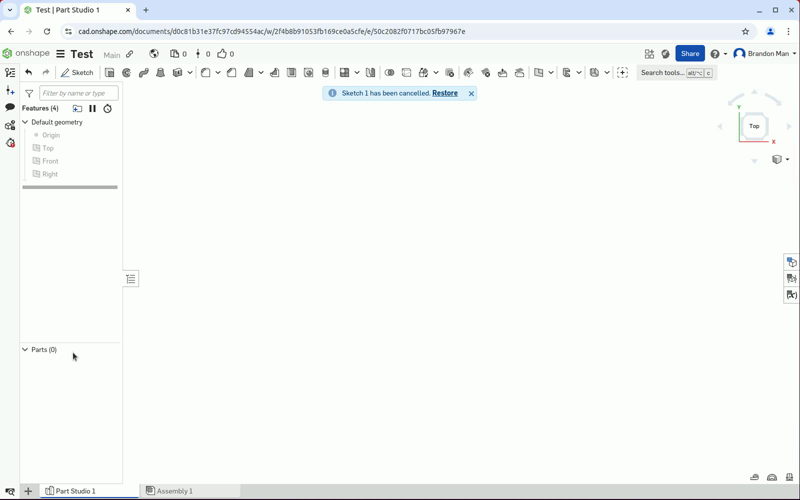
key(up)
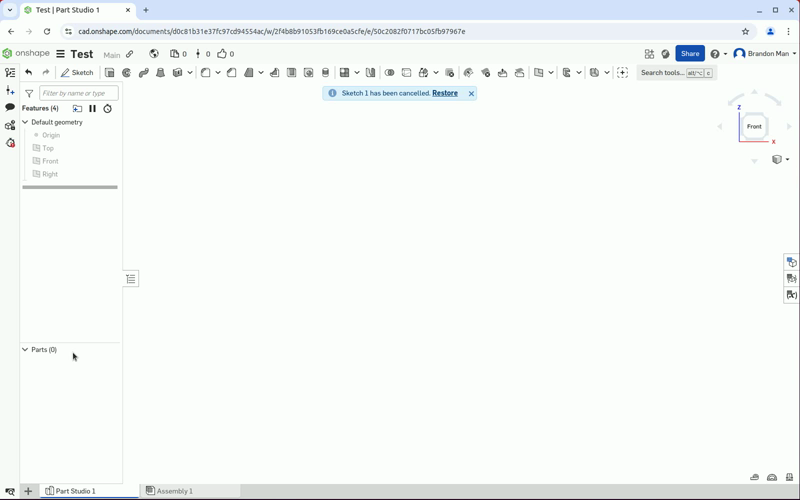
key_up(shift)
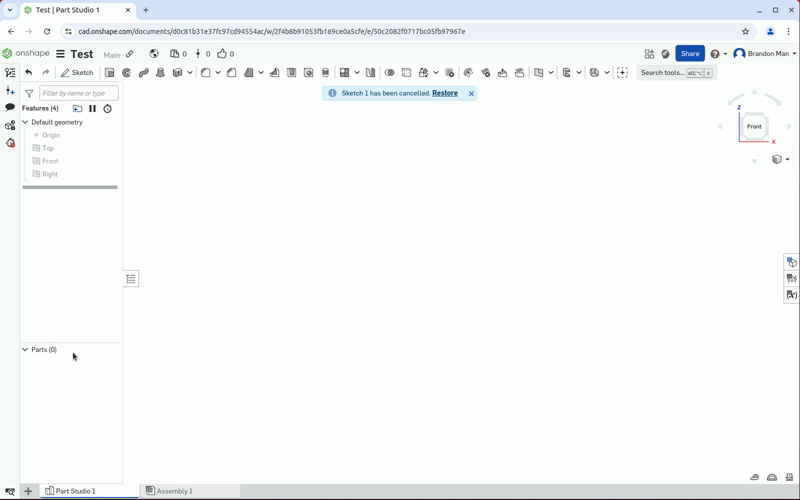
mouse_move(73, 352)
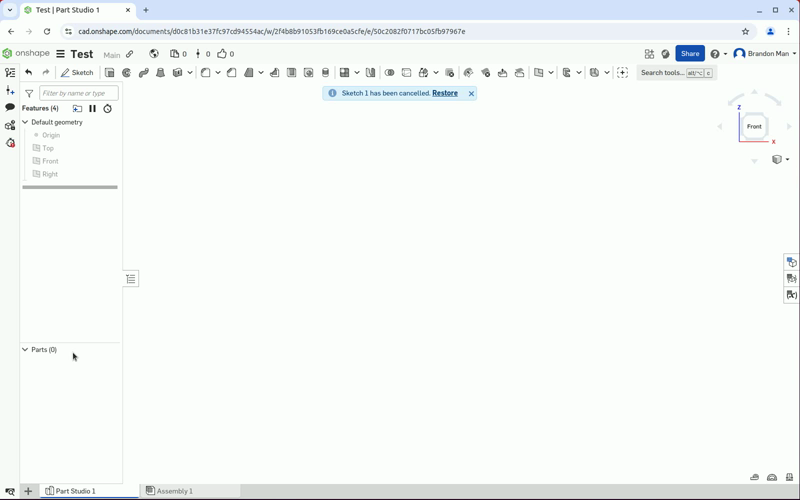
key(shift+y)
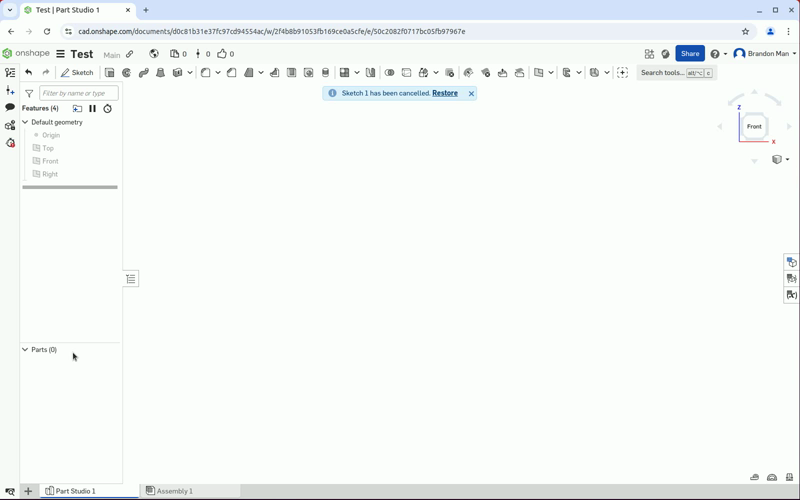
key(shift+s)
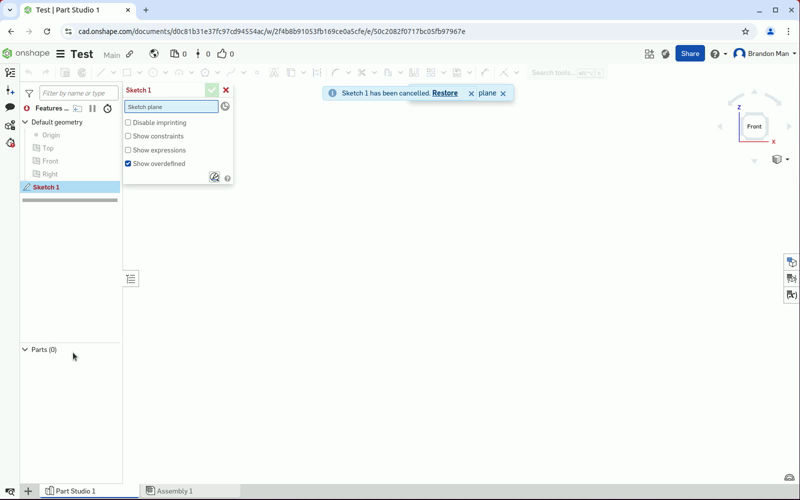
mouse_move(73, 163)
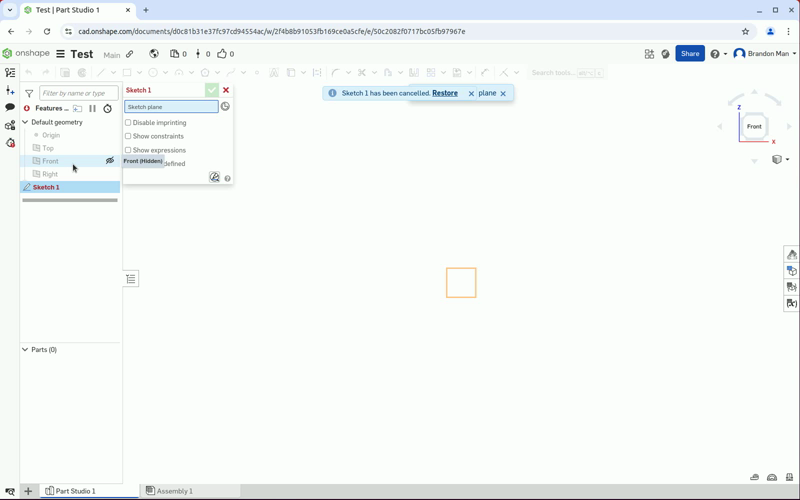
click(73, 163)
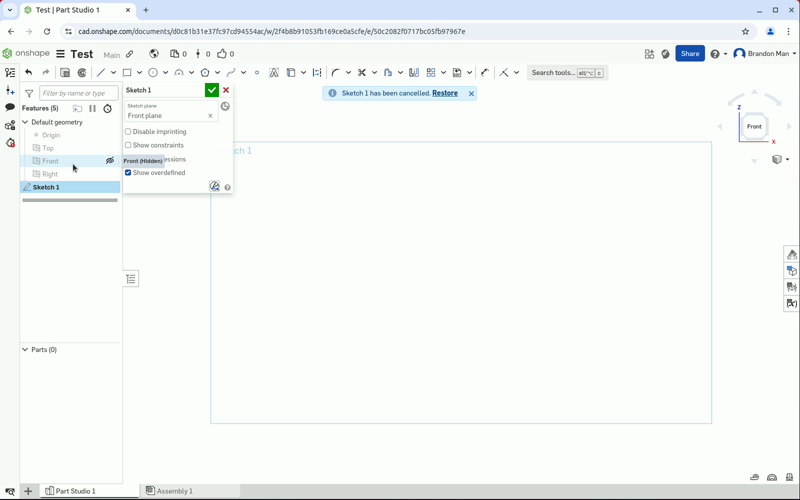
mouse_move(73, 352)
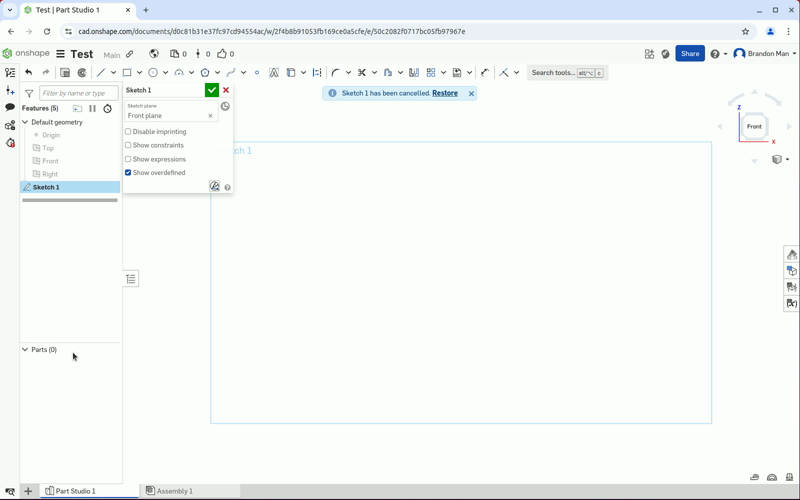
key(y)
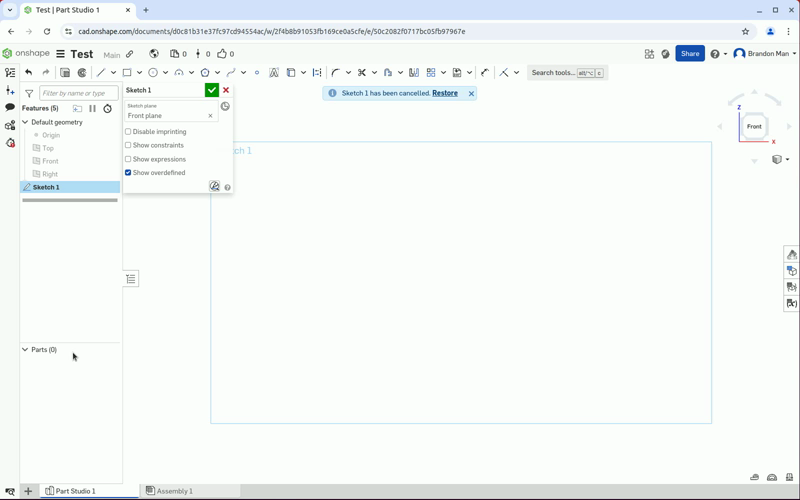
key(l)
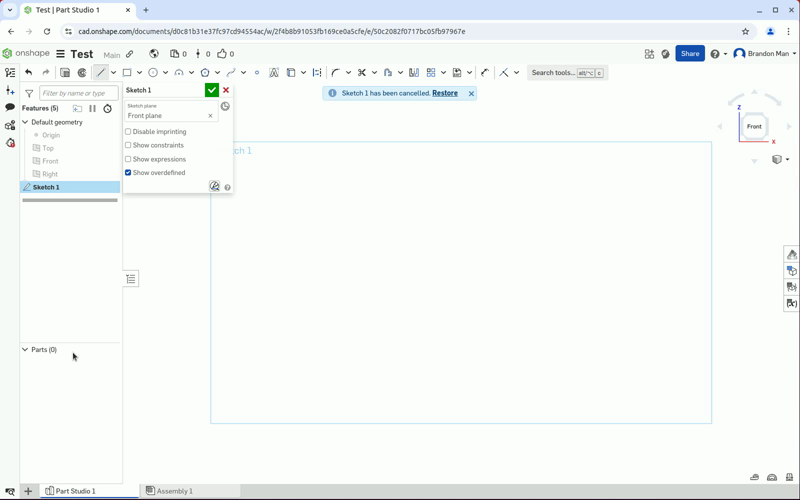
key_down(shift)
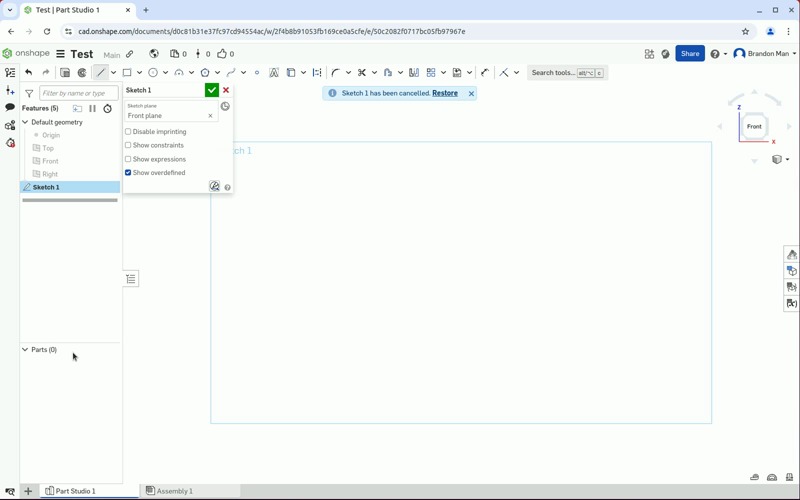
mouse_move(460, 282)
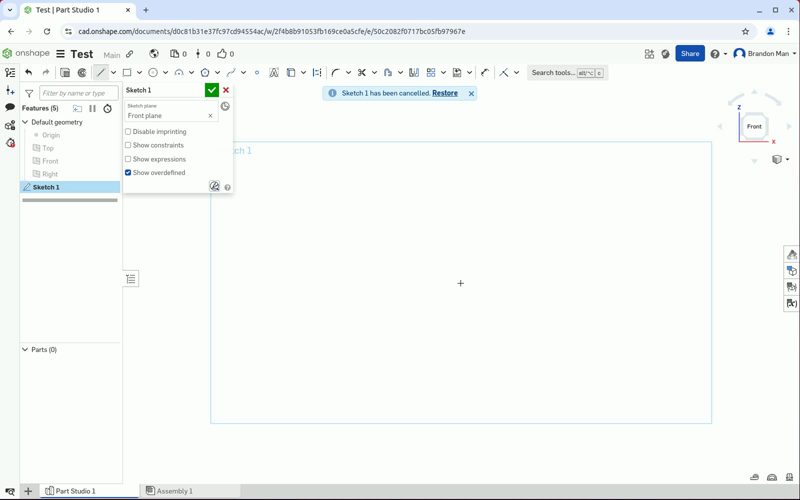
click(460, 282)
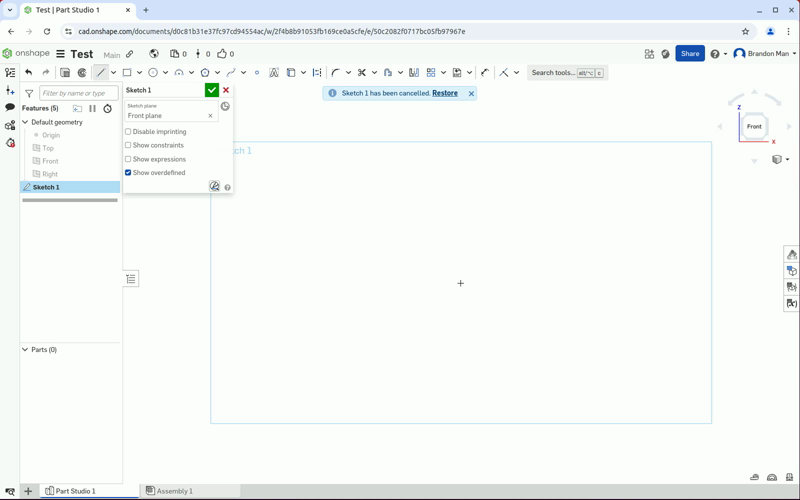
key_up(shift)
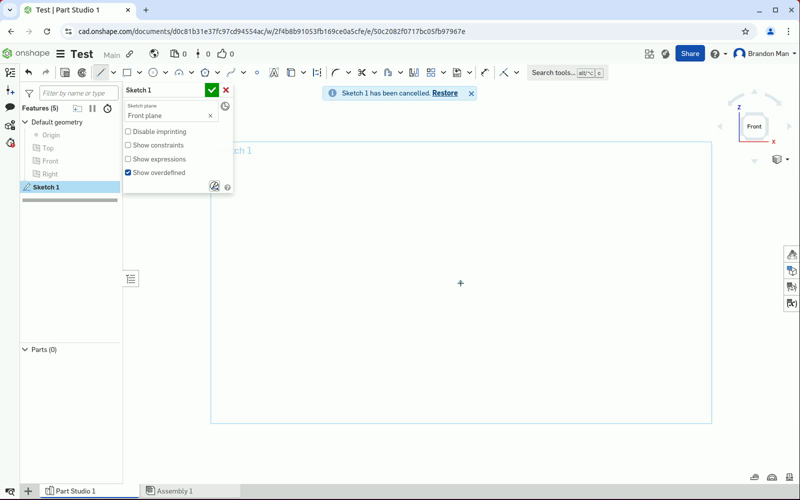
key_down(shift)
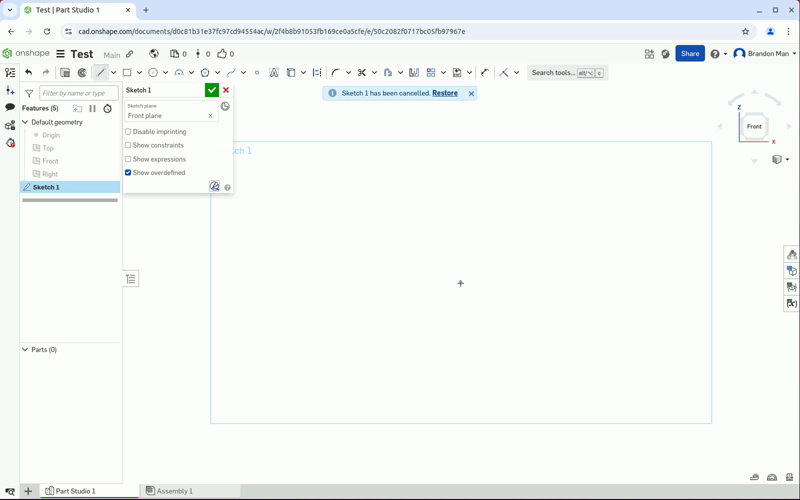
mouse_move(573, 282)
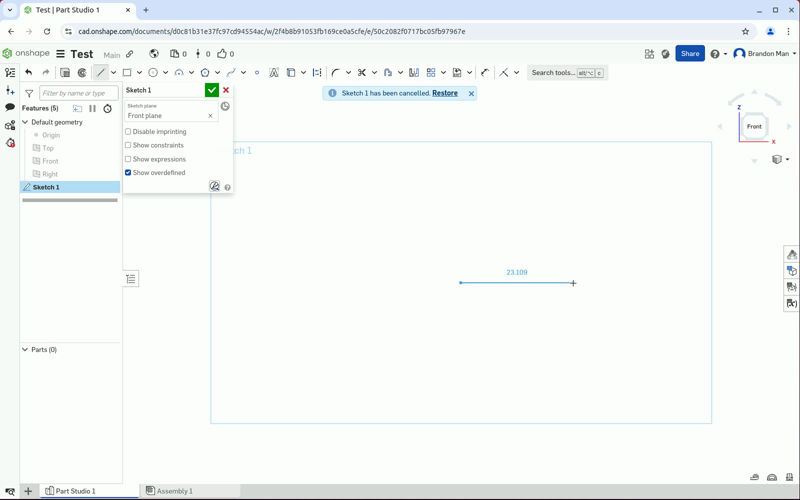
click(573, 282)
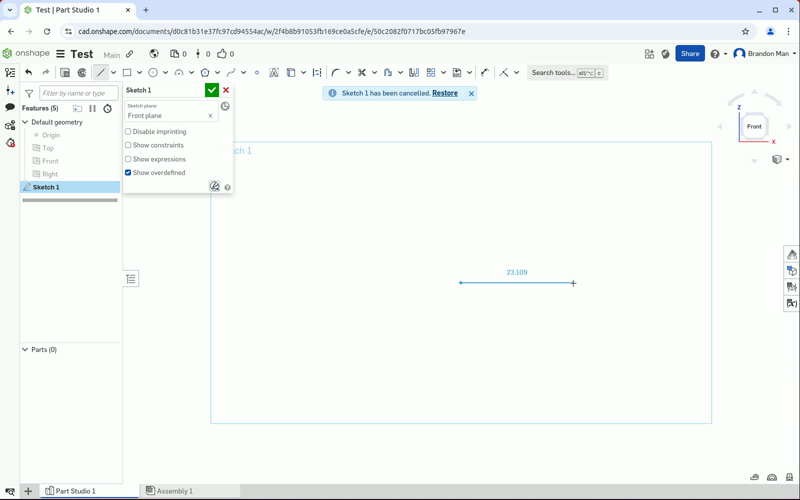
key_up(shift)
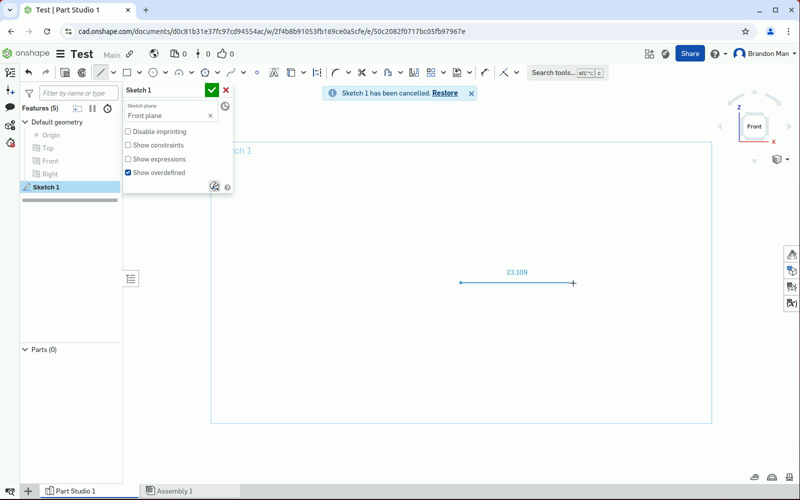
key_down(shift)
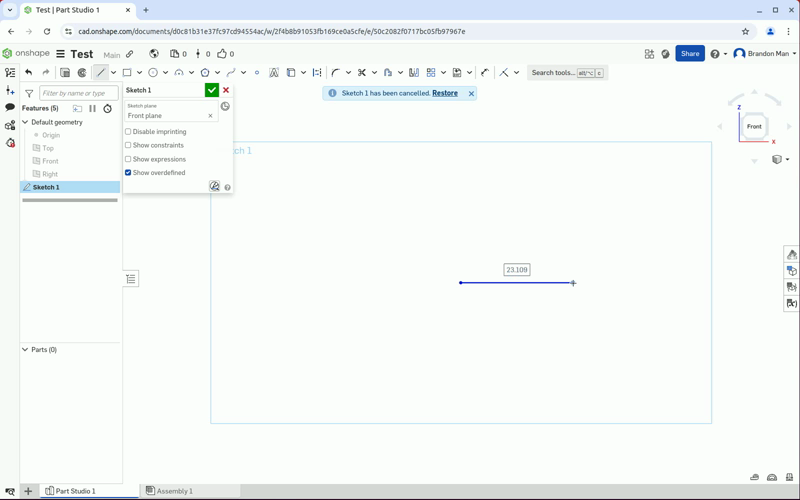
mouse_move(589, 282)
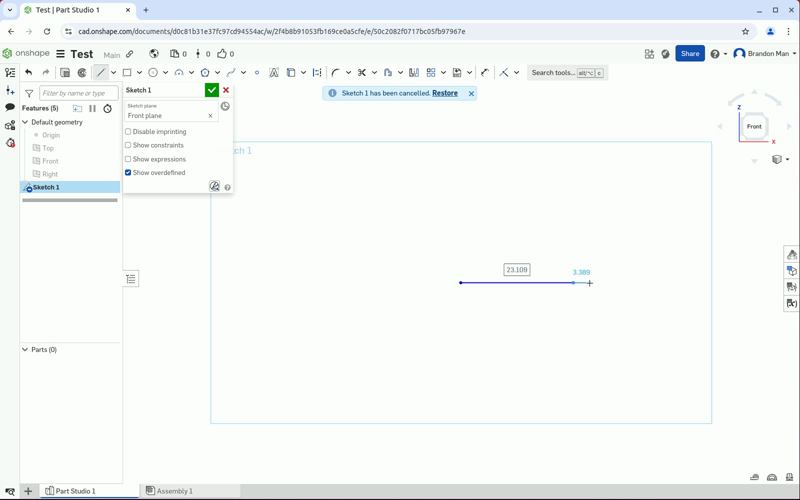
mouse_move(573, 266)
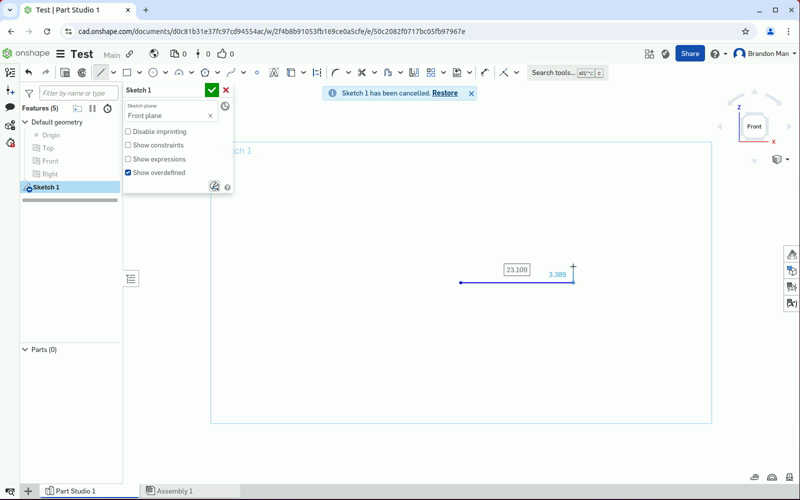
click(573, 266)
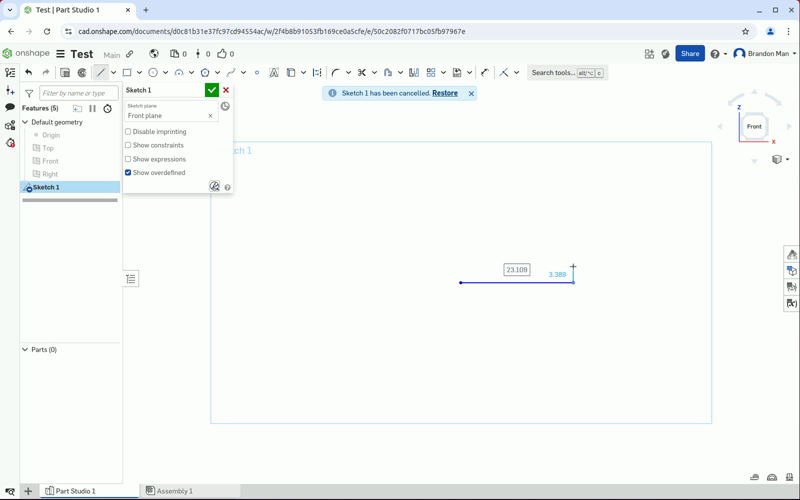
key_up(shift)
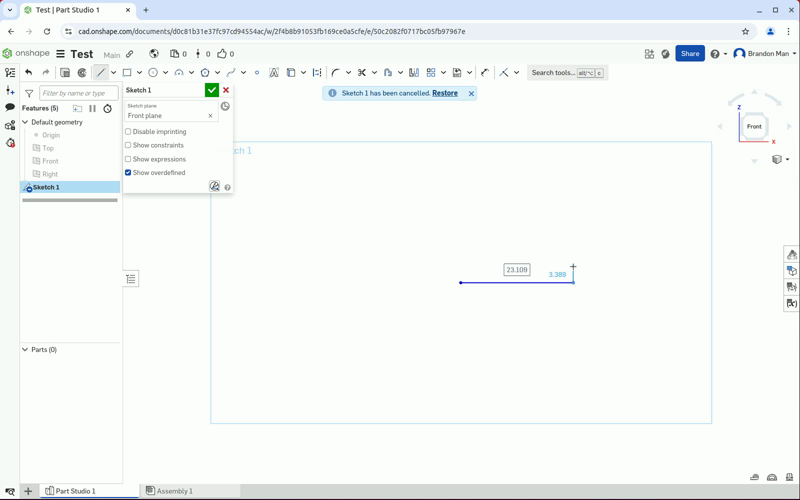
key_down(shift)
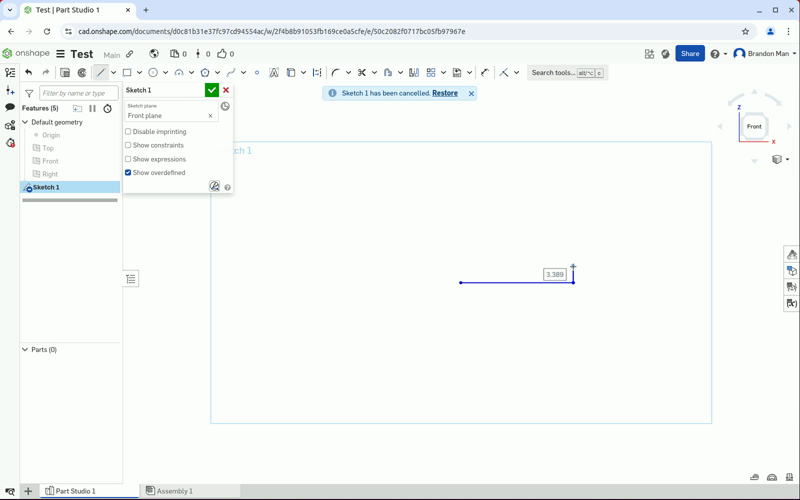
mouse_move(460, 266)
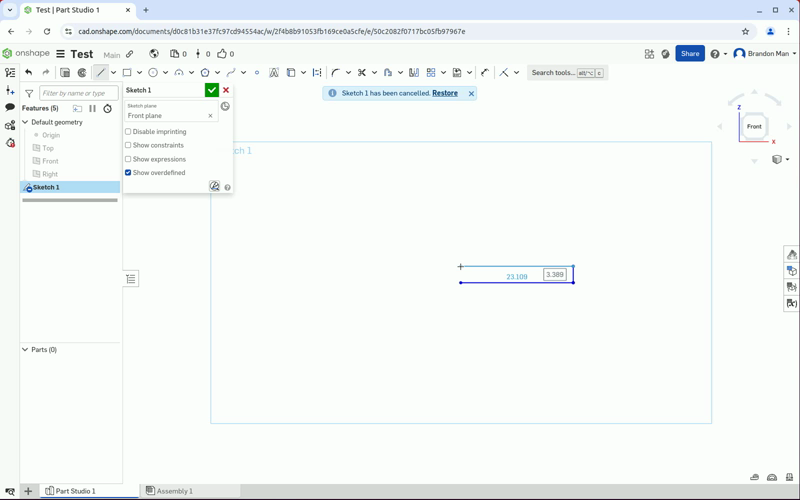
click(460, 266)
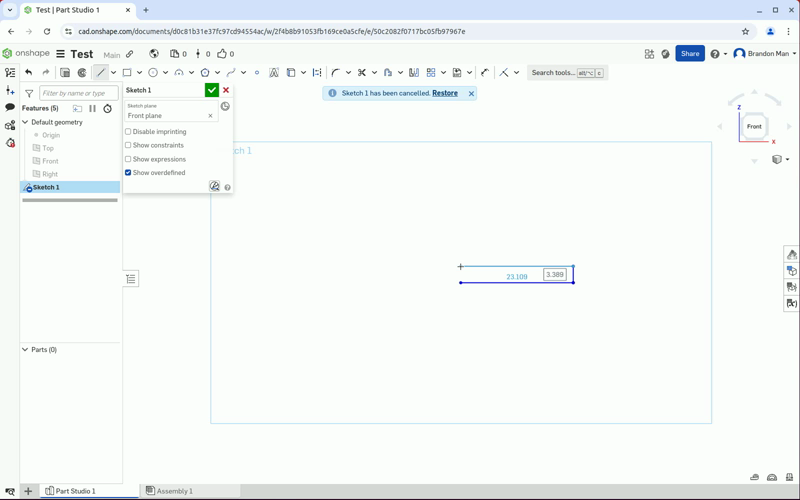
key_up(shift)
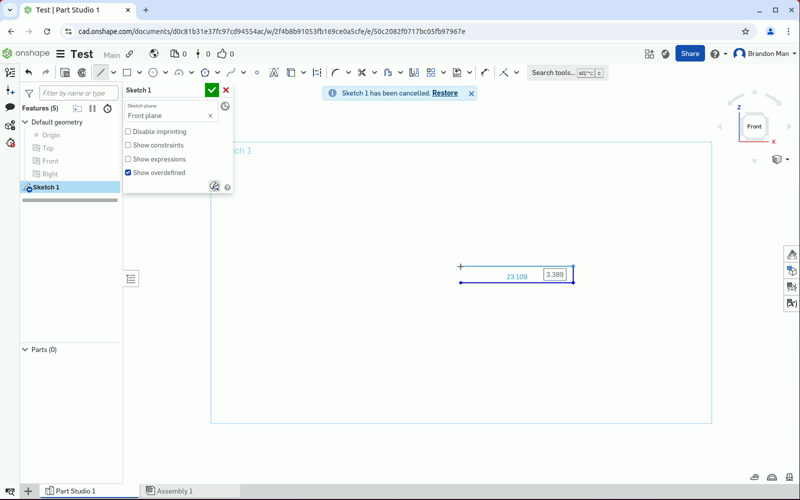
mouse_move(490, 266)
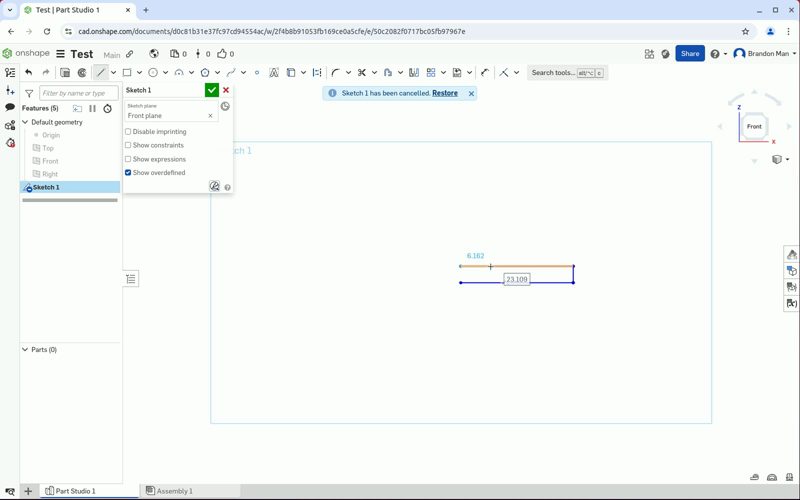
key_down(shift)
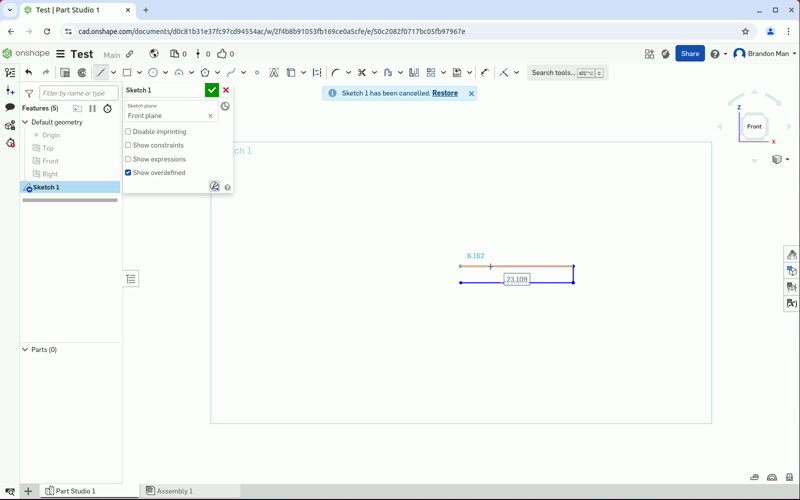
mouse_move(460, 282)
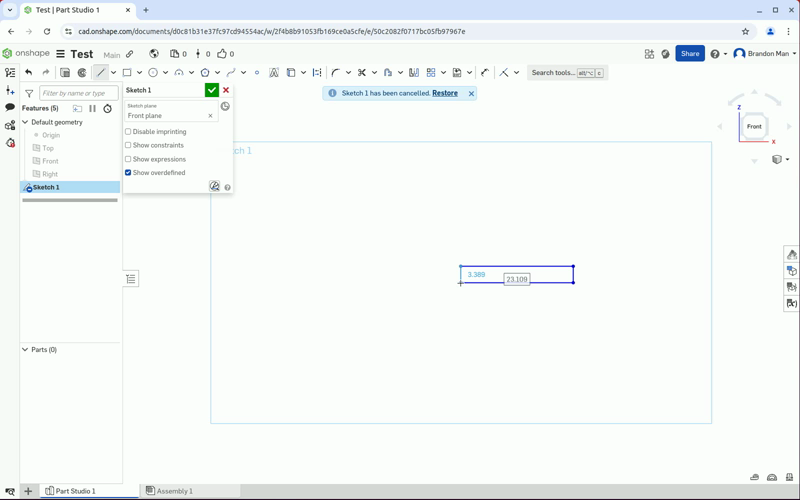
key_up(shift)
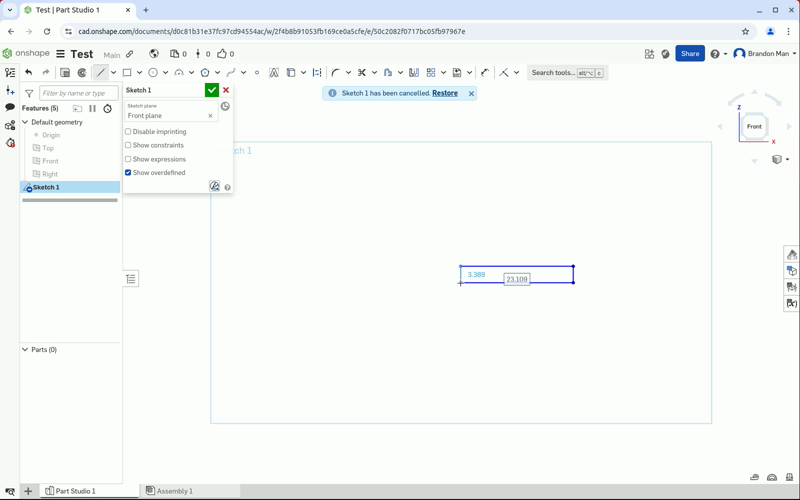
click(460, 282)
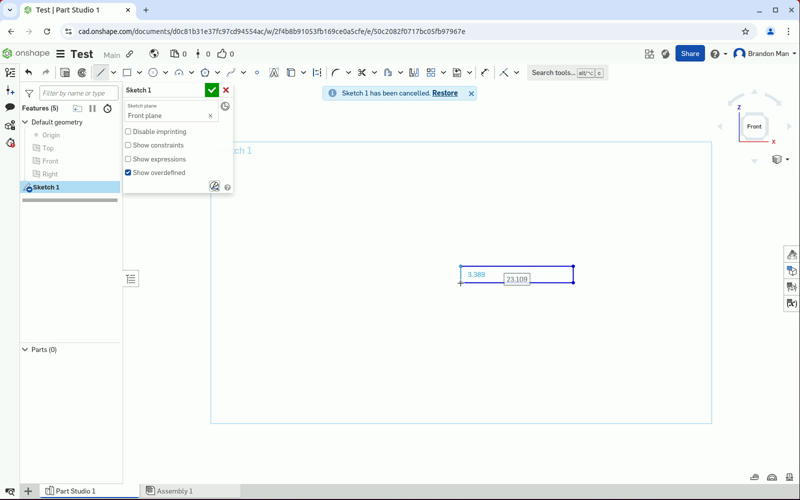
key(esc)
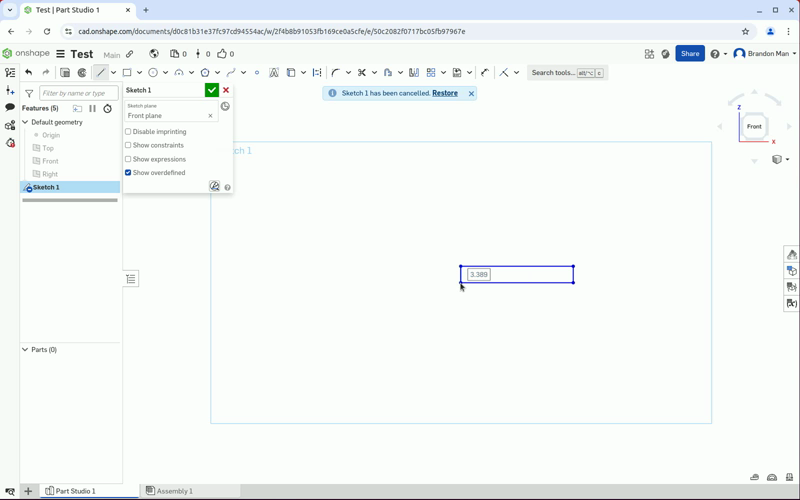
mouse_move(571, 274)
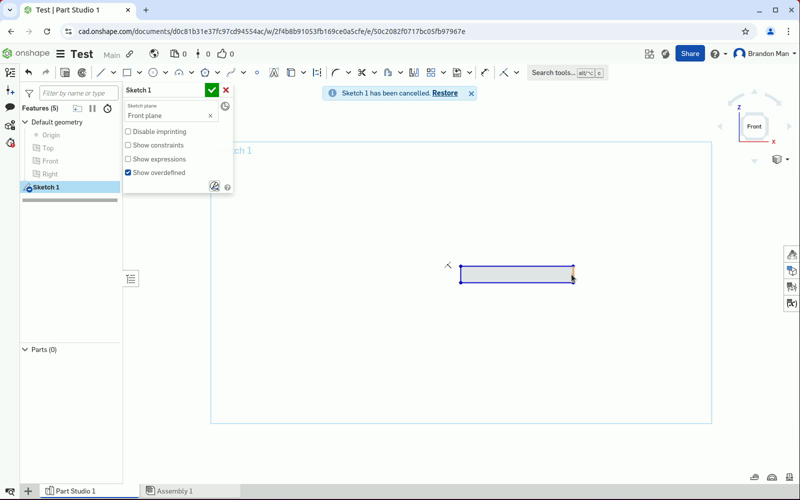
click(571, 274)
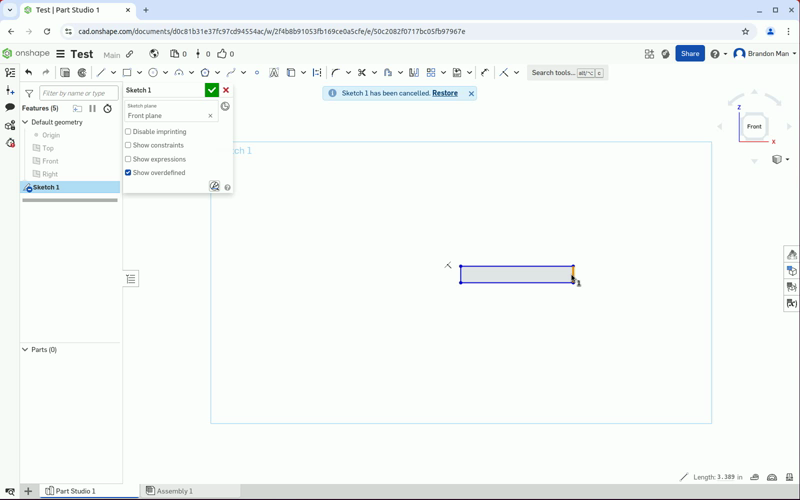
mouse_move(73, 352)
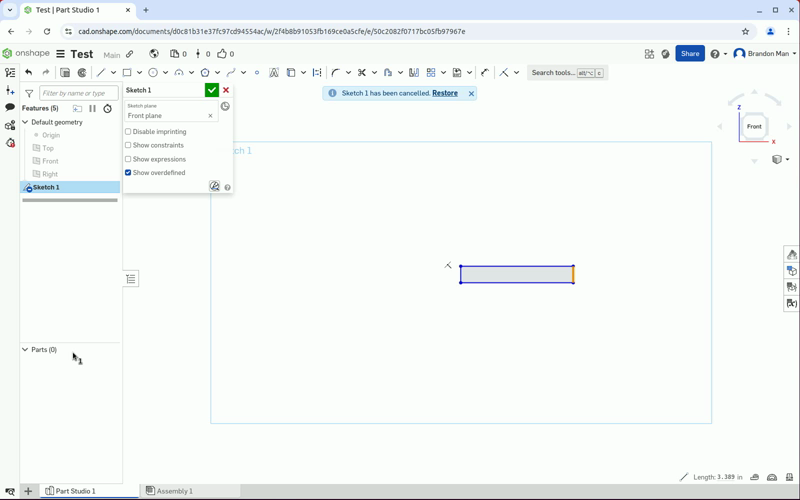
key(shift+y)
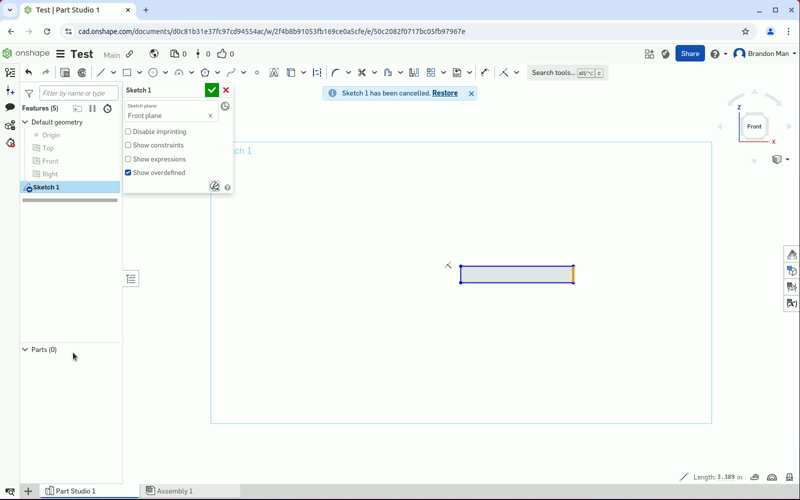
key(shift+e)
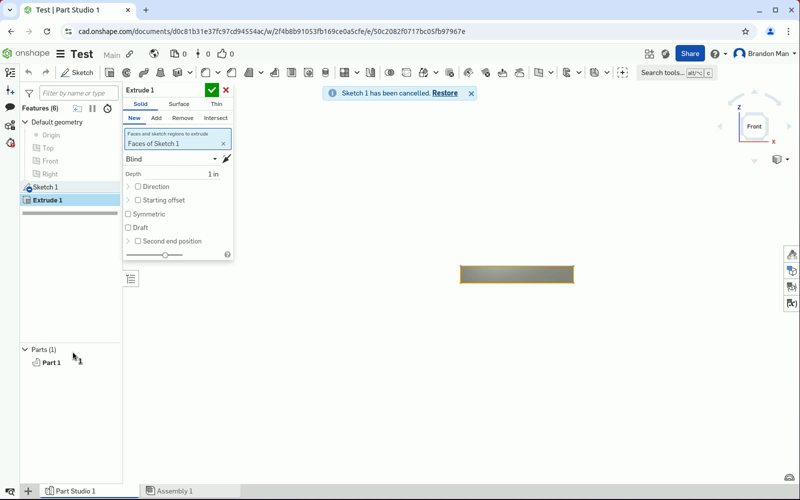
mouse_move(143, 106)
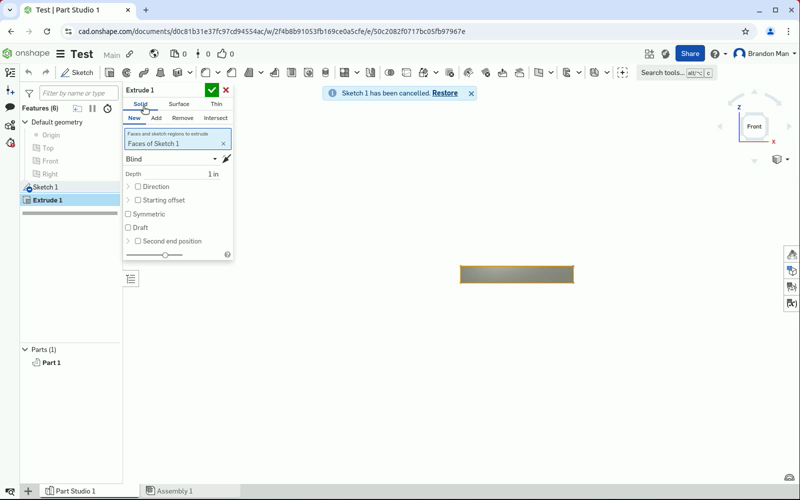
click(143, 106)
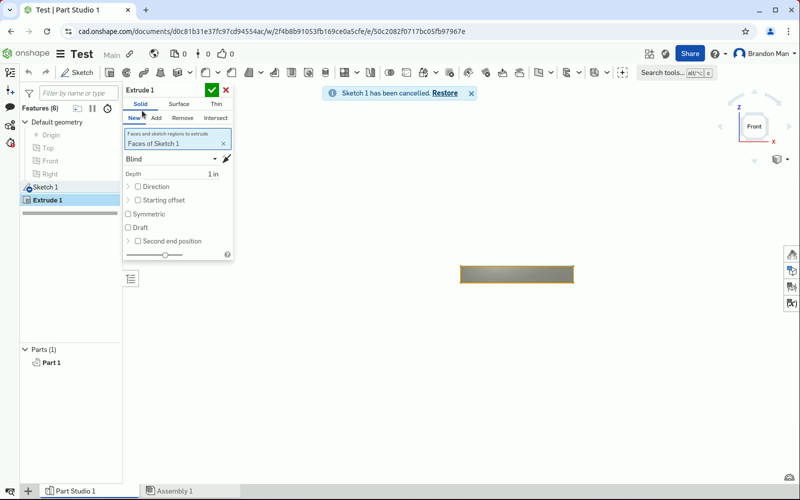
mouse_move(137, 120)
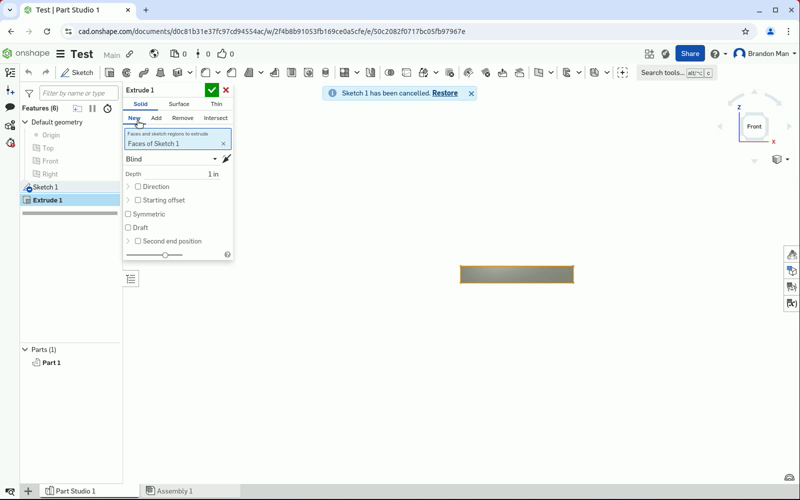
click(137, 120)
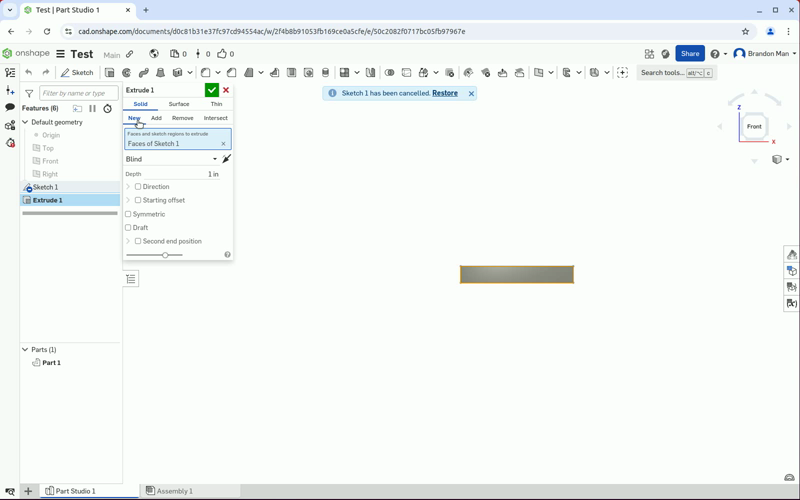
key(tab, 4)
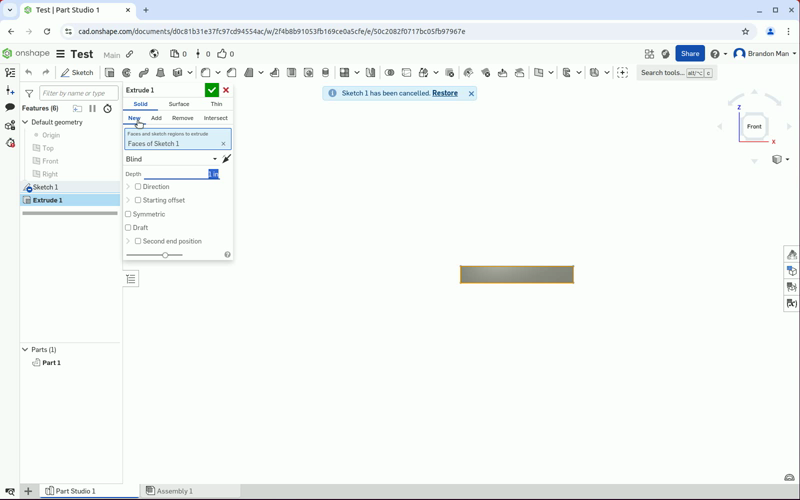
text(-16.609)
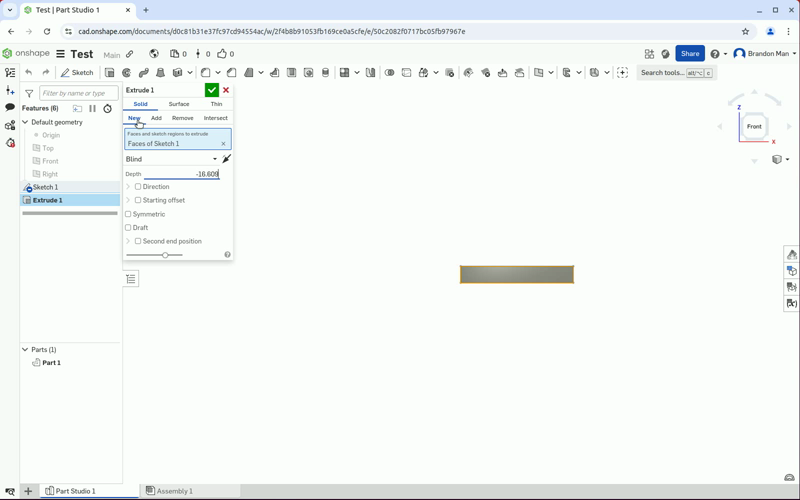
key(enter)
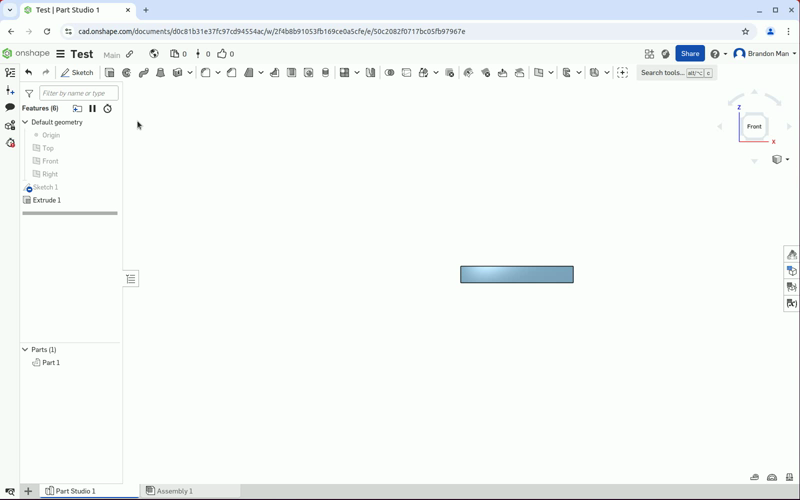
key(shift+h)
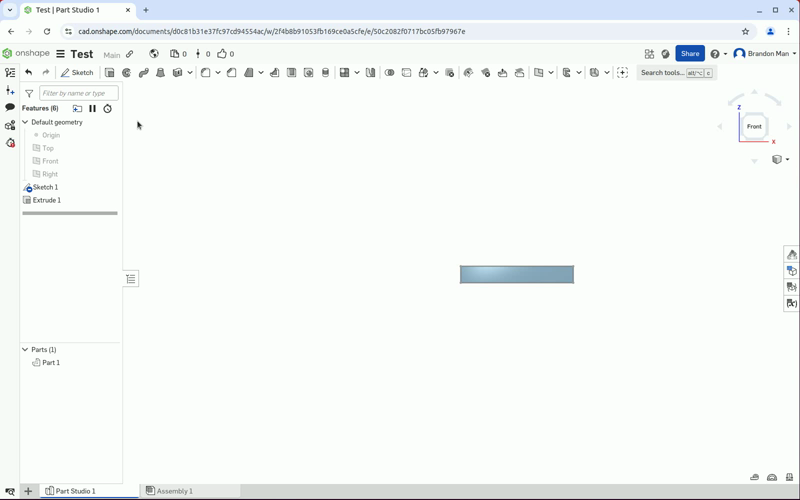
key(shift+h)
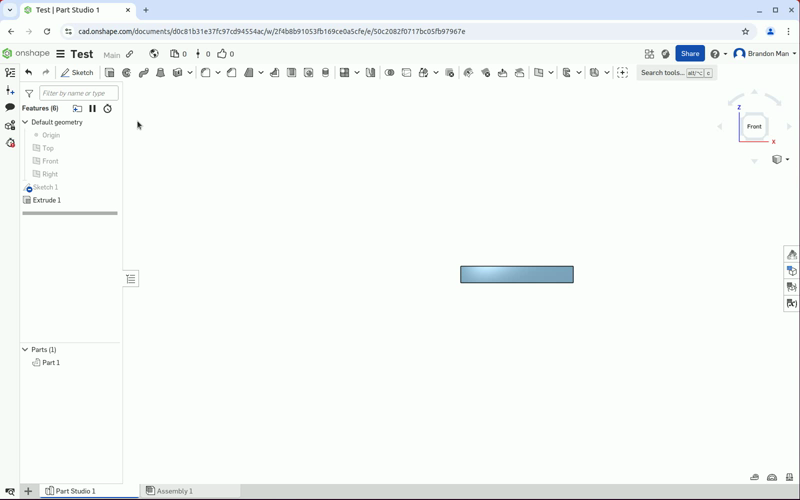
mouse_move(73, 189)
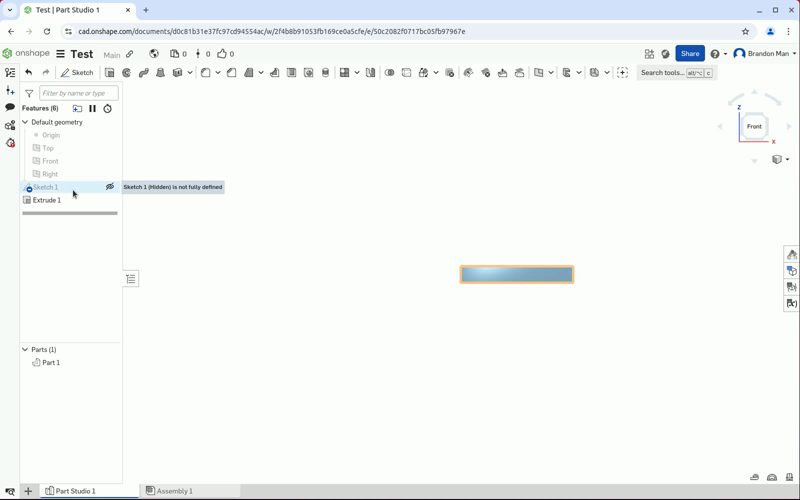
click(73, 189)
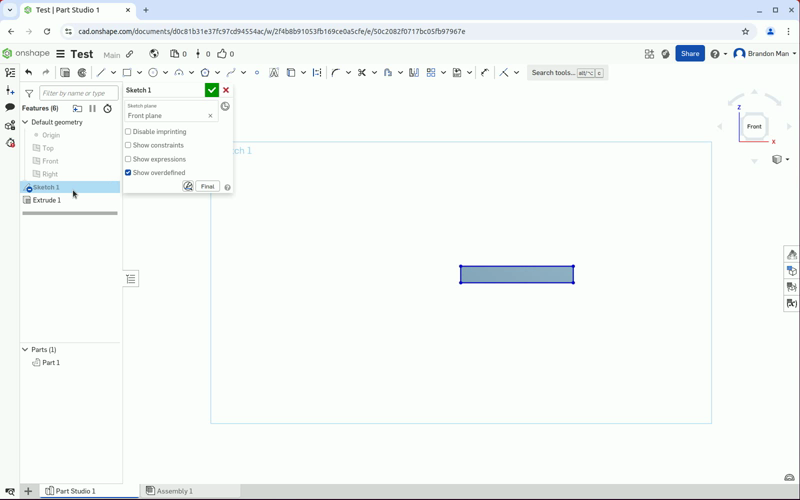
mouse_move(229, 92)
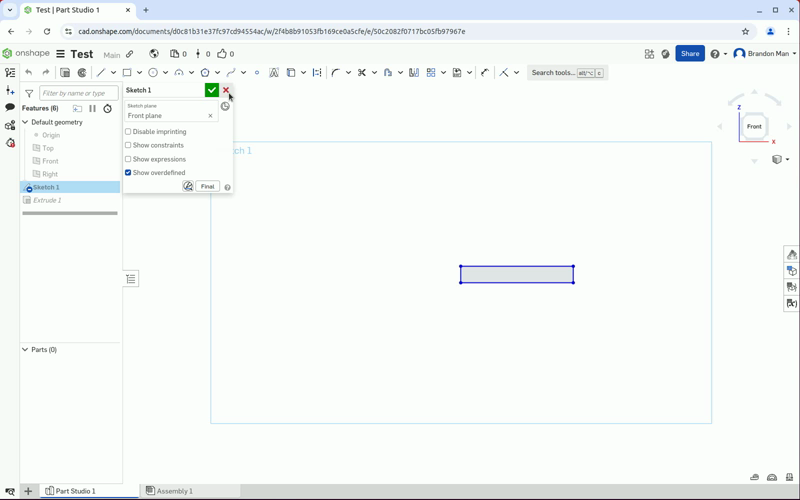
click(229, 92)
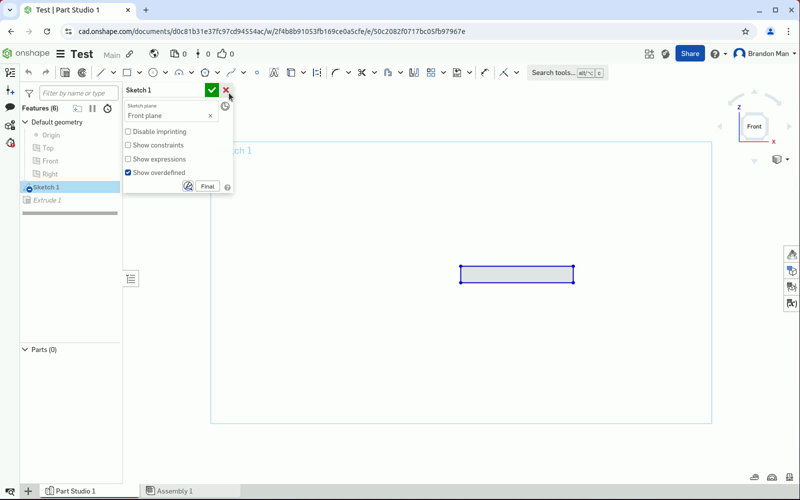
mouse_move(73, 352)
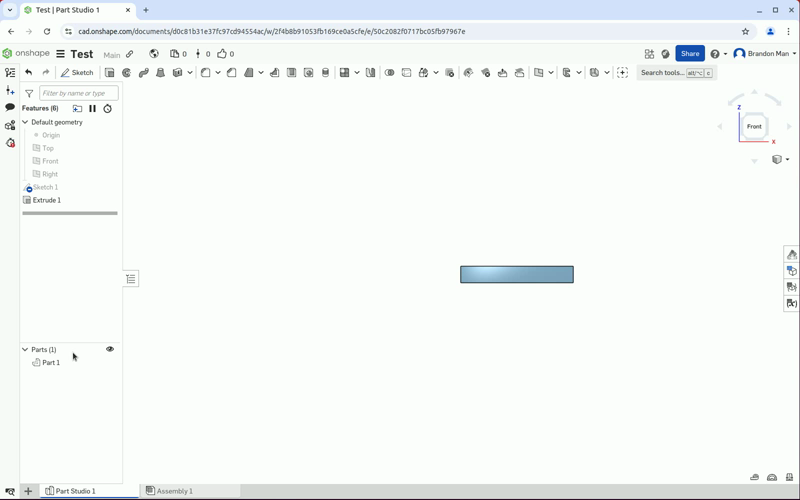
key(y)
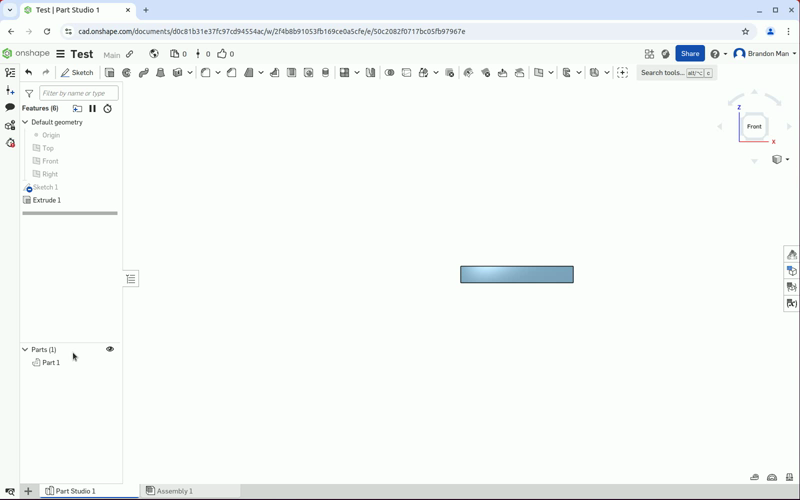
key(shift+p)
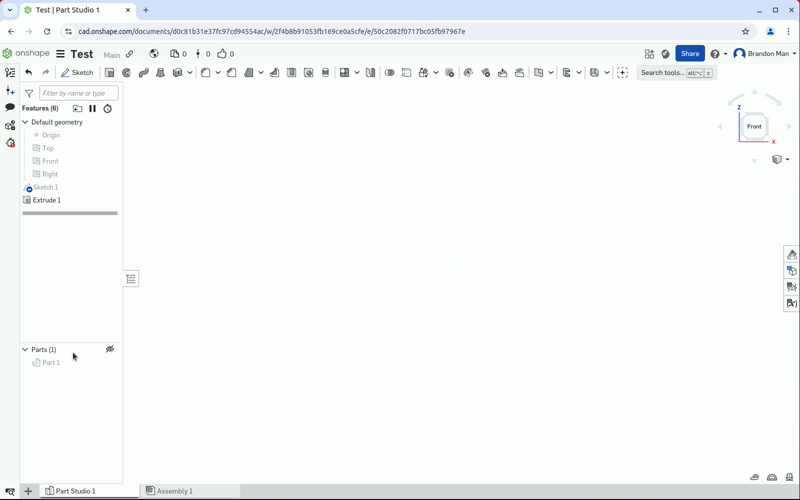
key(space)
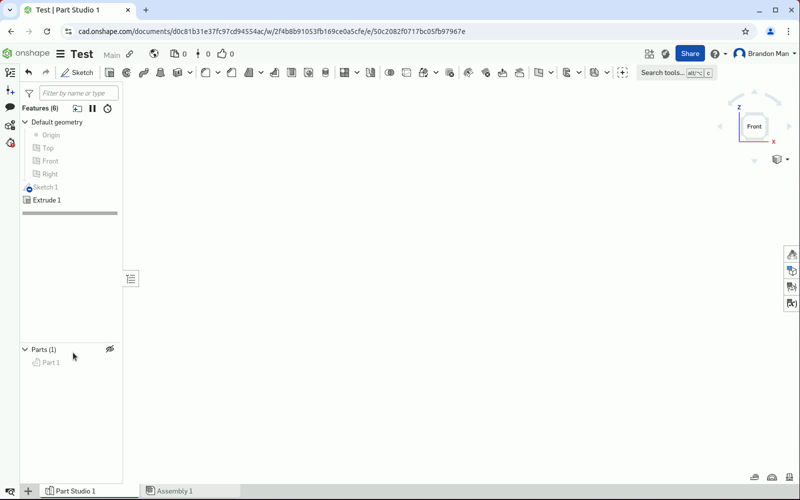
key_down(shift)
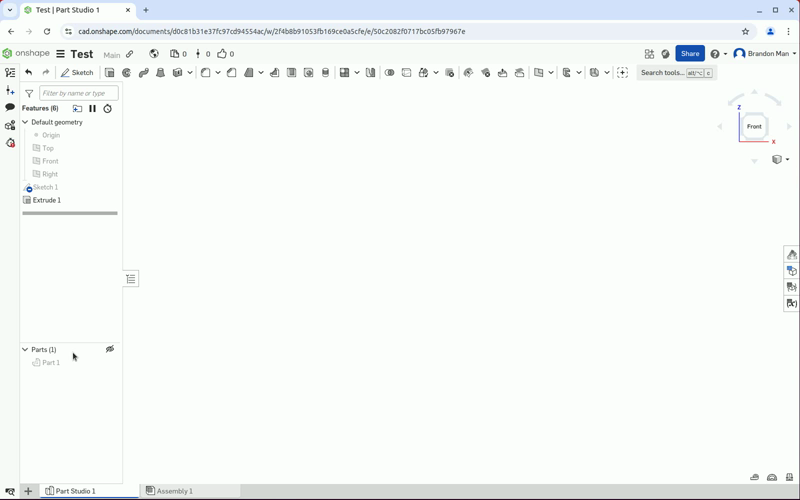
key(down)
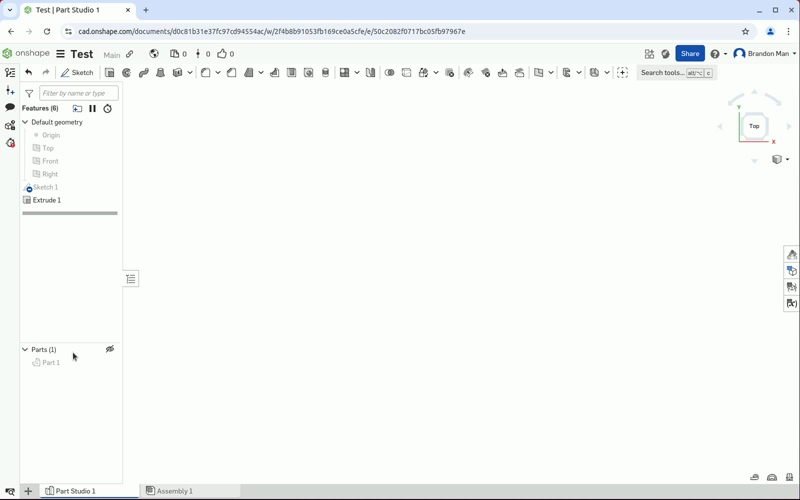
key_up(shift)
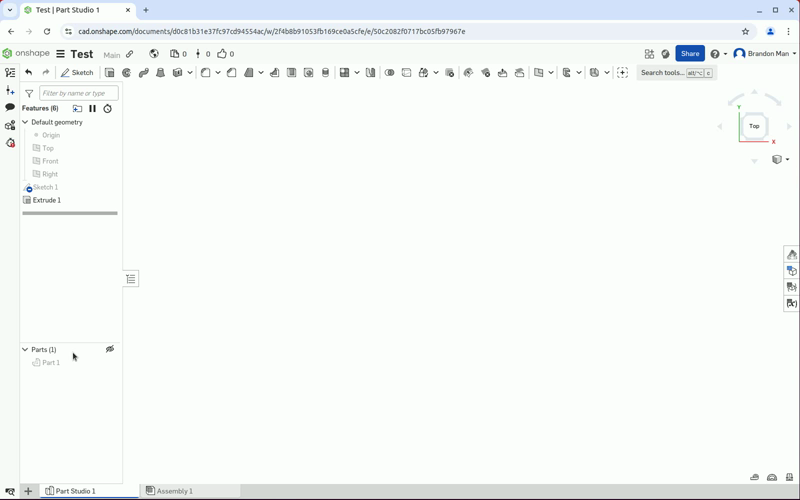
mouse_move(73, 352)
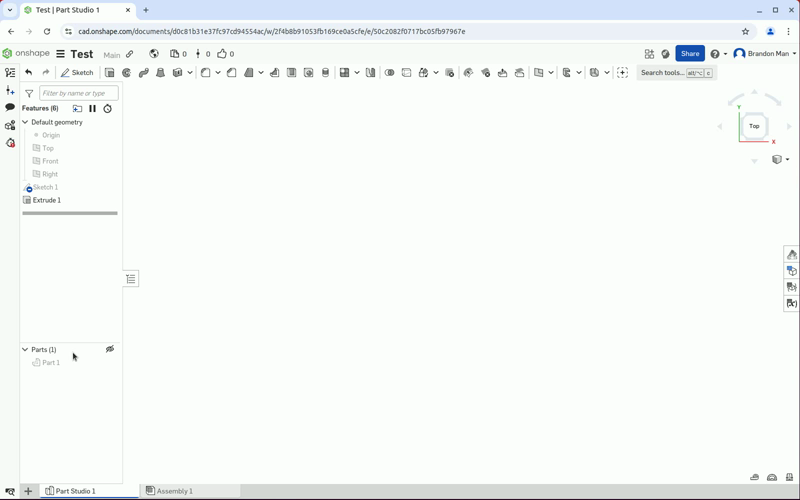
key(shift+y)
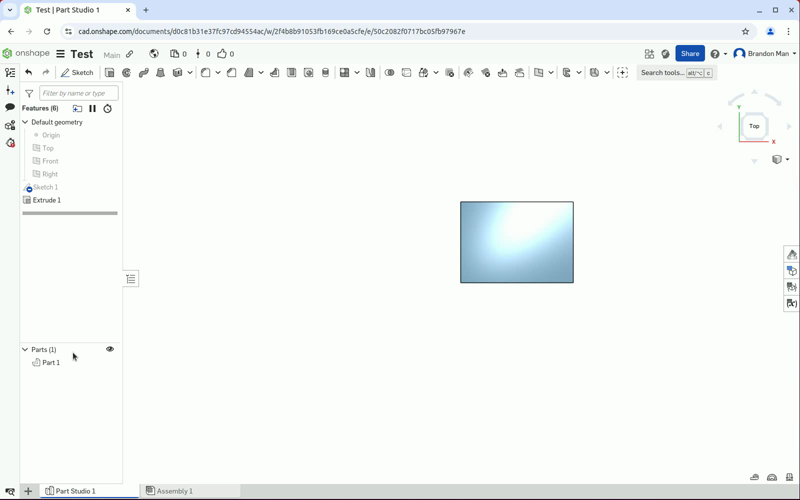
mouse_move(541, 75)
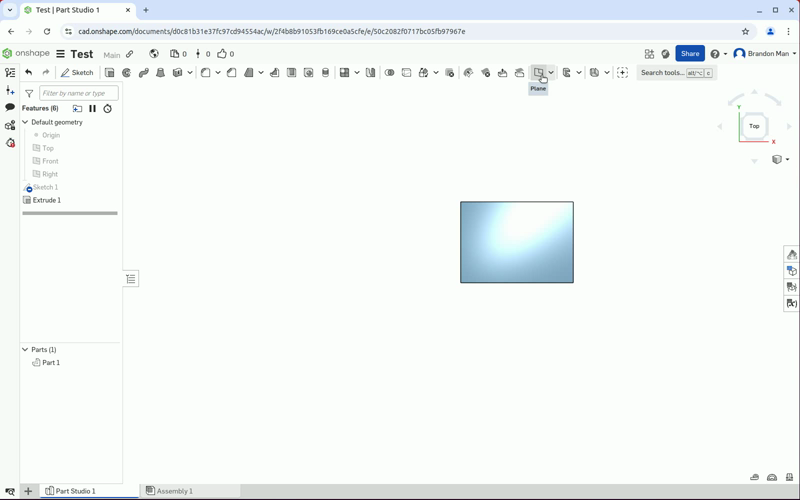
click(541, 75)
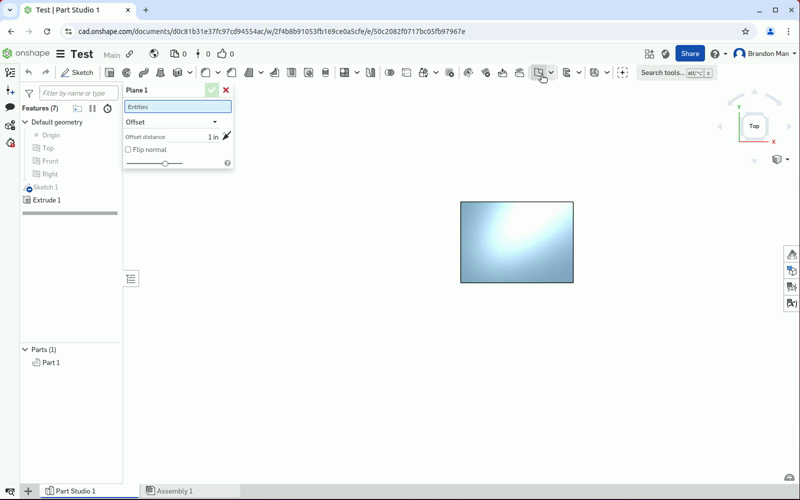
mouse_move(73, 150)
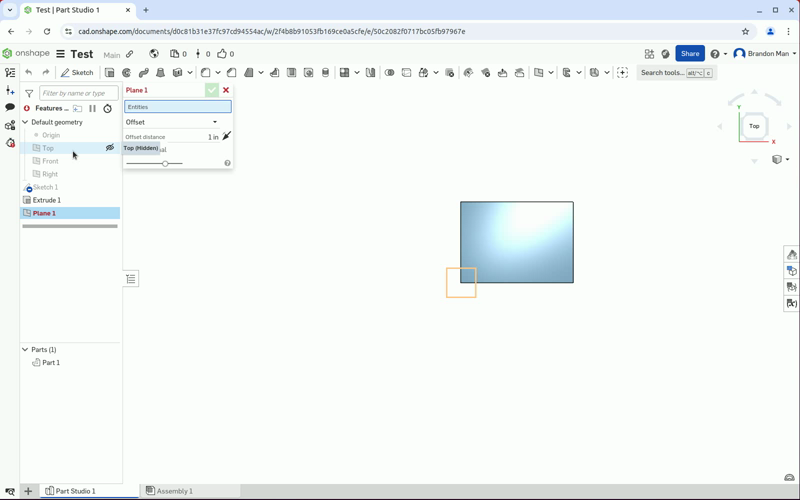
click(73, 150)
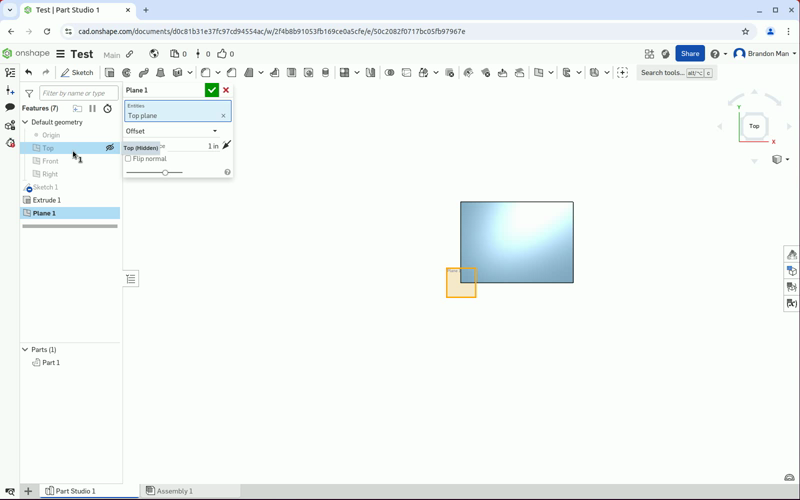
key(tab, 2)
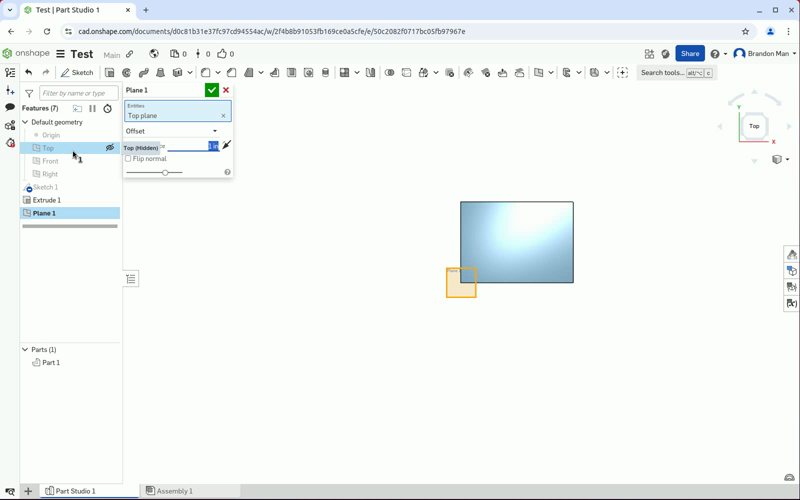
text(3.358)
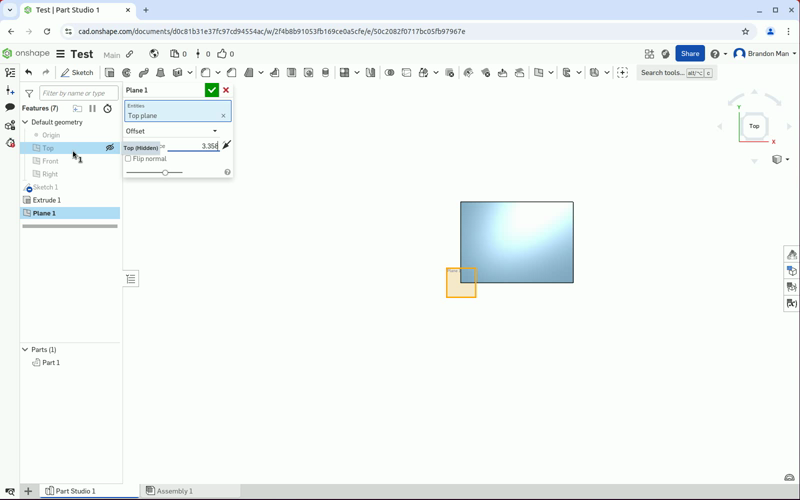
key(enter, 2)
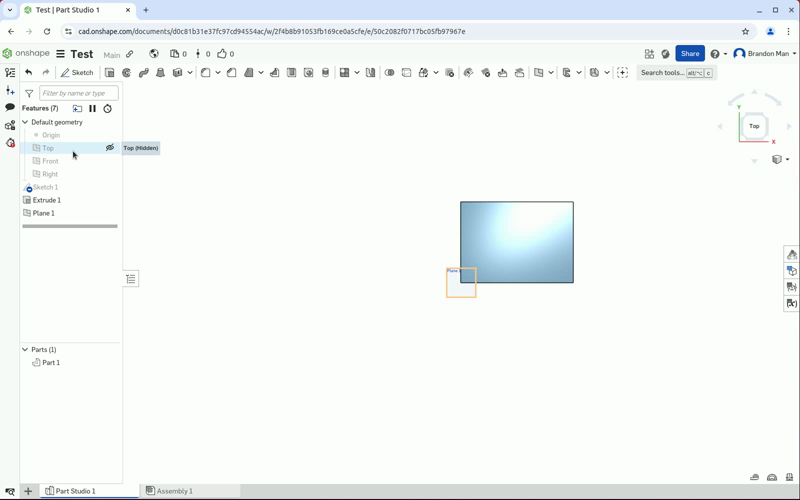
key(shift+s)
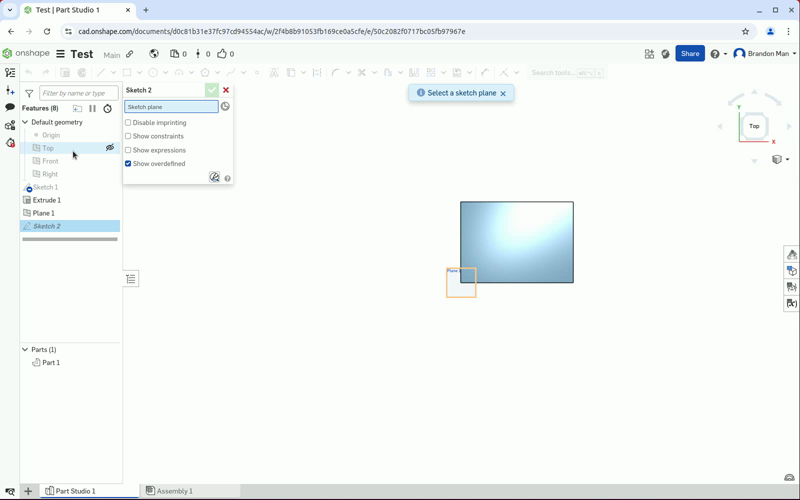
mouse_move(73, 215)
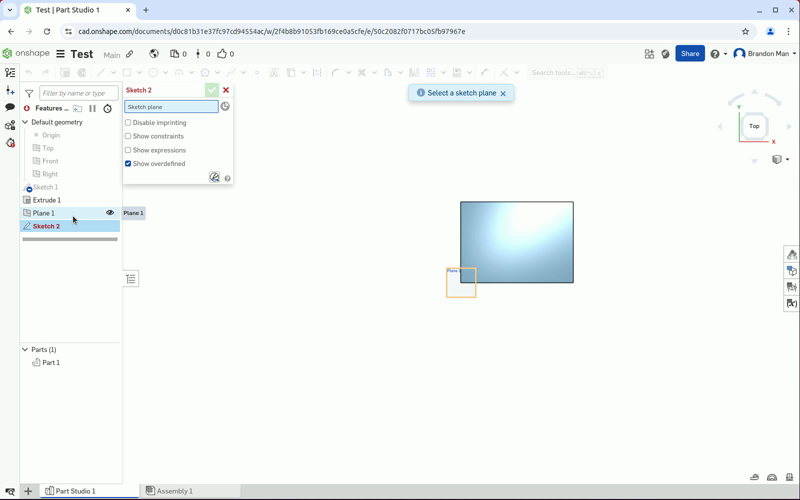
click(73, 215)
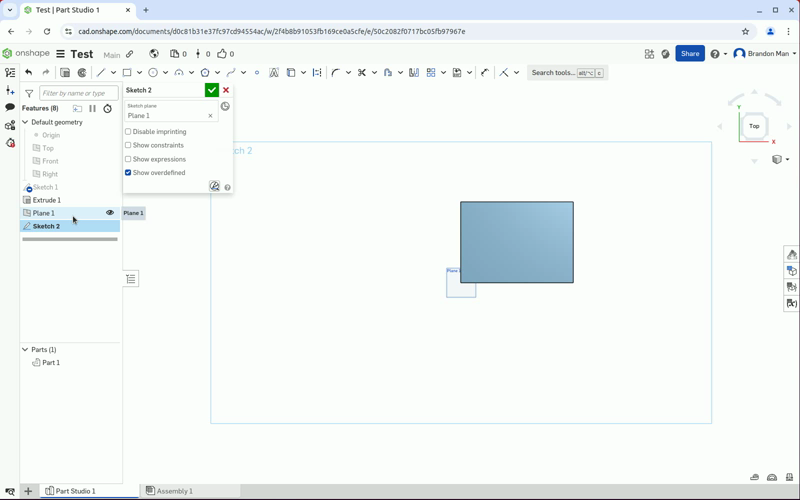
mouse_move(73, 352)
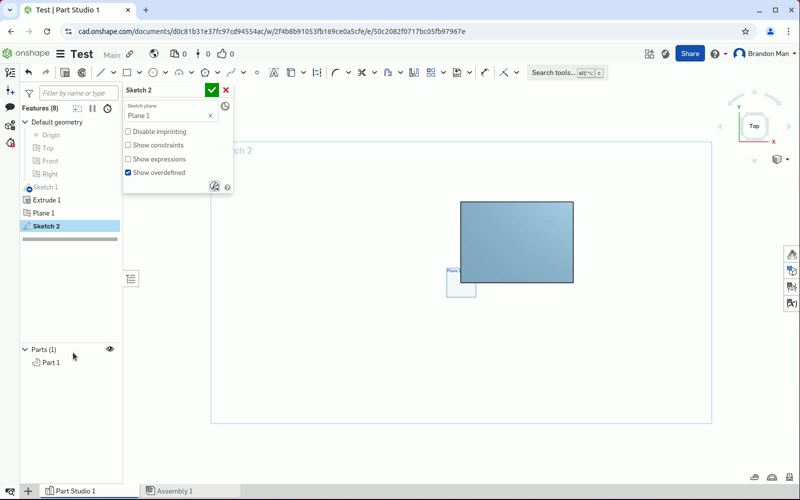
key(y)
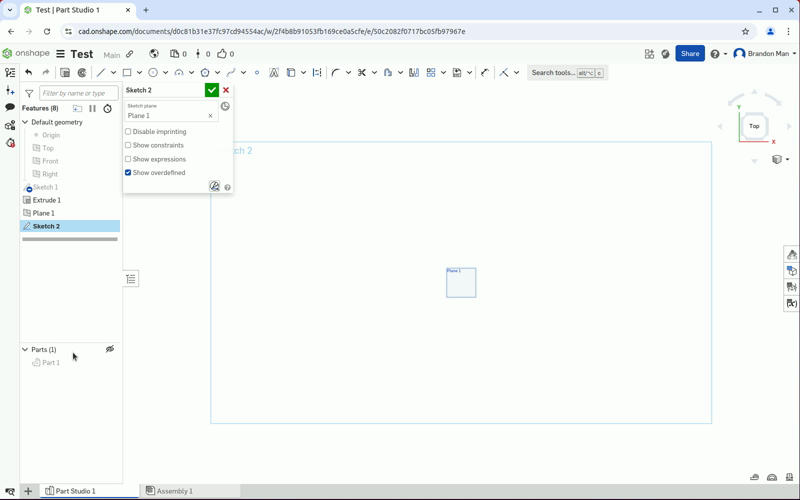
key(l)
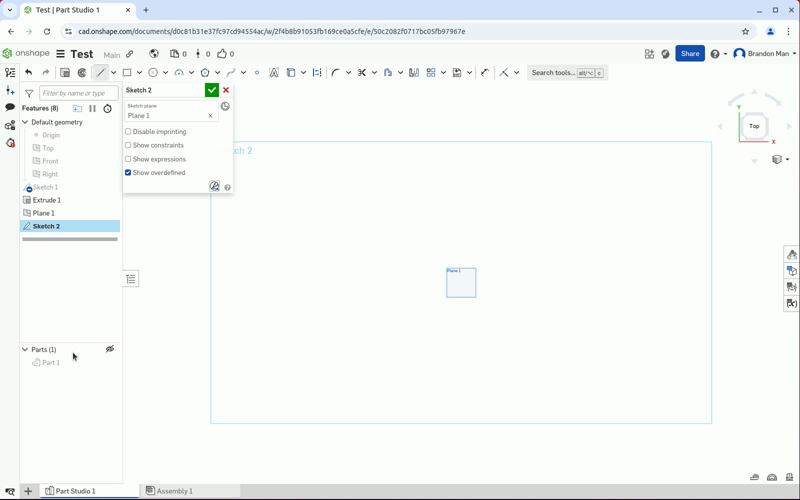
key_down(shift)
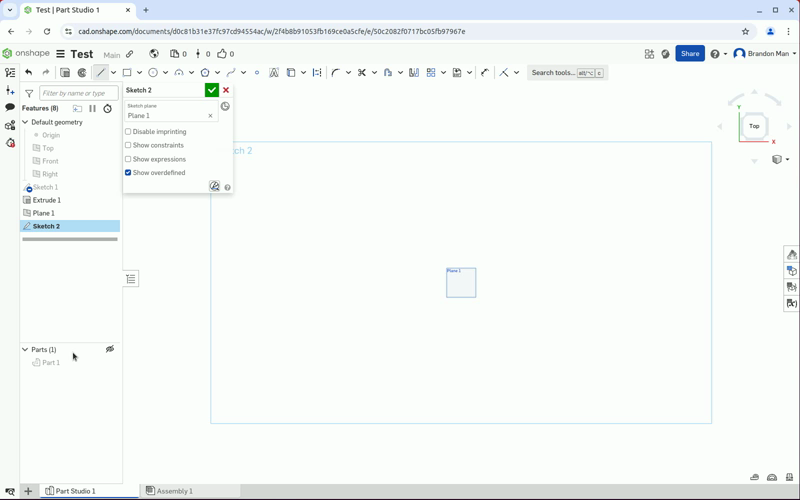
mouse_move(514, 276)
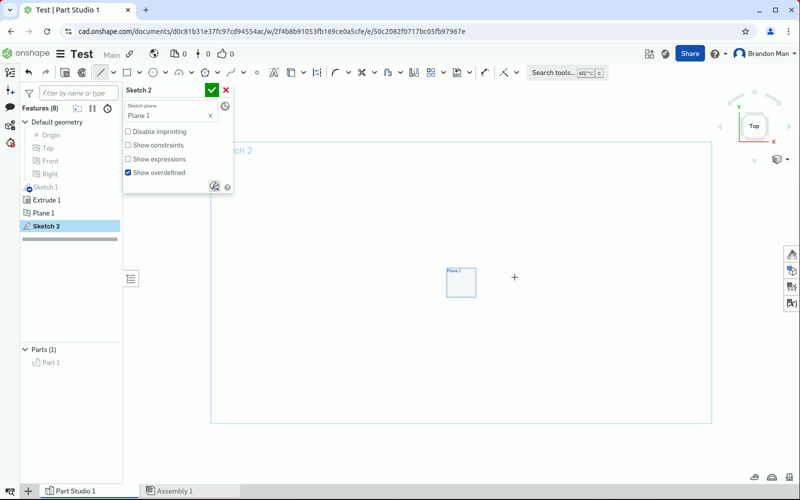
click(514, 276)
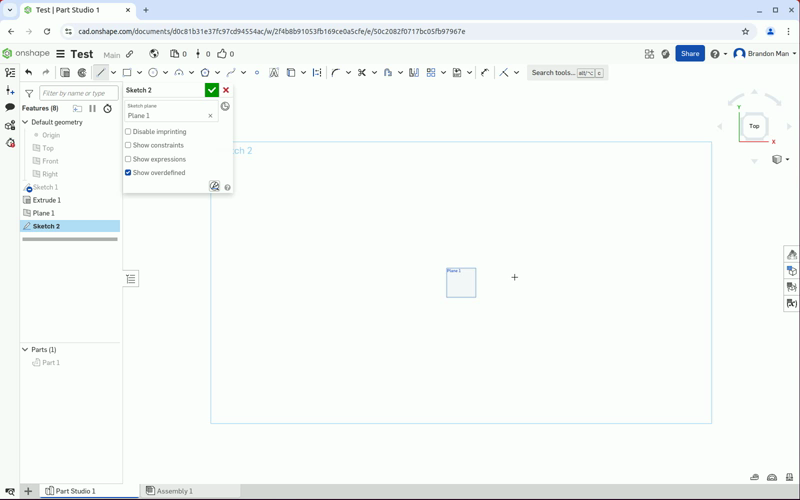
key_up(shift)
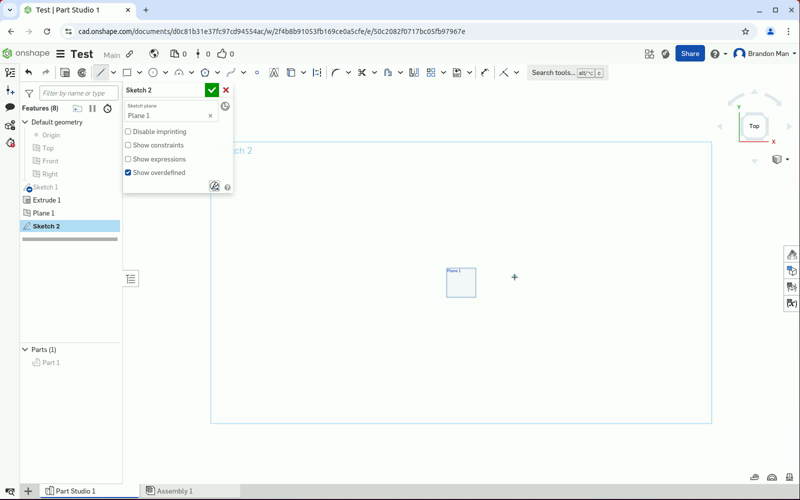
key_down(shift)
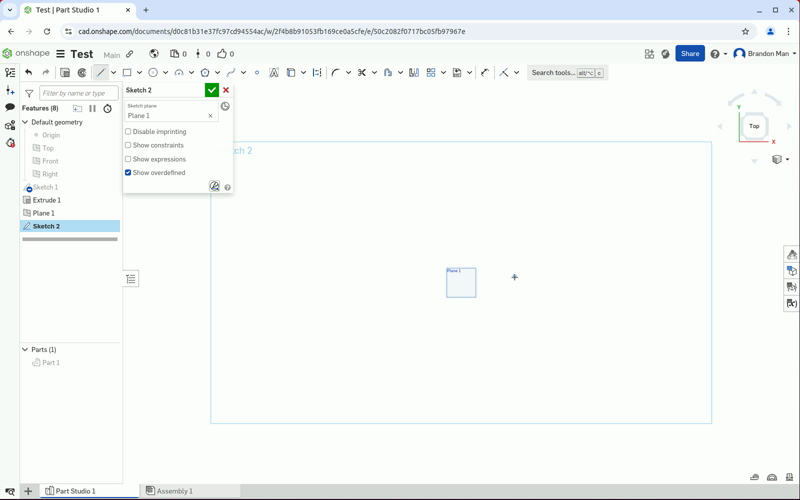
mouse_move(544, 276)
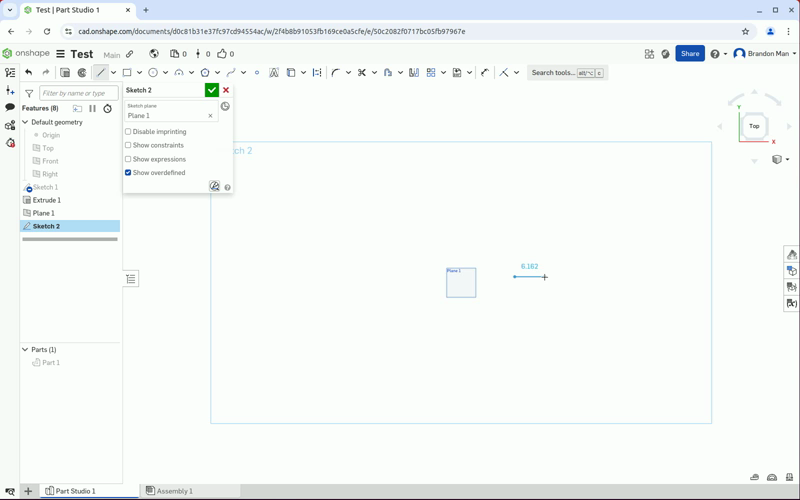
mouse_move(518, 276)
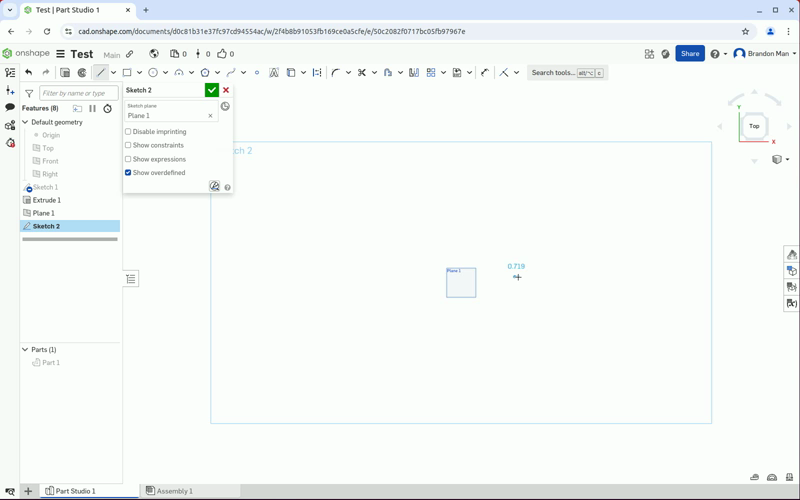
scroll(6)
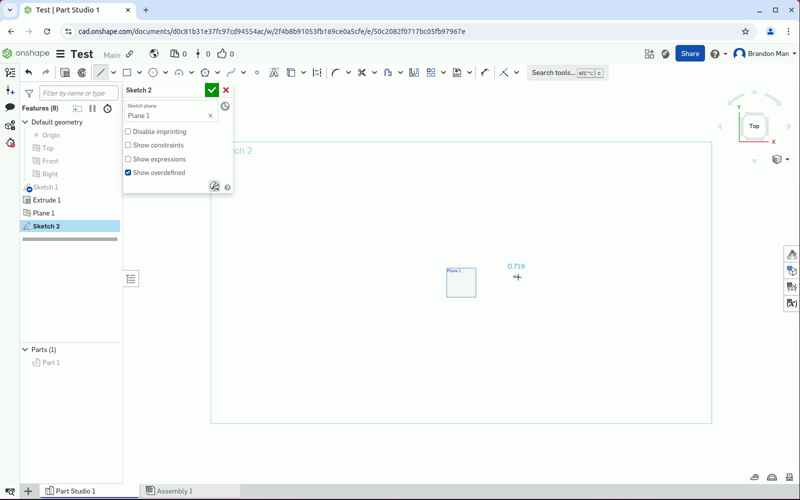
scroll(6)
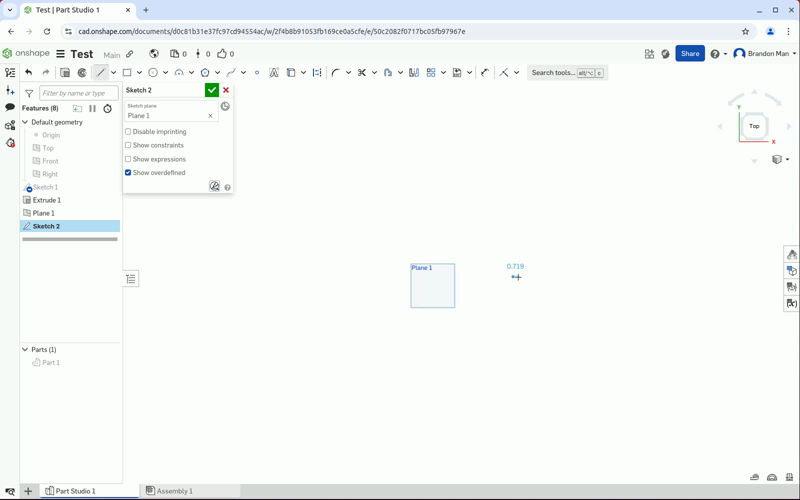
scroll(6)
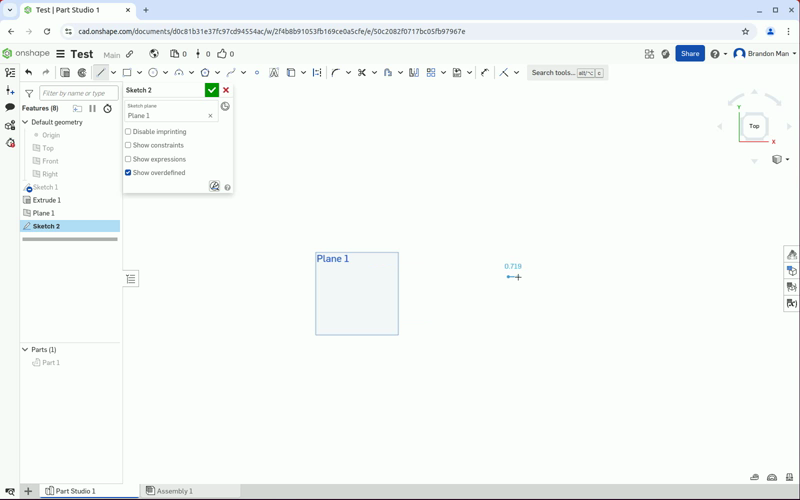
scroll(6)
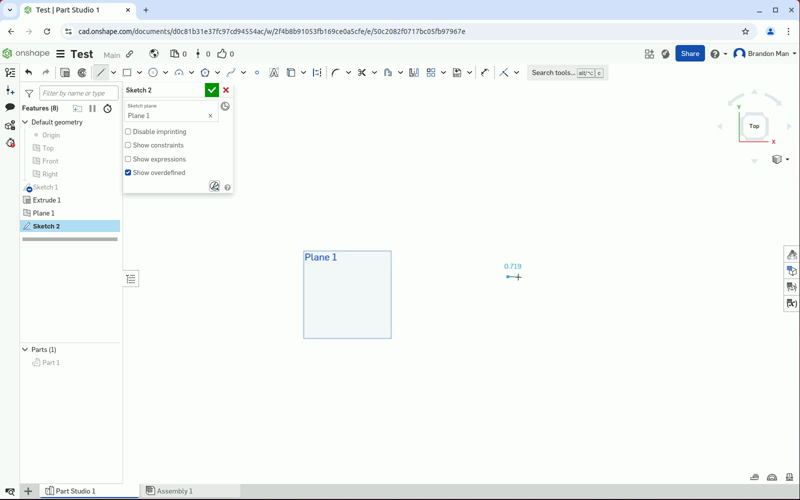
scroll(6)
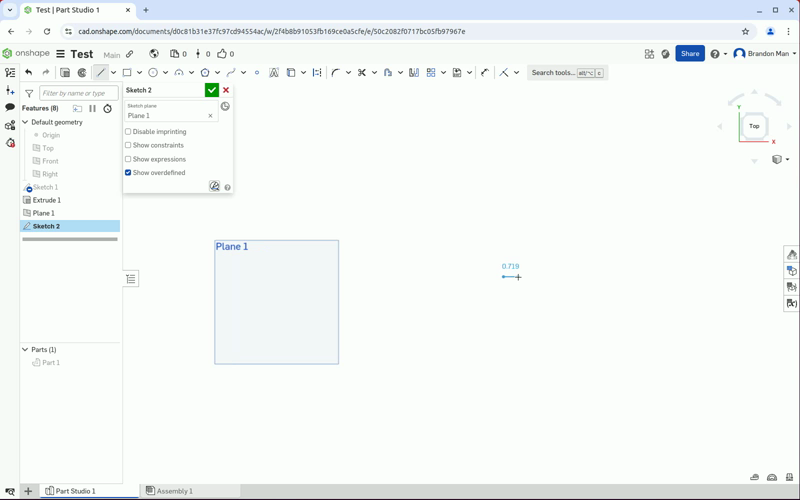
scroll(6)
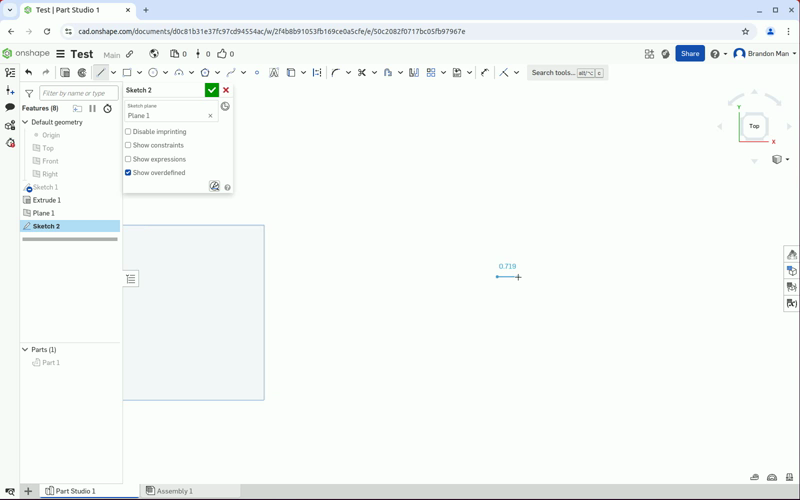
scroll(6)
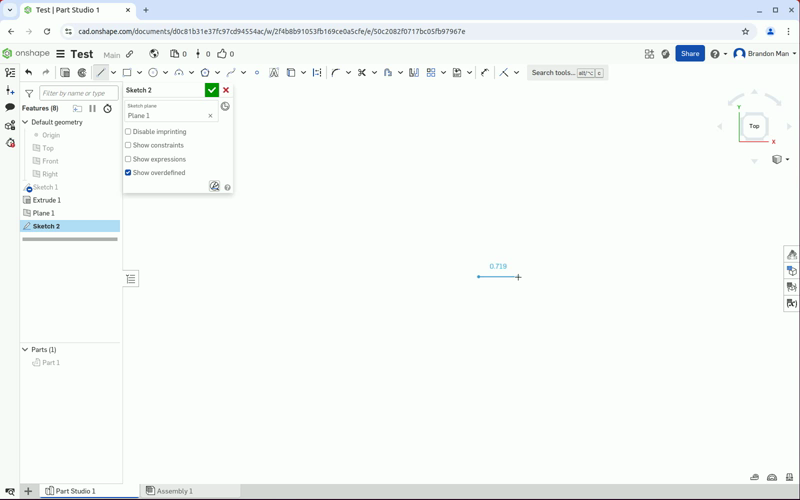
click(518, 276)
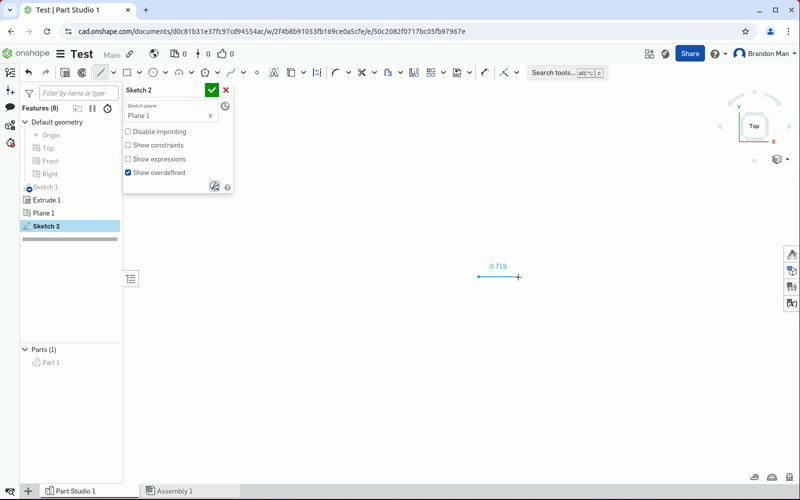
scroll(-6)
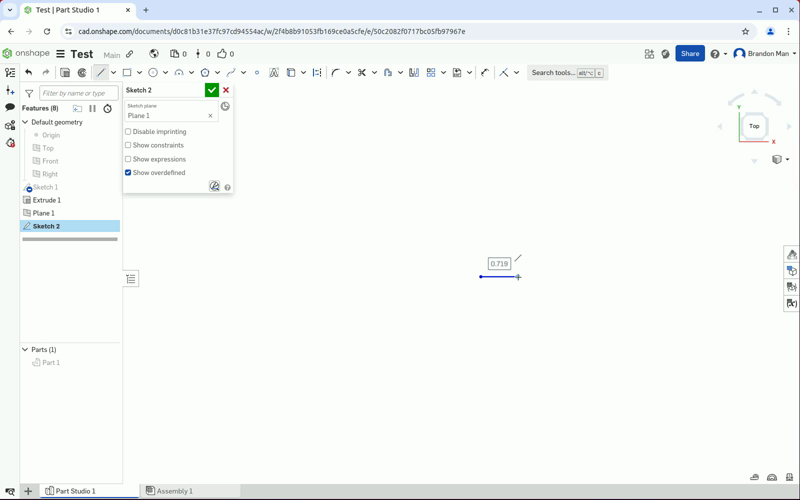
scroll(-6)
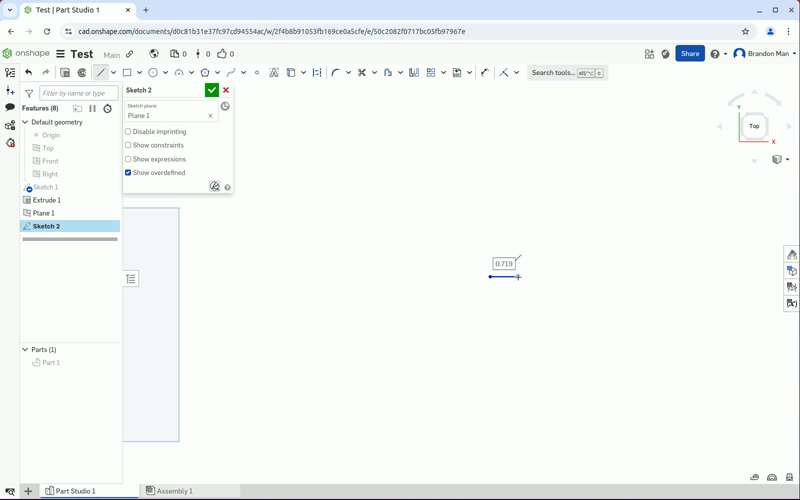
scroll(-6)
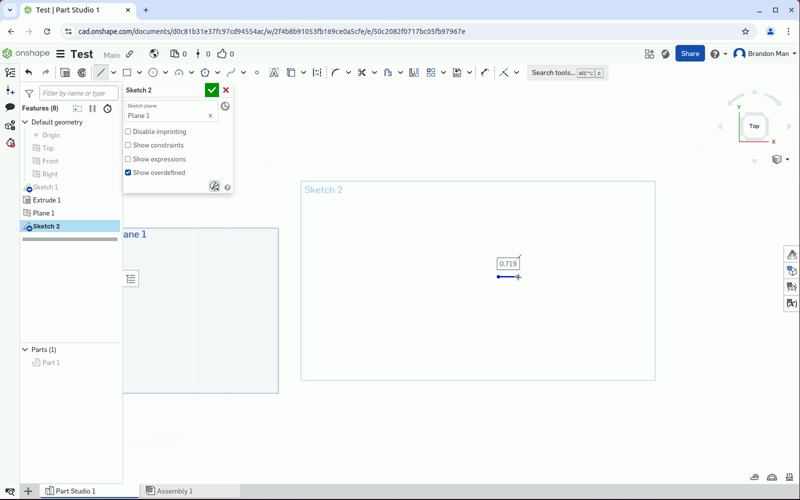
scroll(-6)
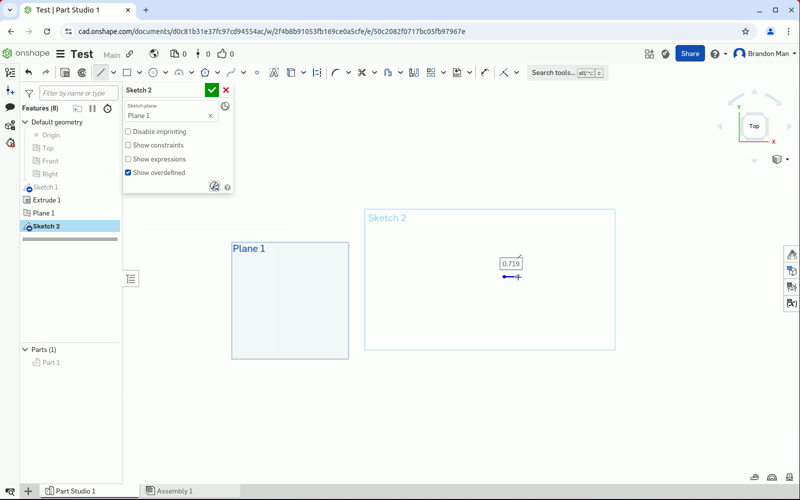
scroll(-6)
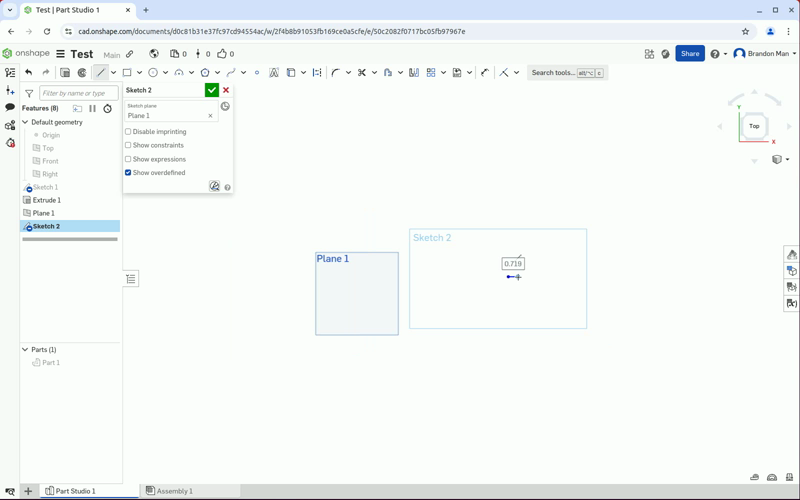
scroll(-6)
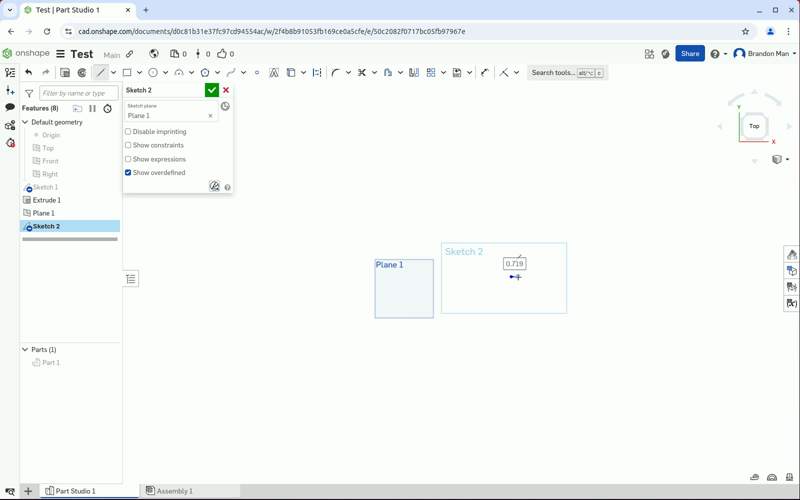
scroll(-6)
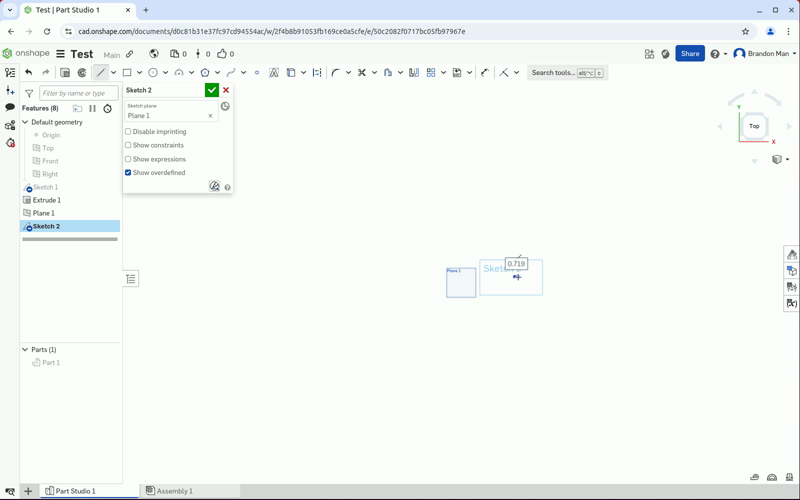
key_up(shift)
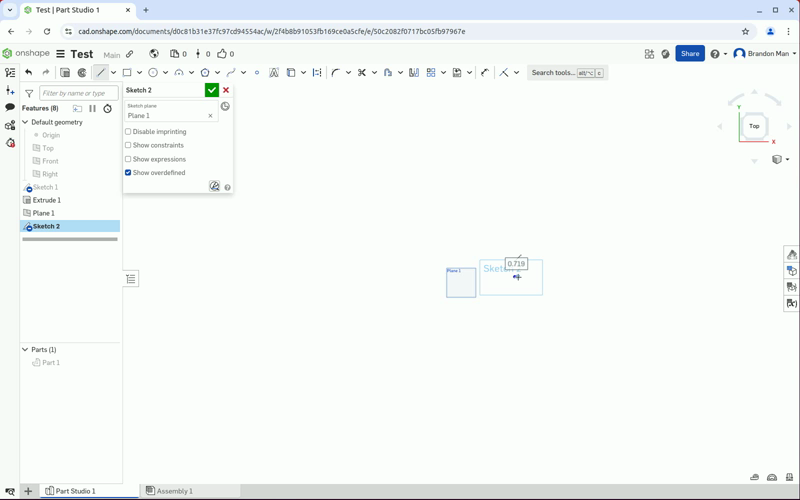
key_down(shift)
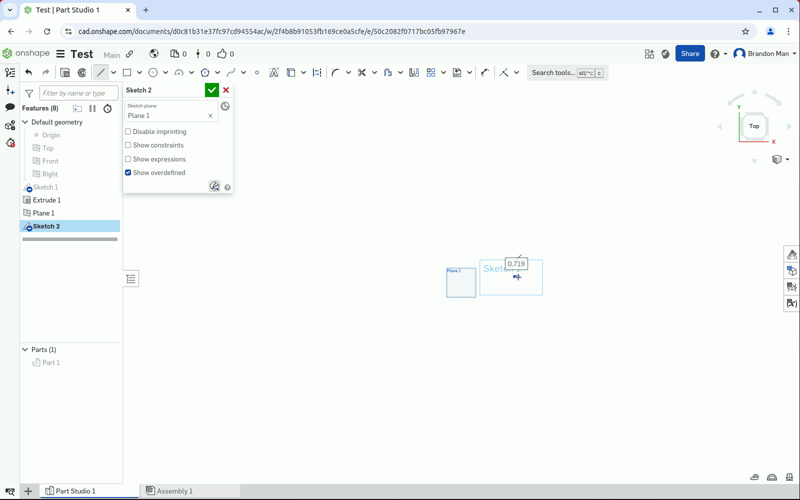
mouse_move(548, 276)
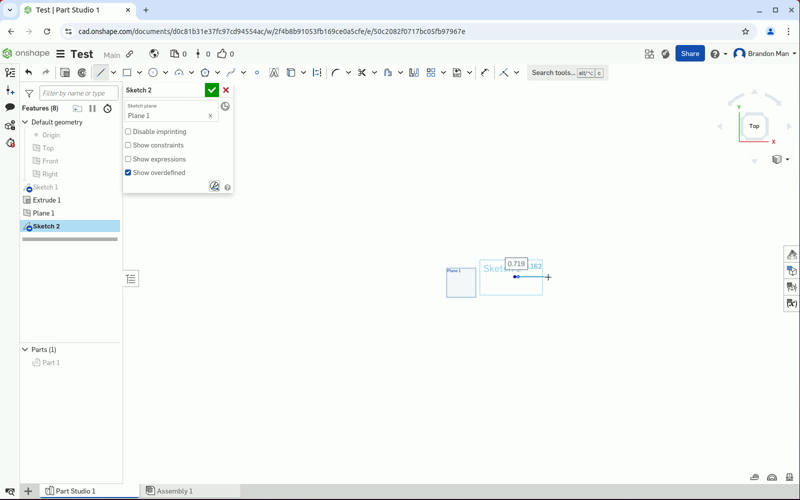
mouse_move(521, 276)
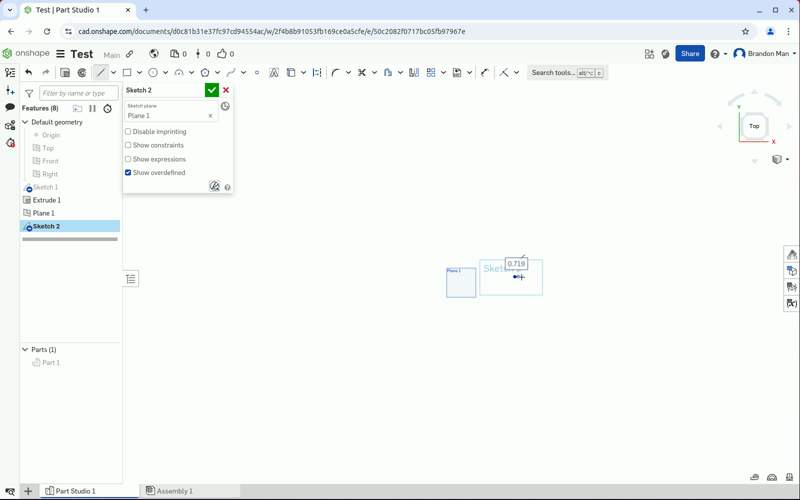
scroll(6)
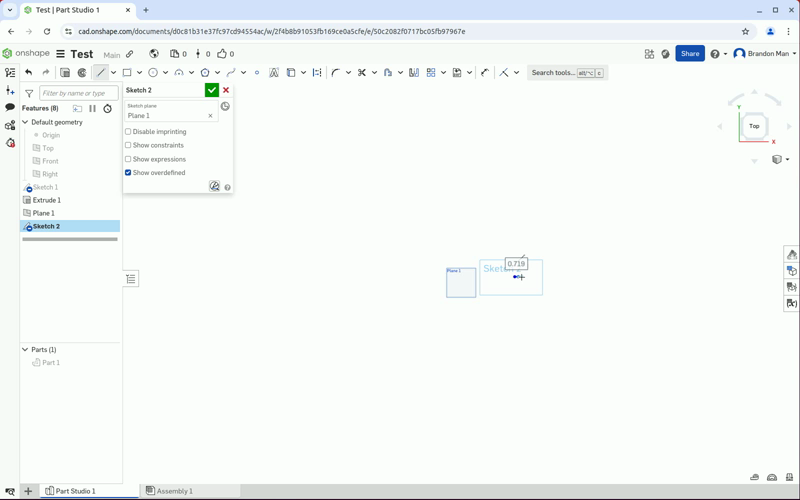
scroll(6)
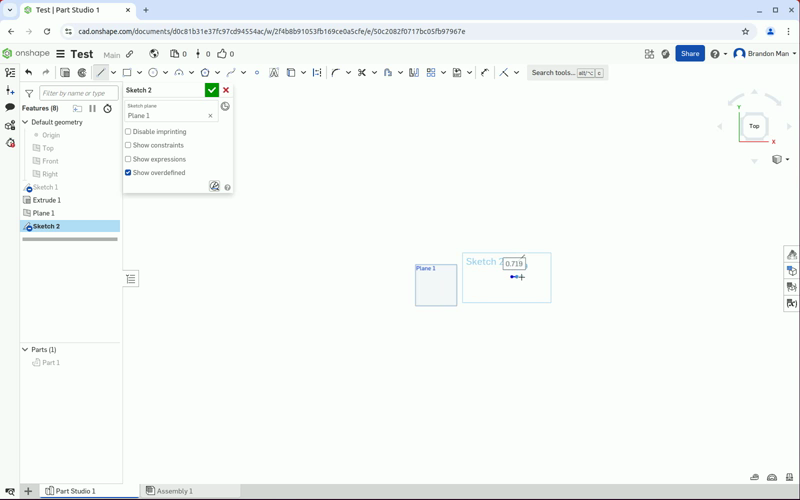
scroll(6)
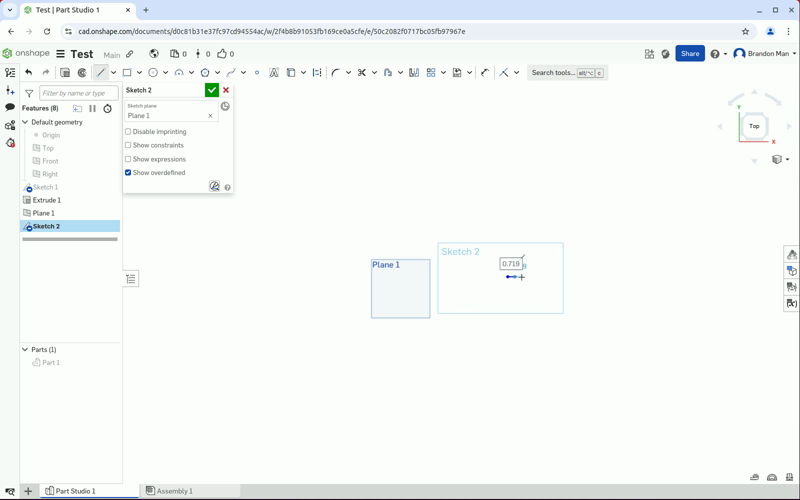
scroll(6)
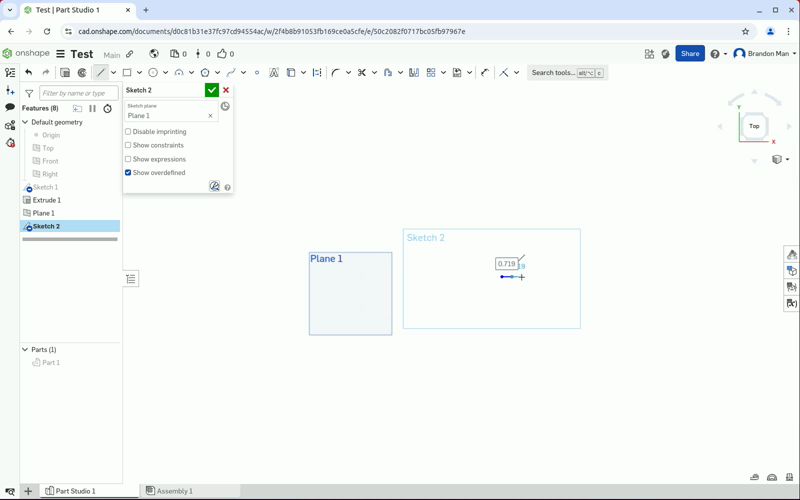
scroll(6)
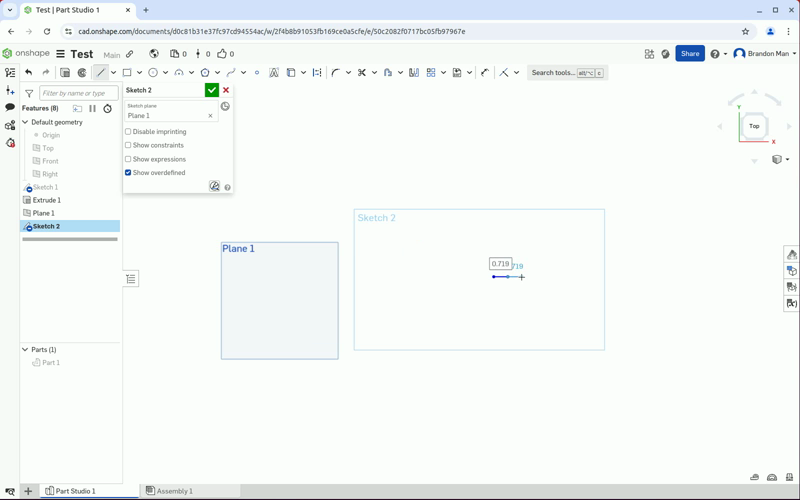
scroll(6)
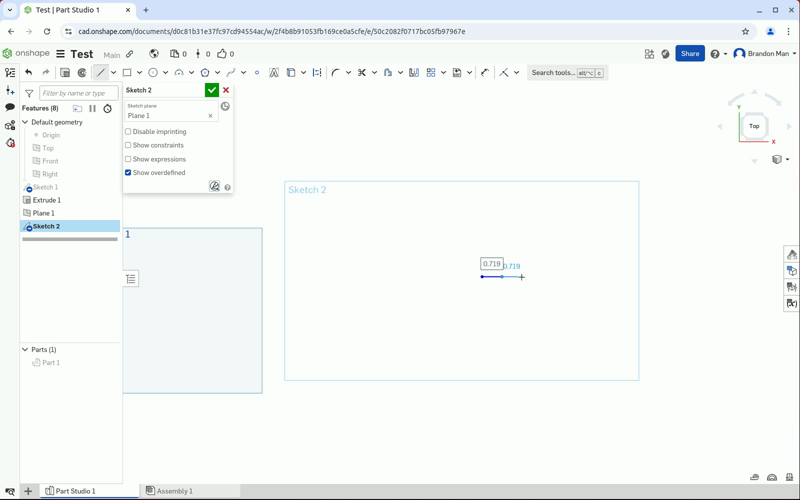
scroll(6)
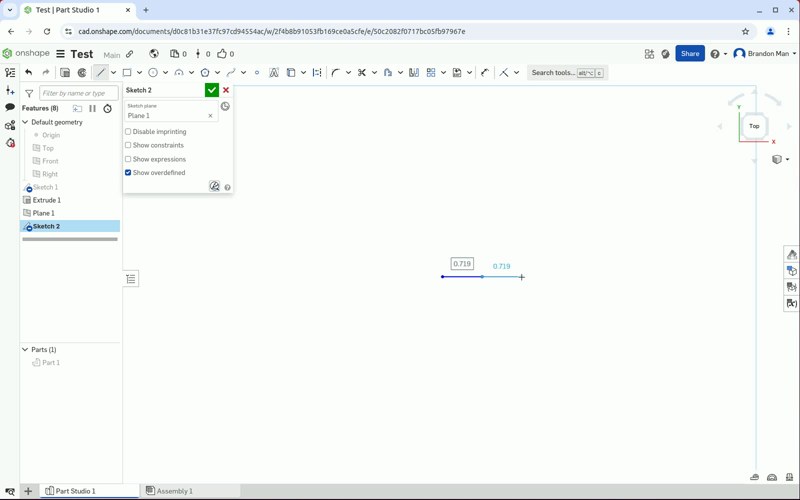
click(521, 276)
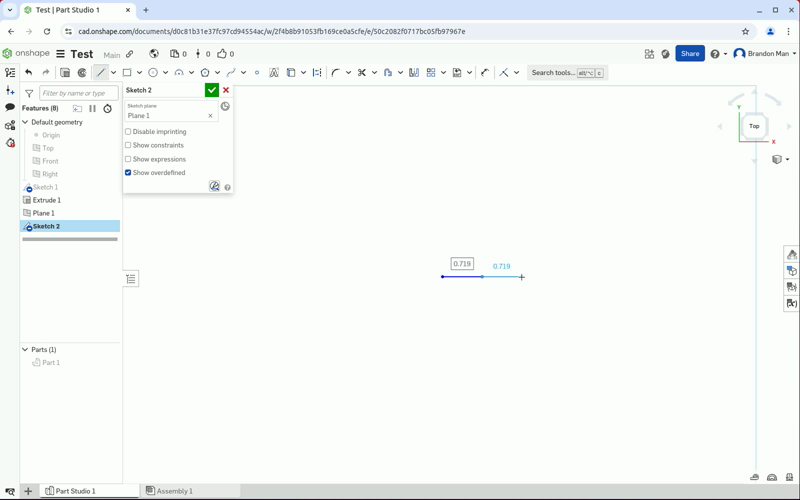
scroll(-6)
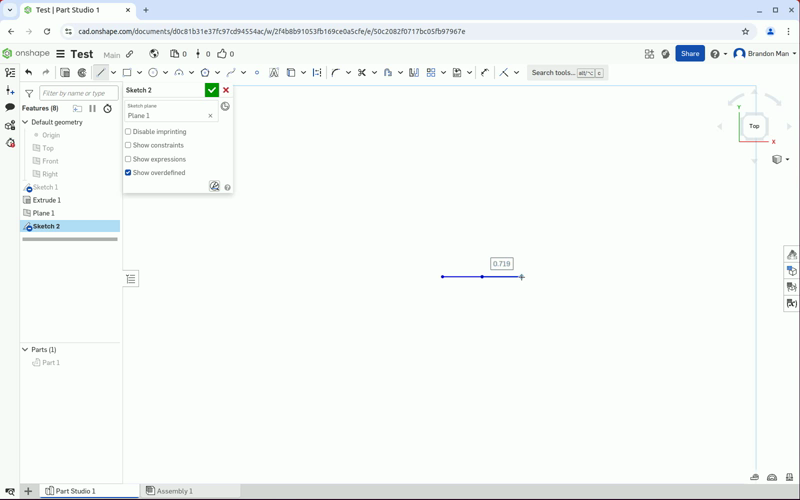
scroll(-6)
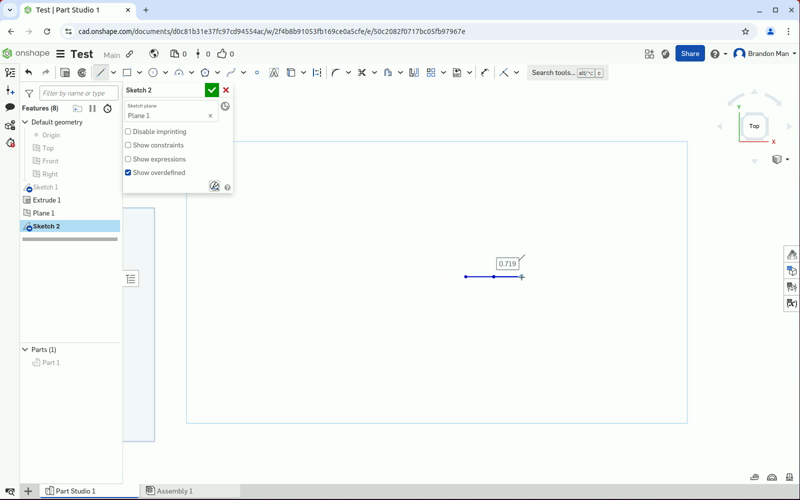
scroll(-6)
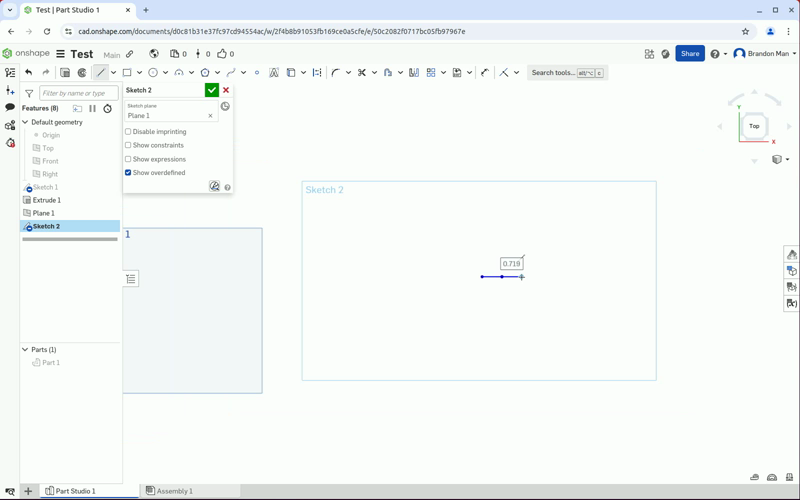
scroll(-6)
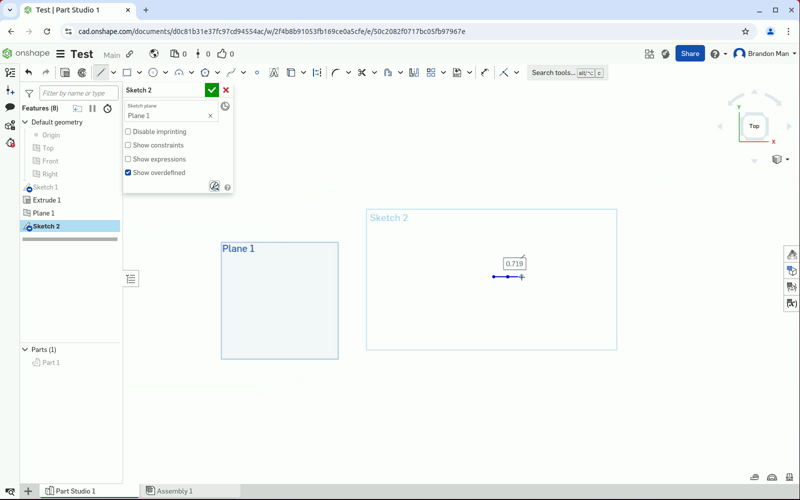
scroll(-6)
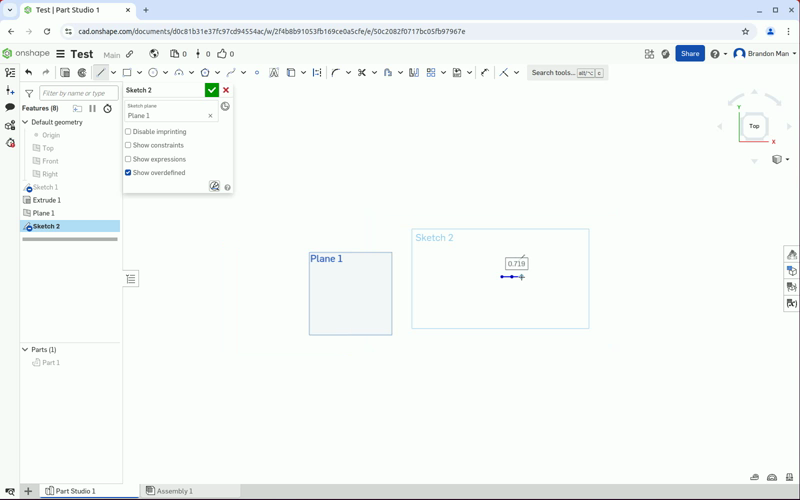
scroll(-6)
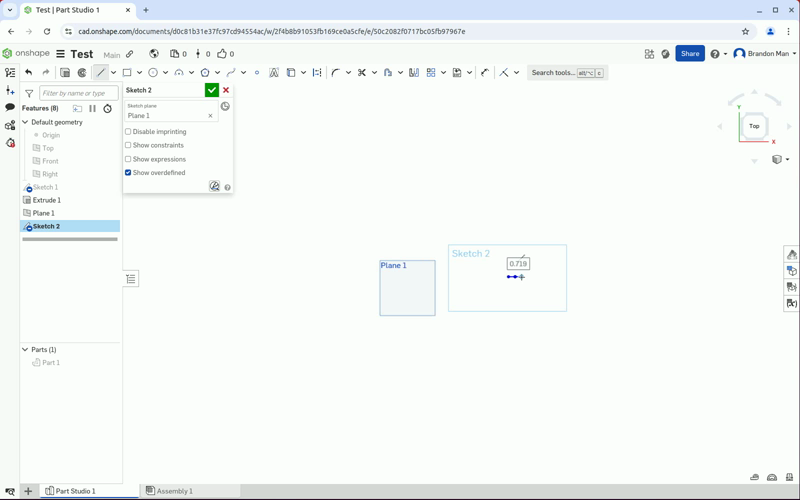
scroll(-6)
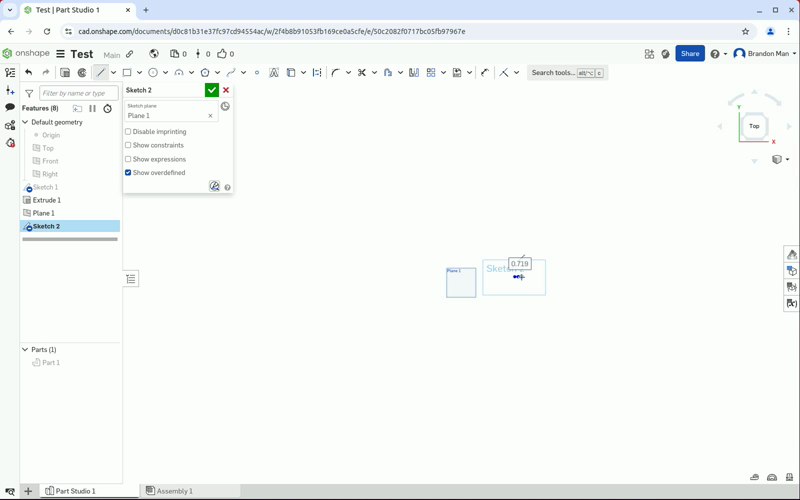
key_up(shift)
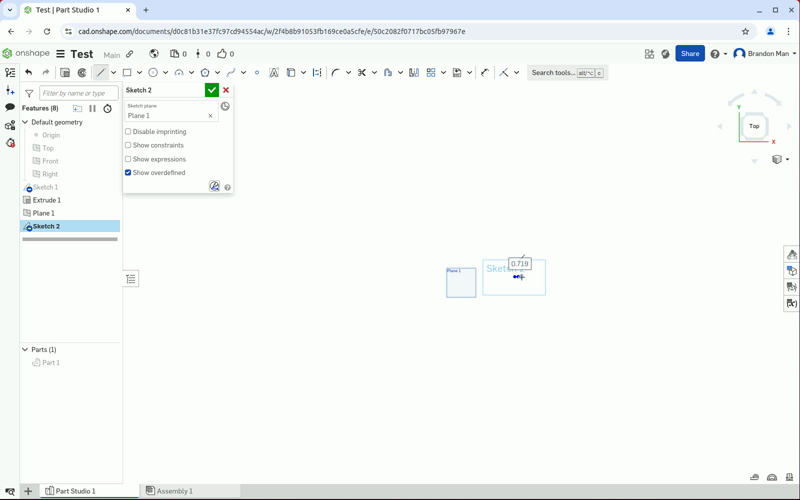
key_down(shift)
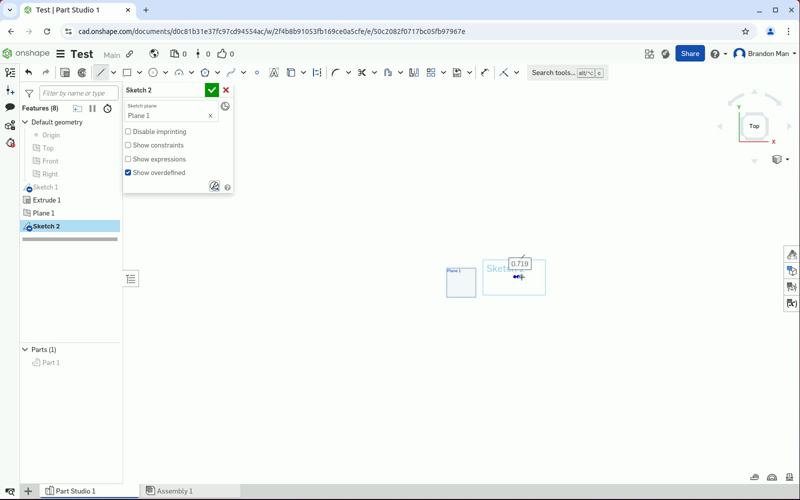
mouse_move(551, 276)
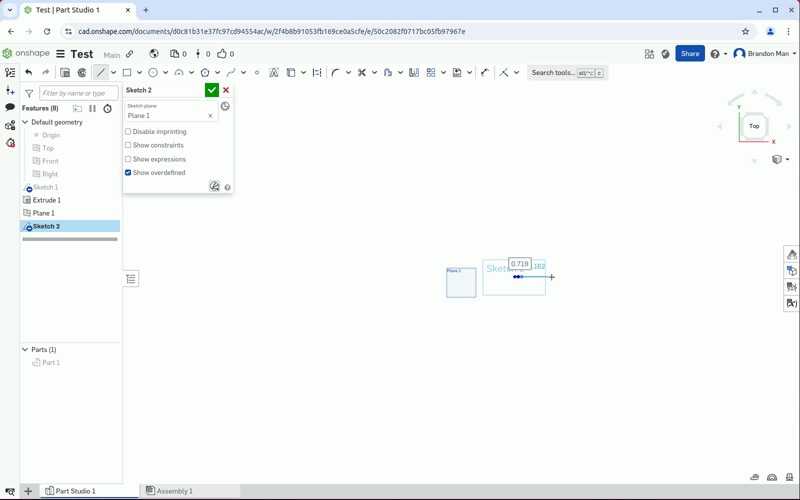
mouse_move(521, 271)
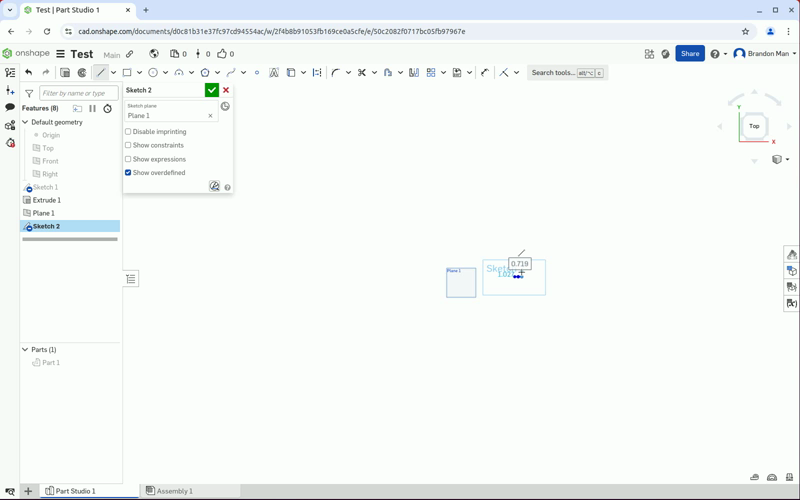
scroll(6)
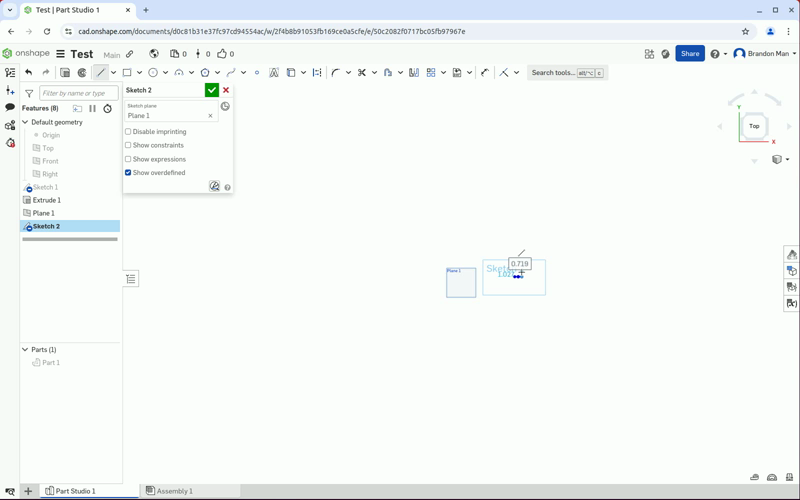
scroll(6)
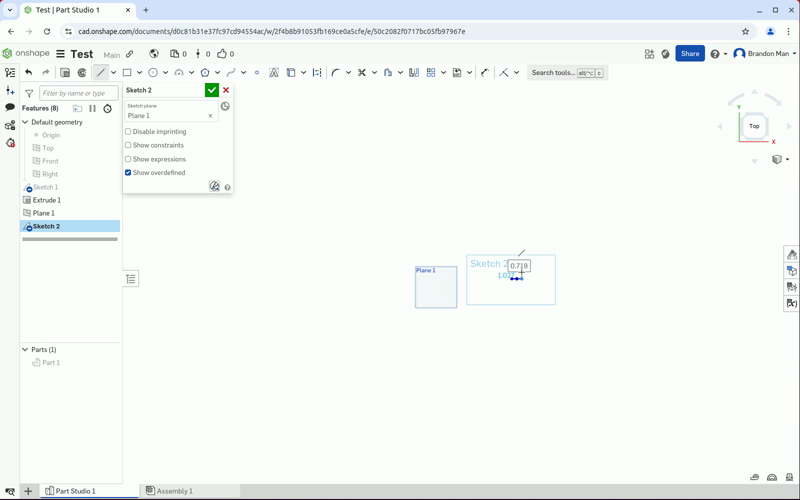
scroll(6)
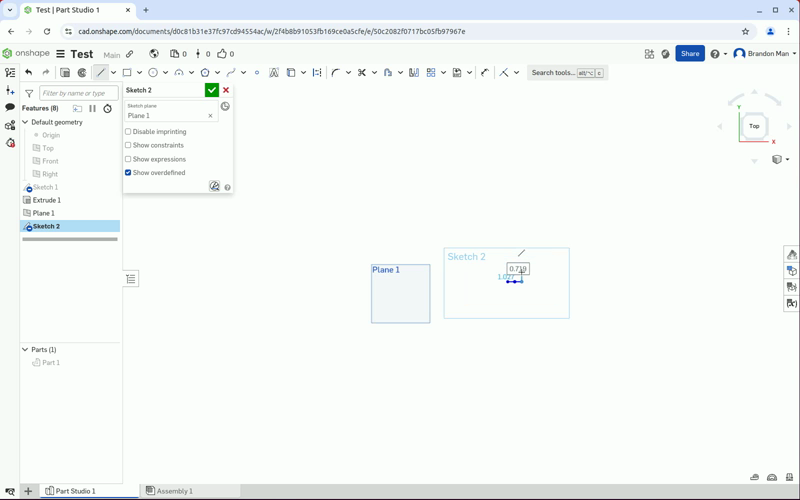
scroll(6)
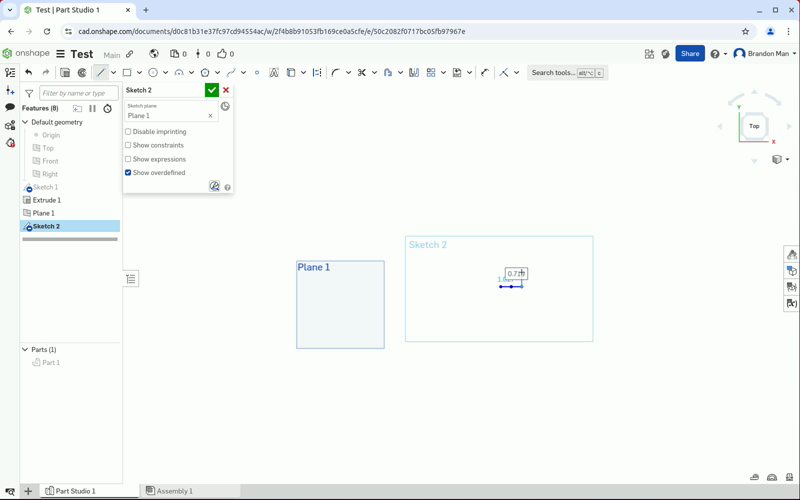
scroll(6)
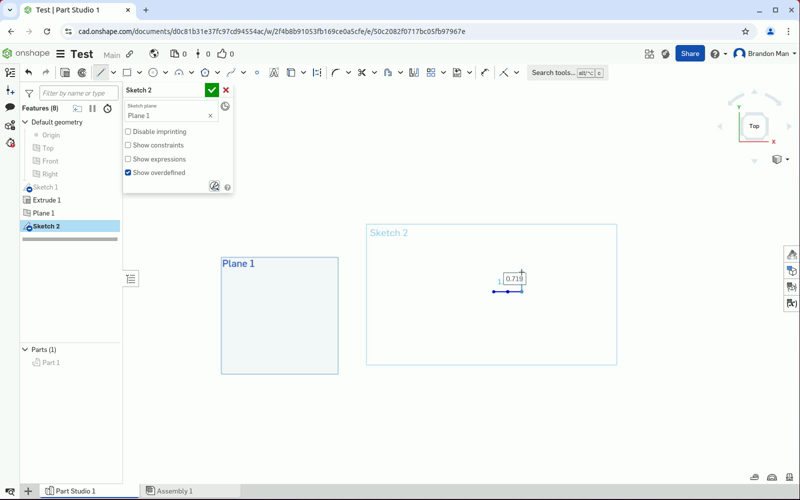
scroll(6)
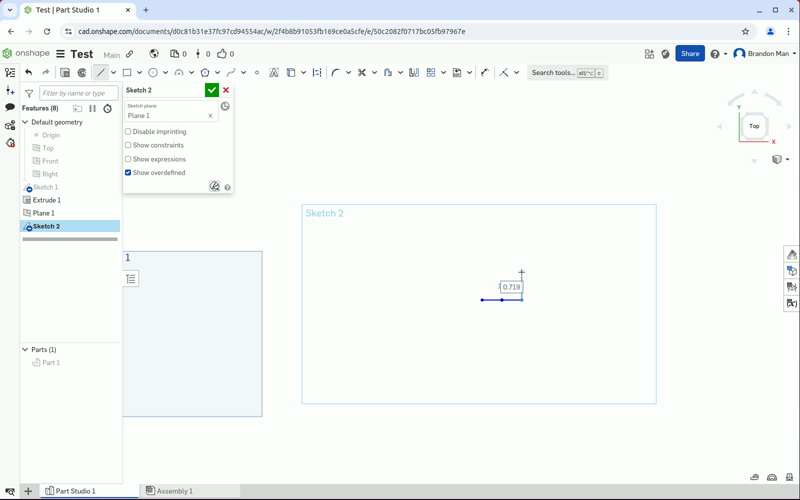
scroll(6)
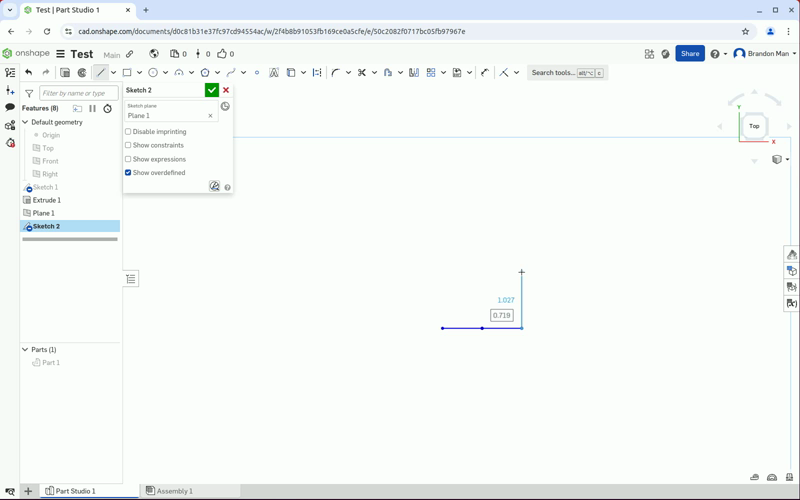
click(521, 271)
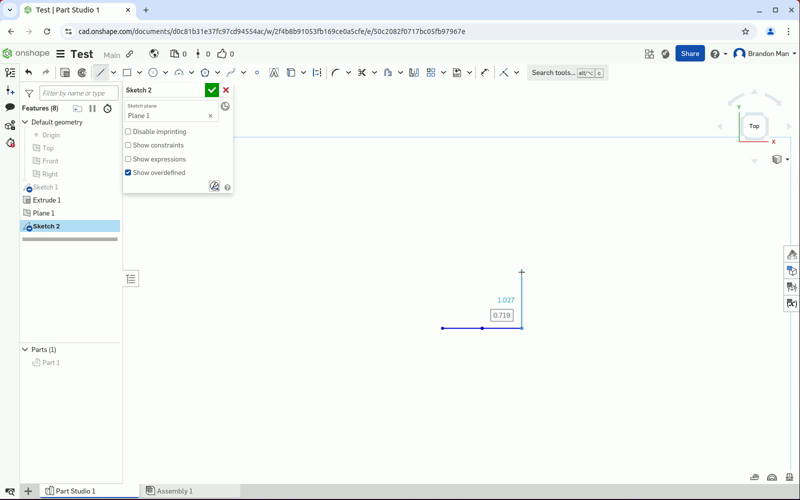
scroll(-6)
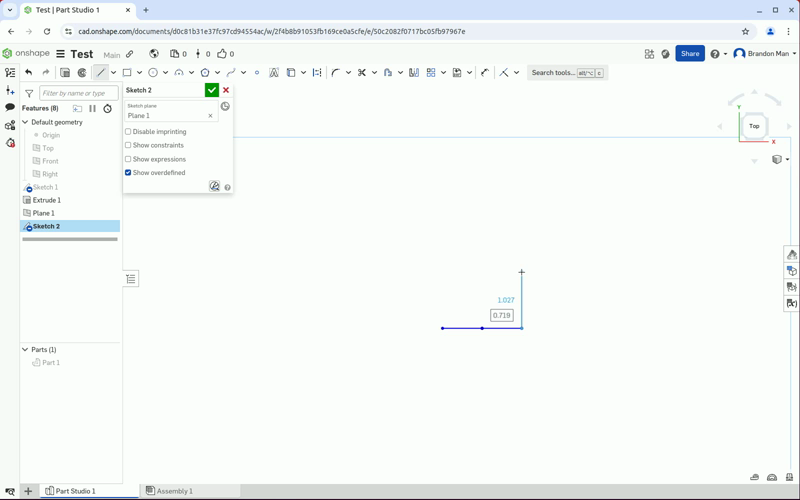
scroll(-6)
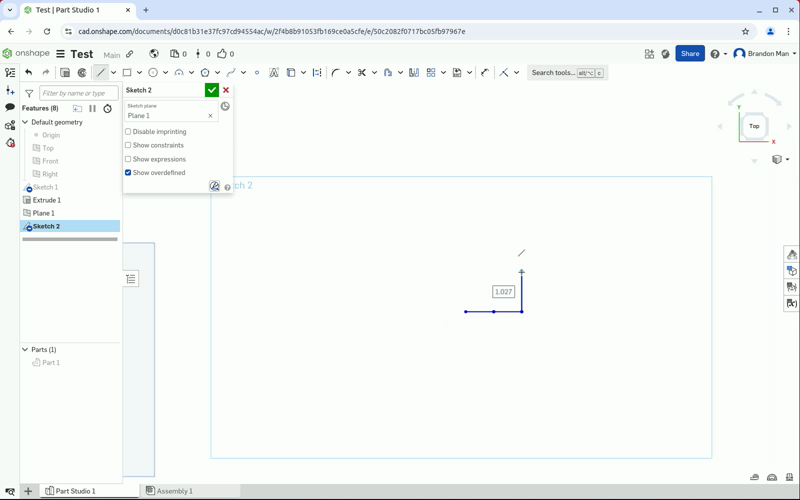
scroll(-6)
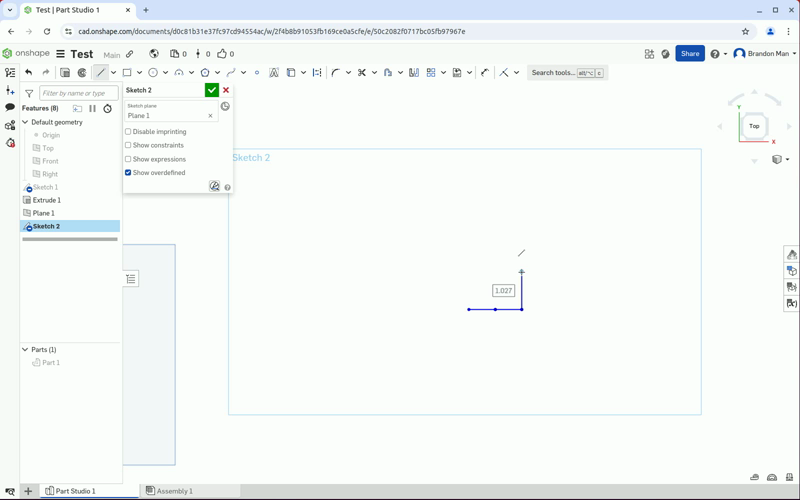
scroll(-6)
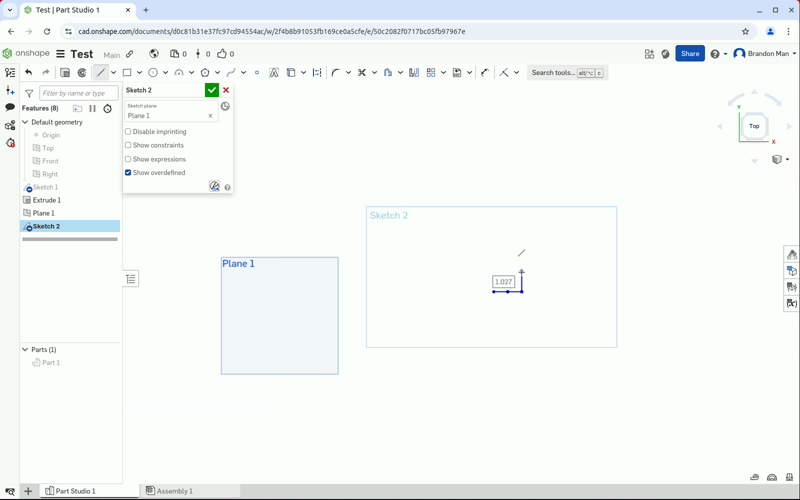
scroll(-6)
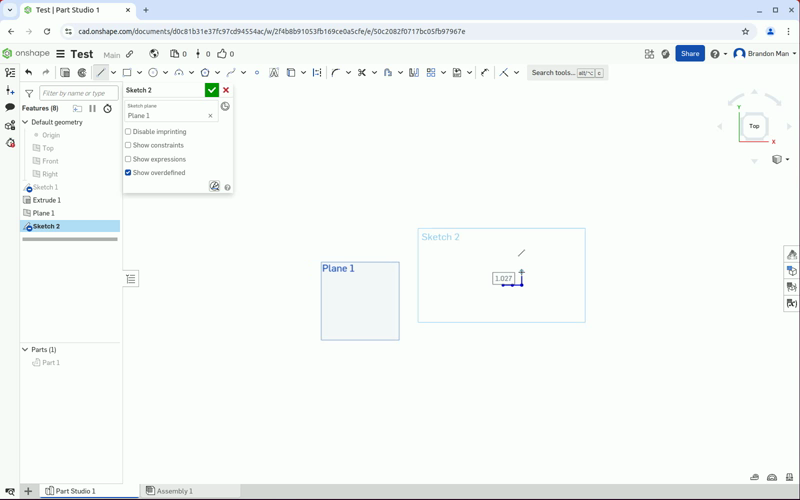
scroll(-6)
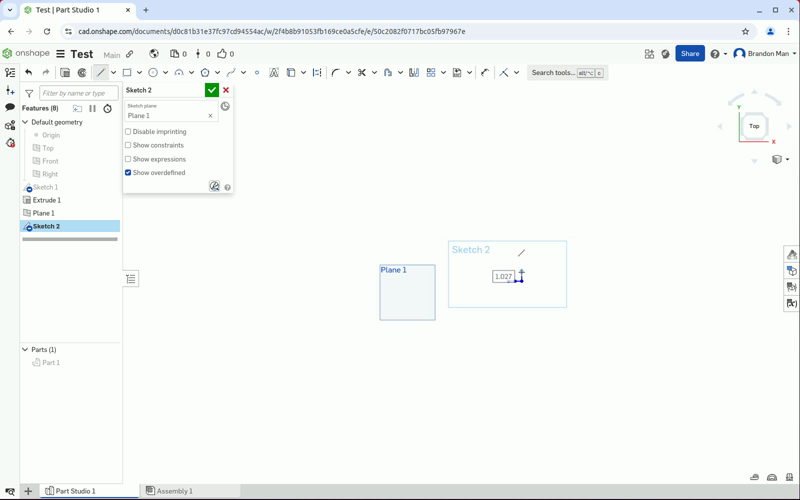
scroll(-6)
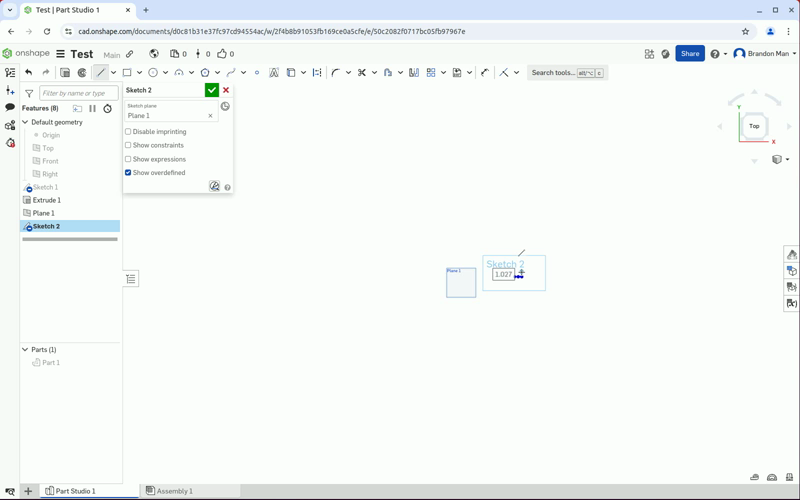
key_up(shift)
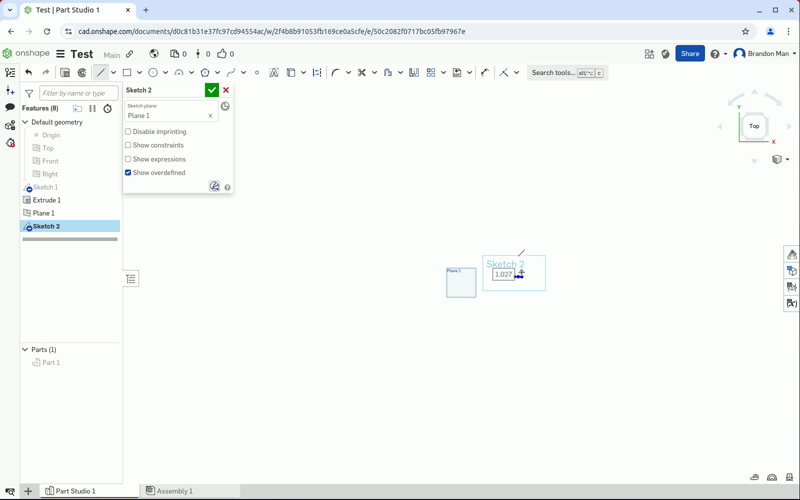
key_down(shift)
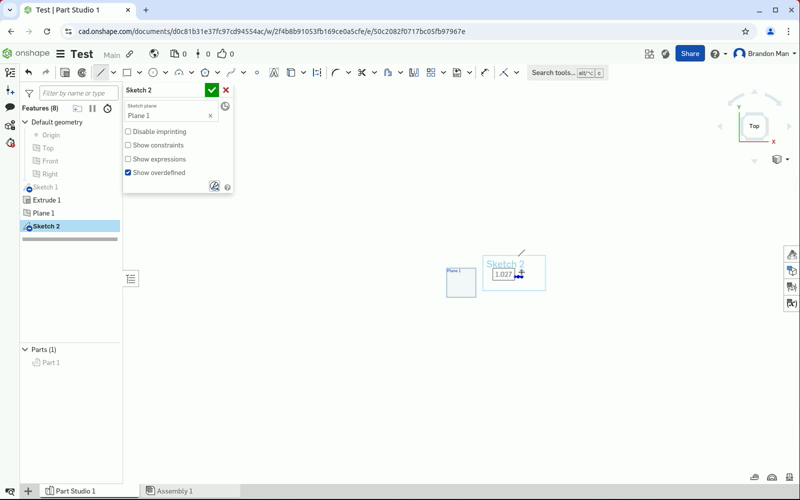
mouse_move(551, 271)
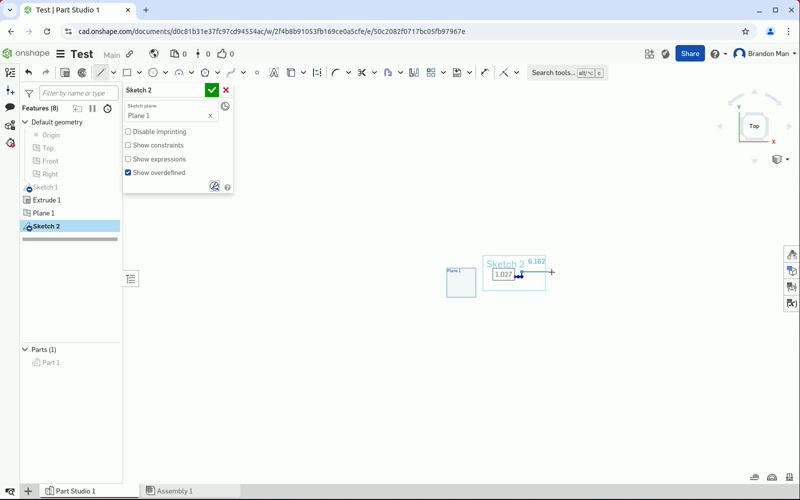
mouse_move(518, 271)
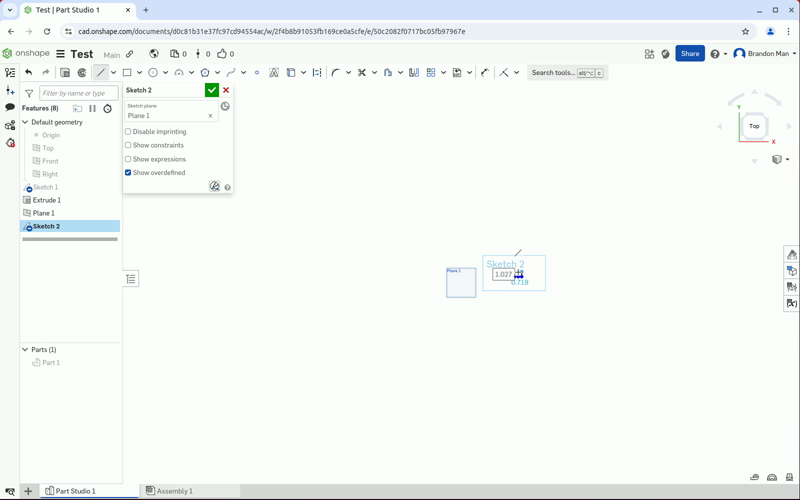
scroll(6)
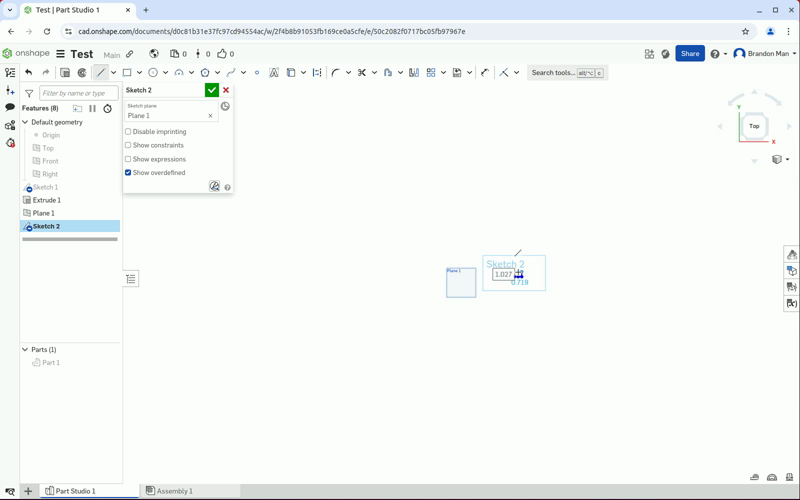
scroll(6)
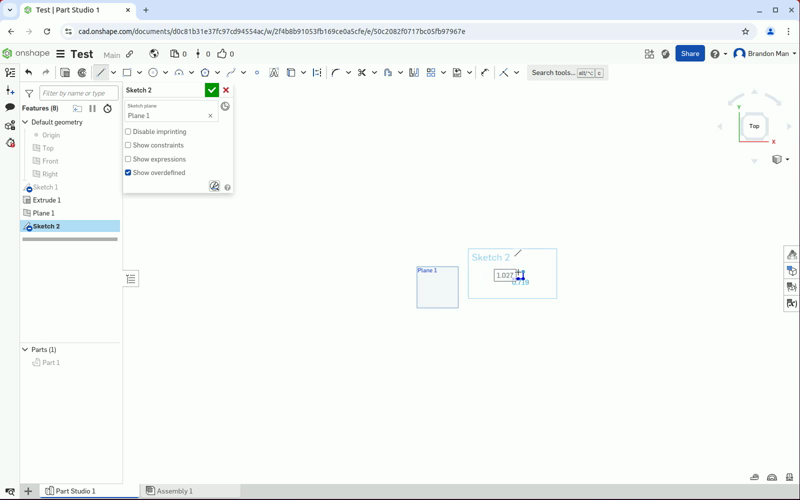
scroll(6)
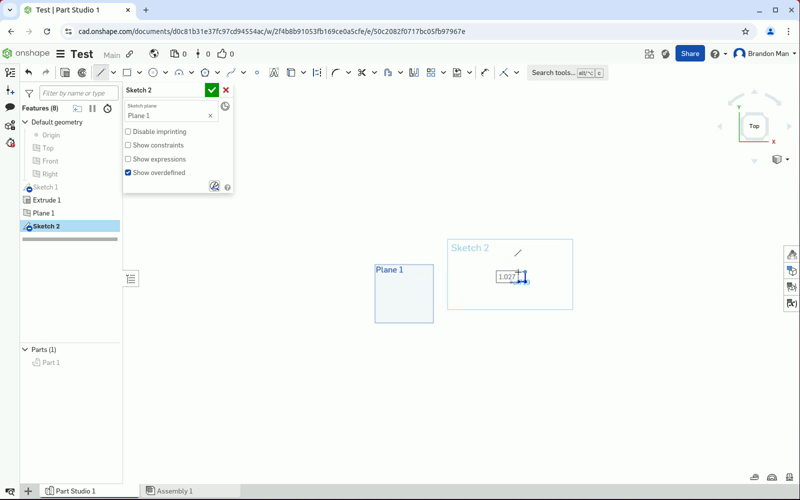
scroll(6)
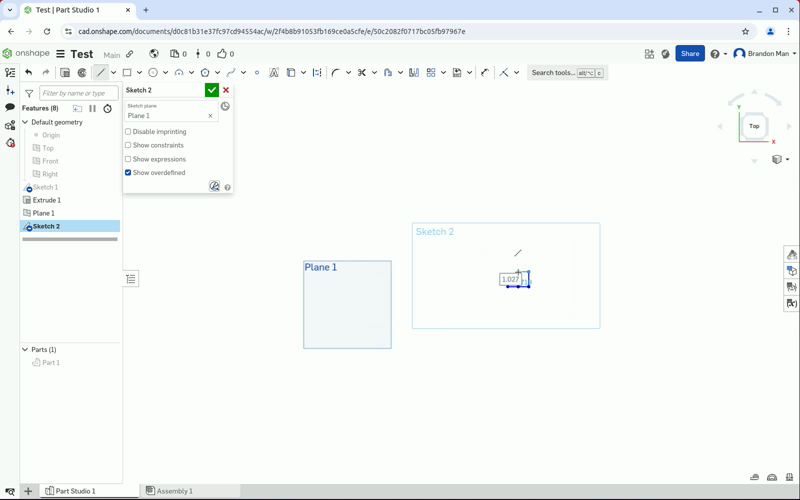
scroll(6)
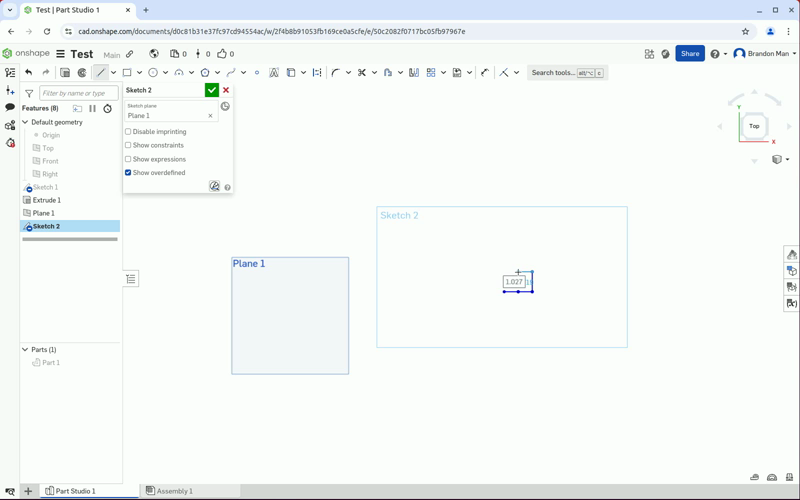
scroll(6)
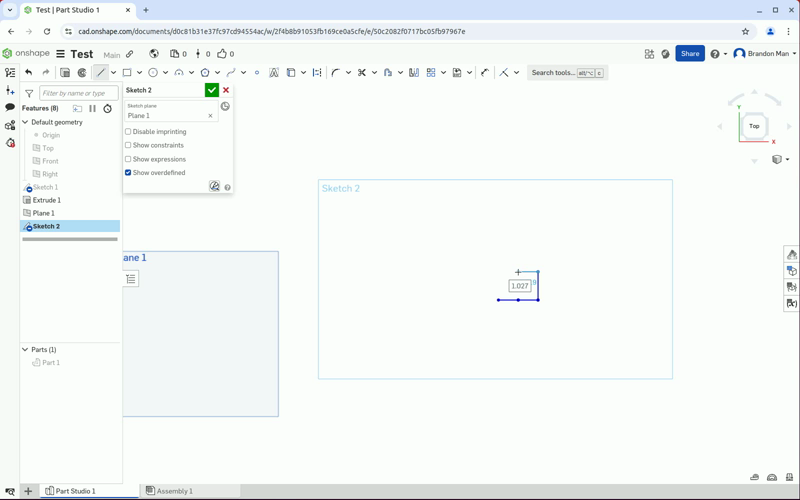
scroll(6)
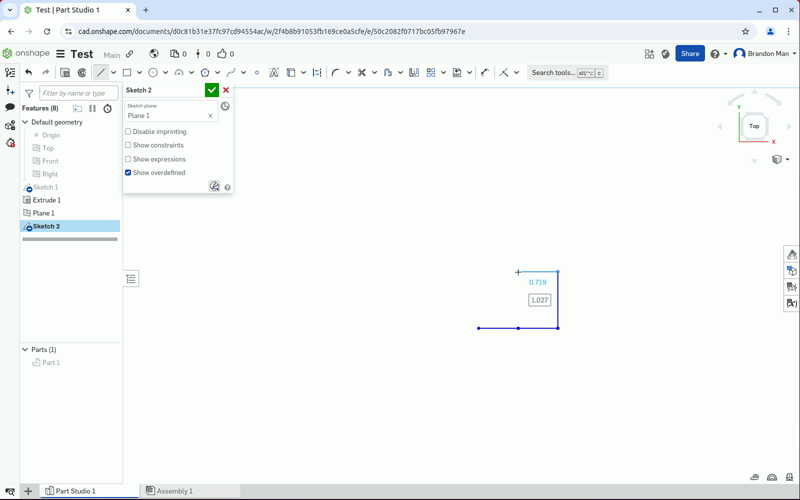
click(518, 271)
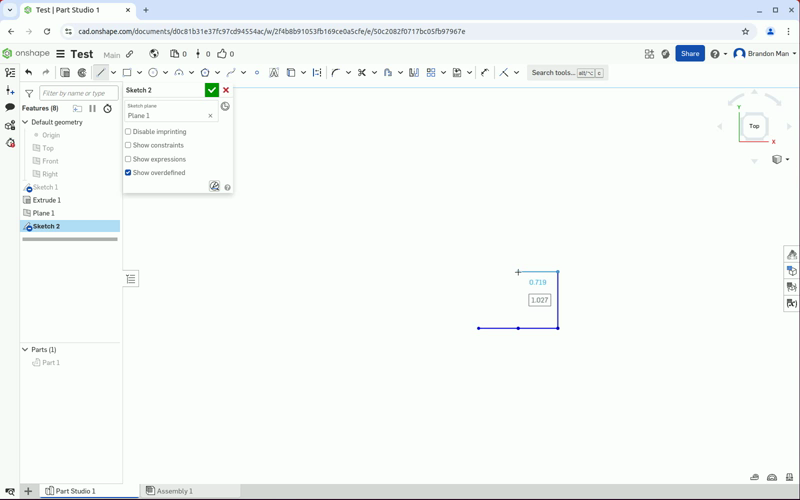
scroll(-6)
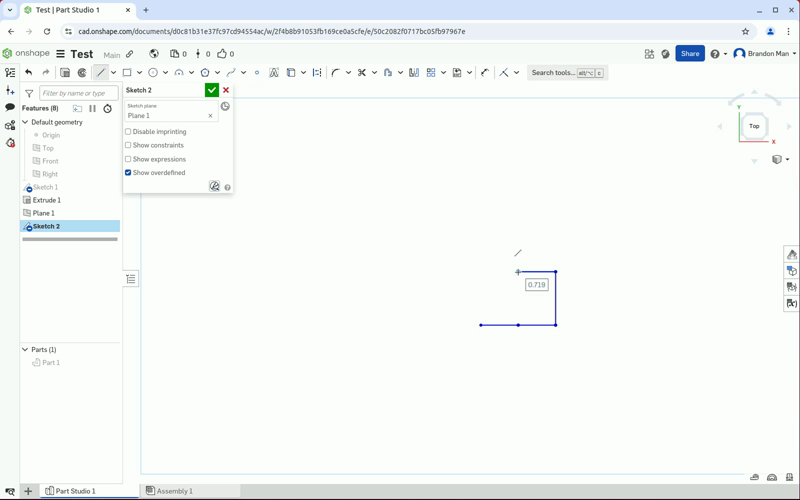
scroll(-6)
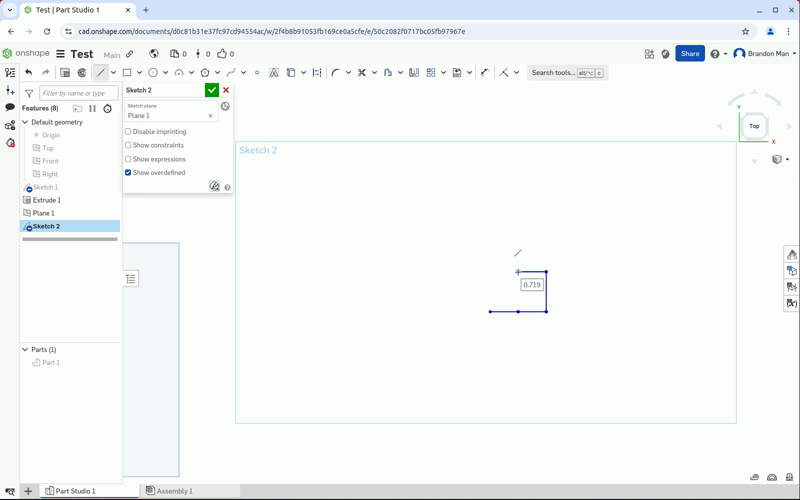
scroll(-6)
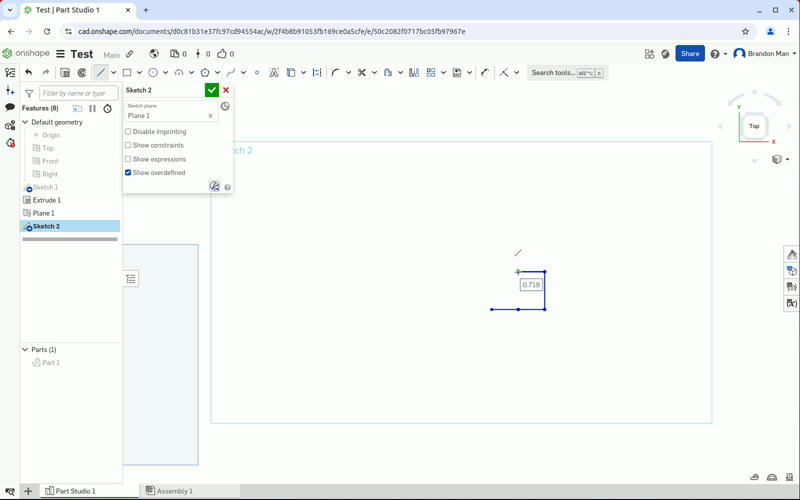
scroll(-6)
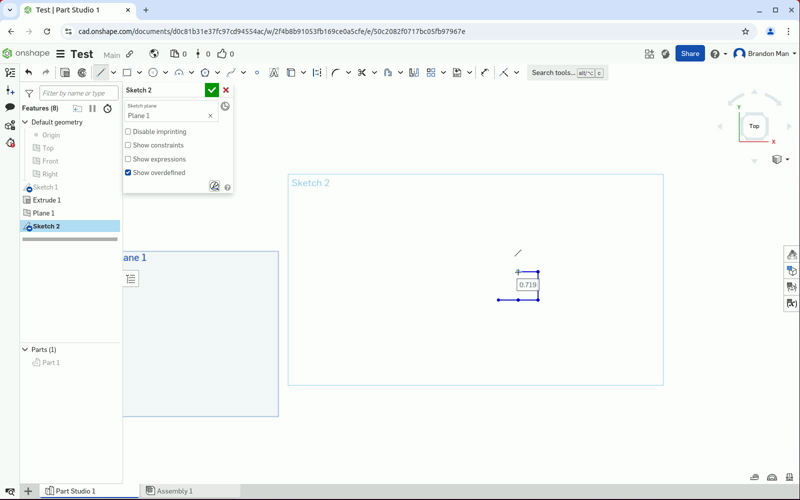
scroll(-6)
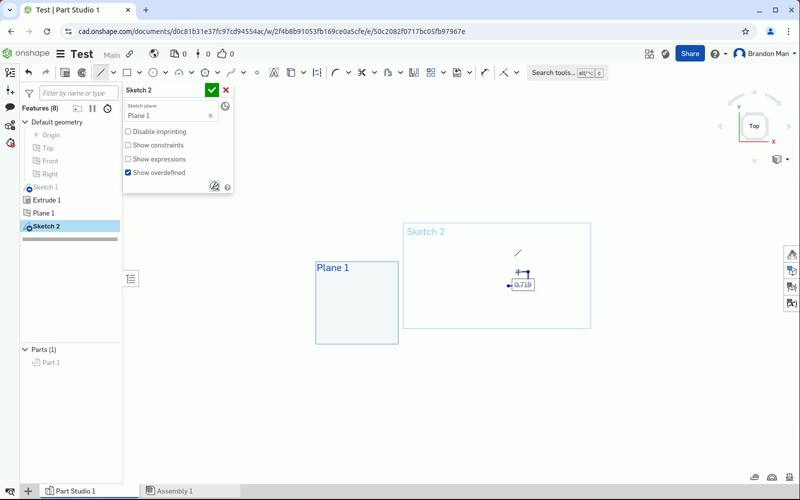
scroll(-6)
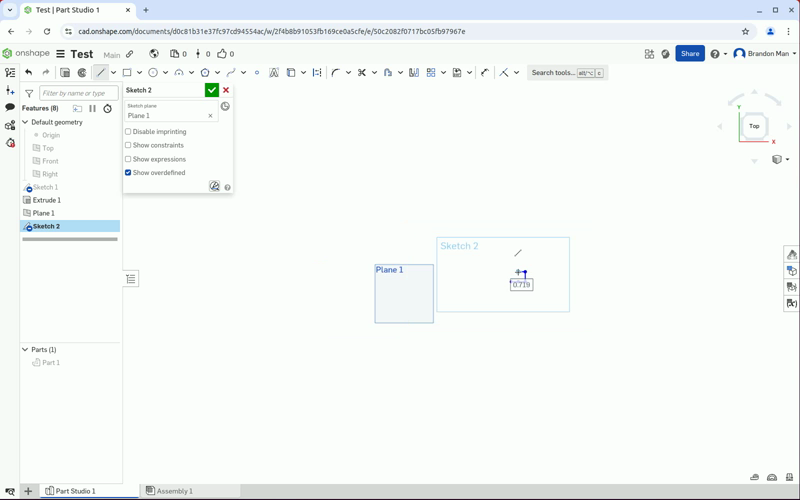
scroll(-6)
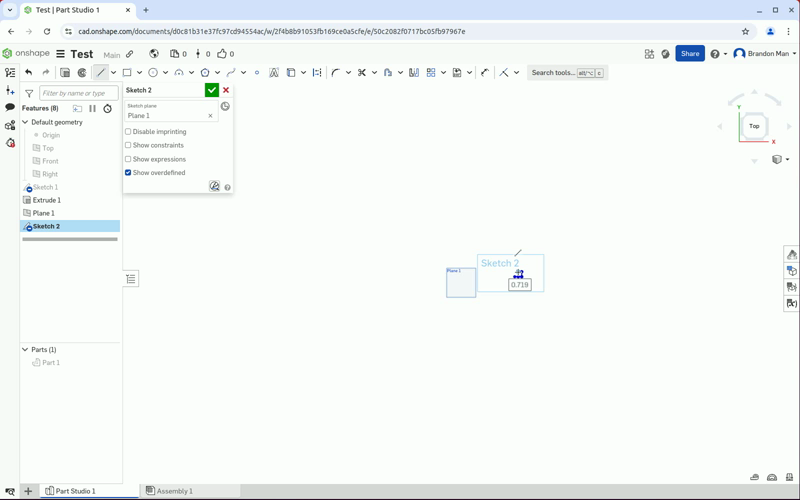
key_up(shift)
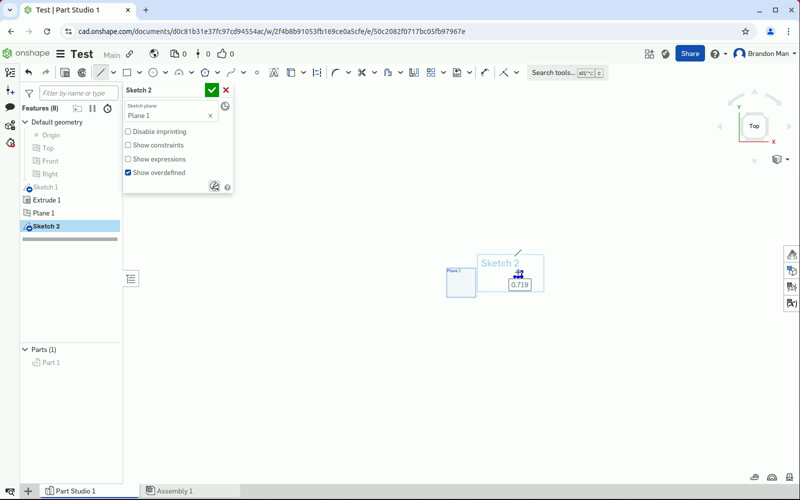
key_down(shift)
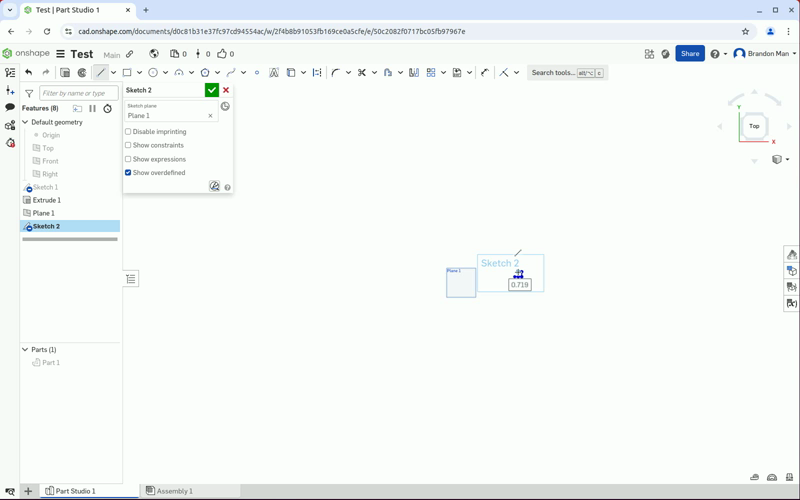
mouse_move(548, 271)
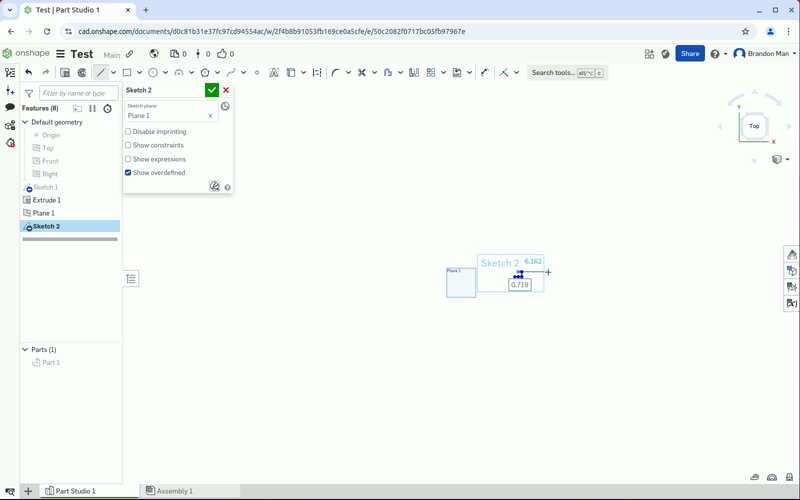
mouse_move(514, 271)
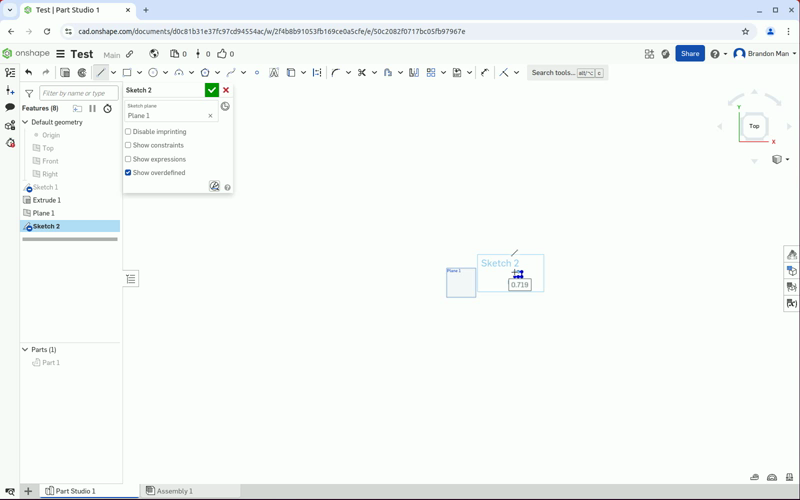
scroll(6)
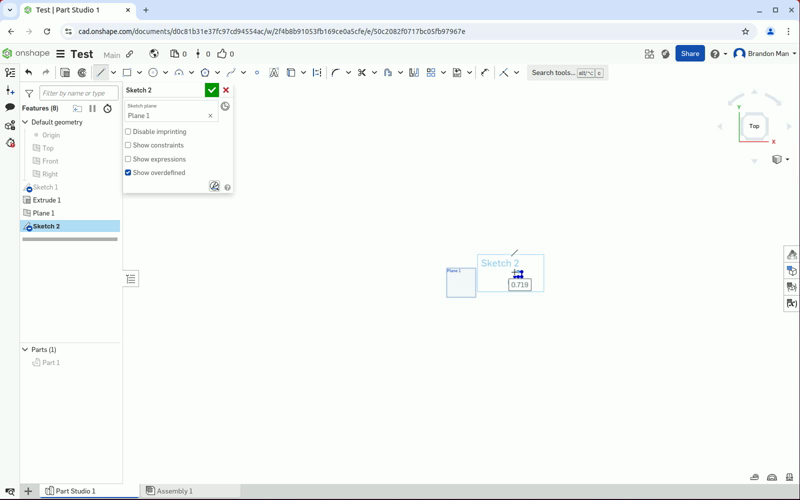
scroll(6)
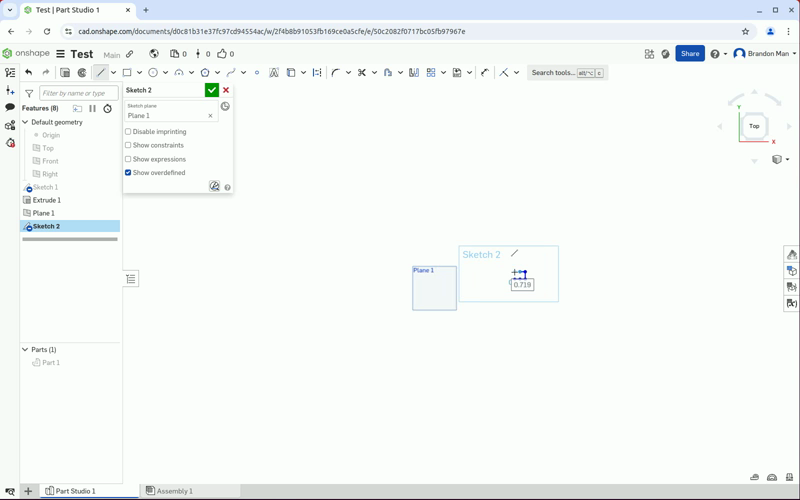
scroll(6)
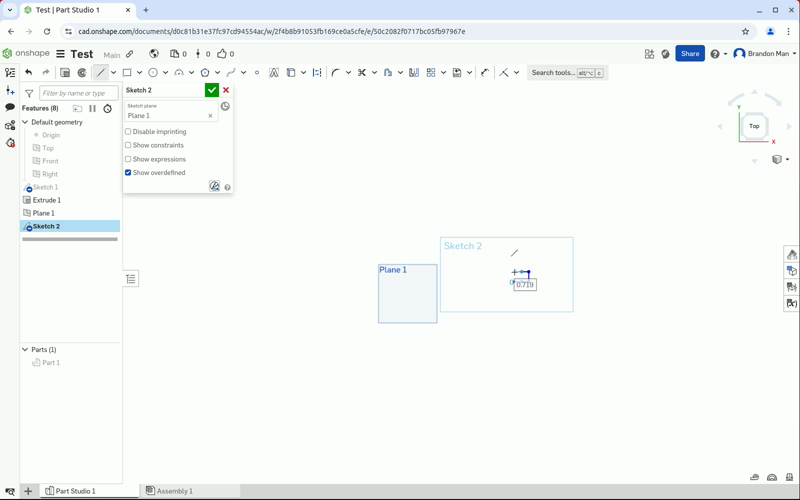
scroll(6)
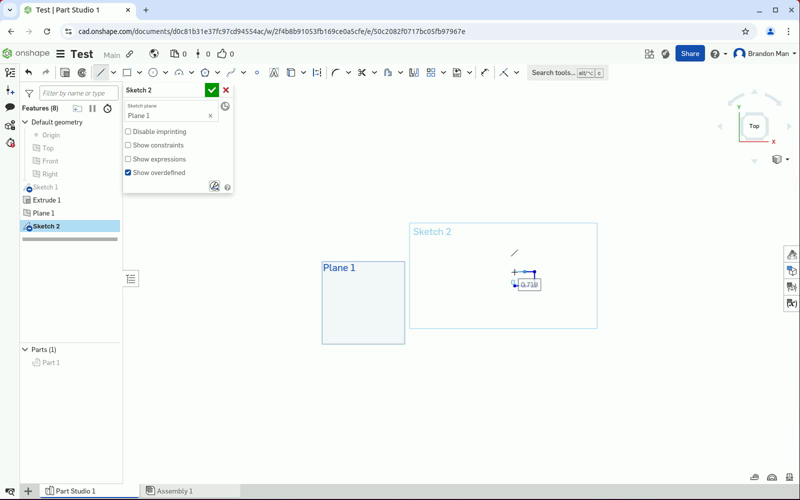
scroll(6)
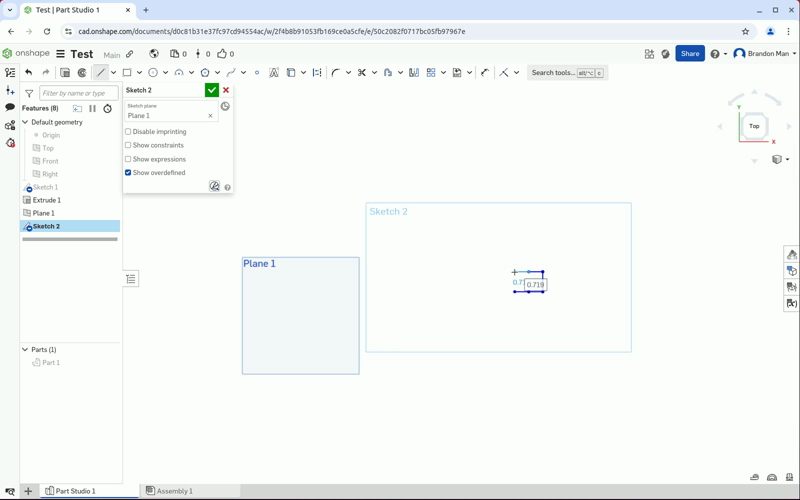
scroll(6)
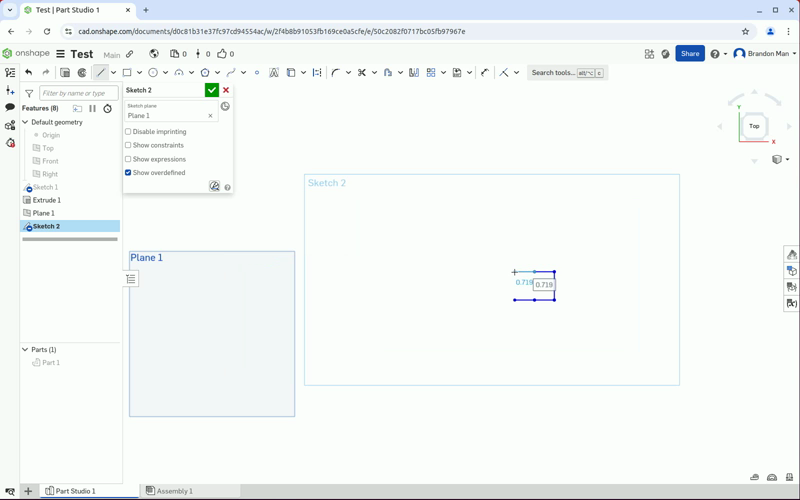
scroll(6)
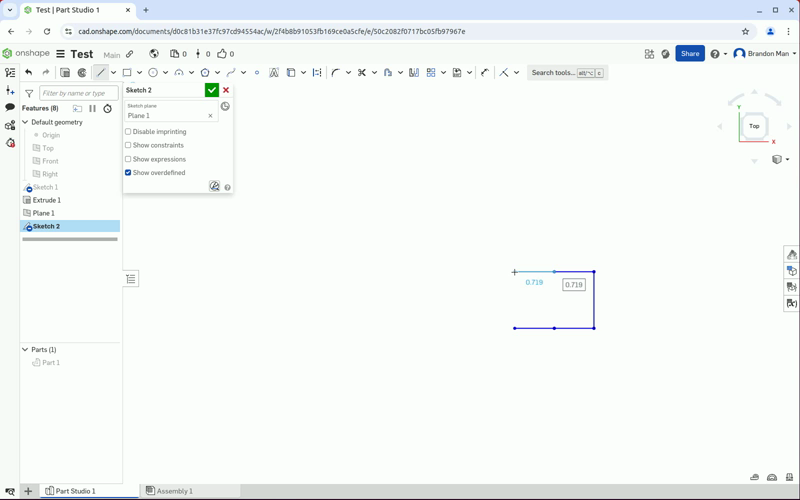
click(514, 271)
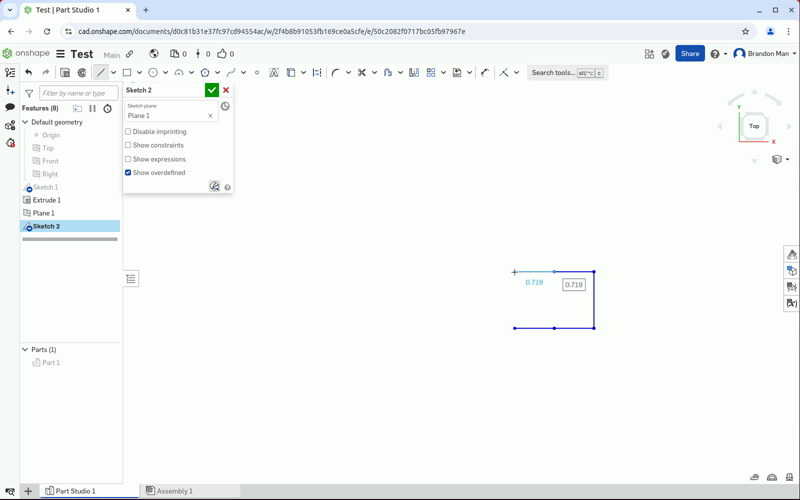
scroll(-6)
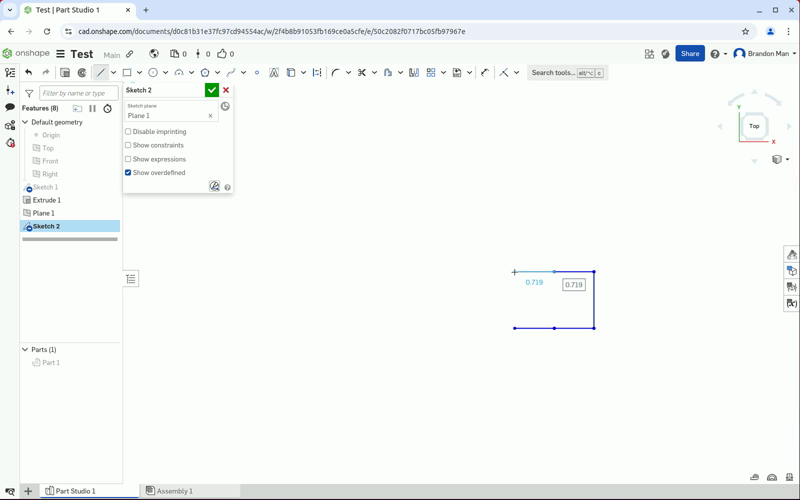
scroll(-6)
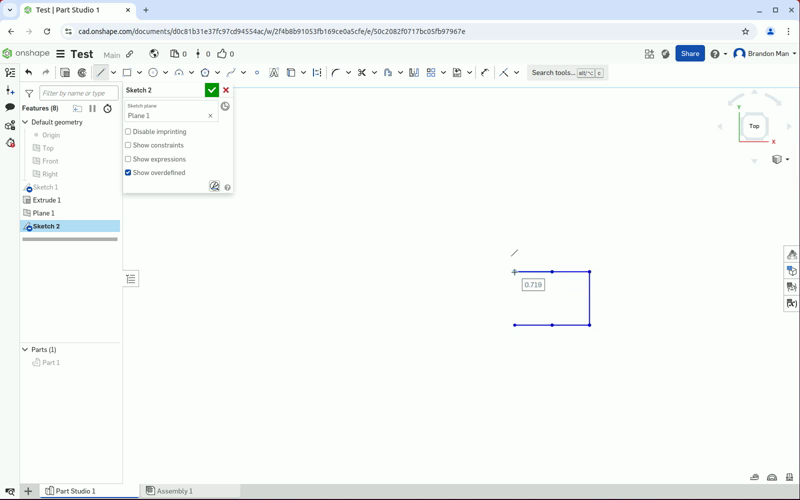
scroll(-6)
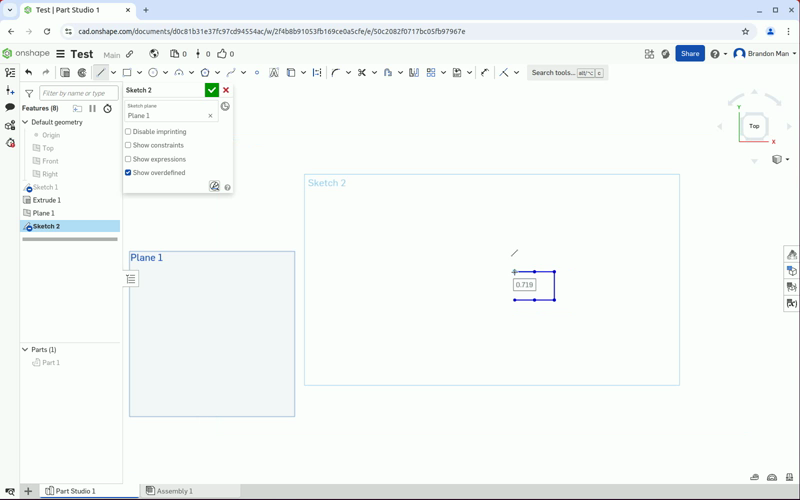
scroll(-6)
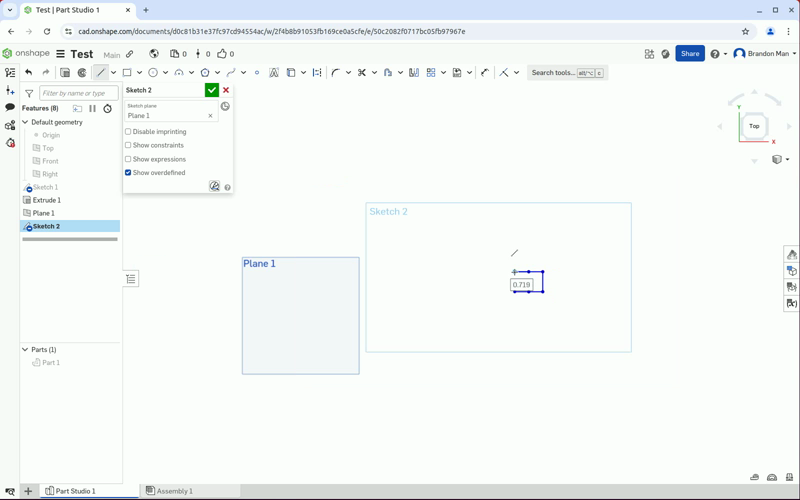
scroll(-6)
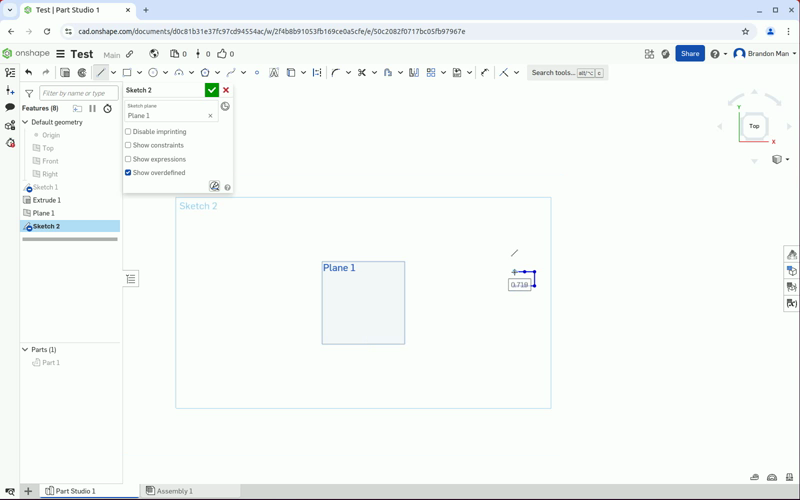
scroll(-6)
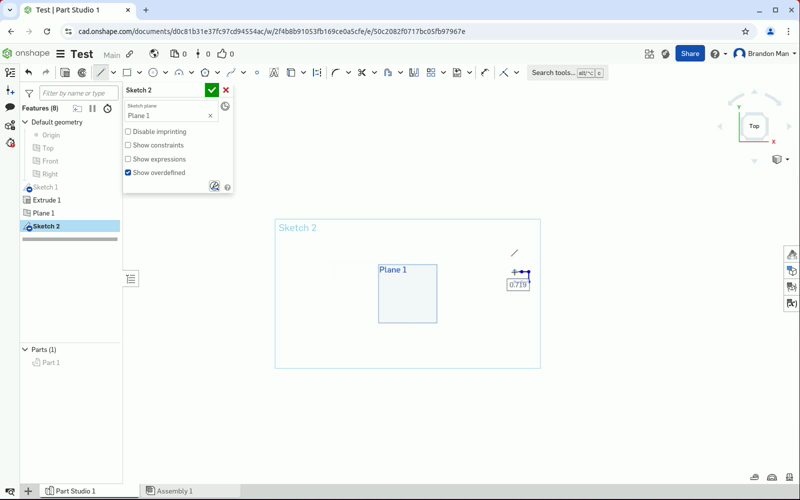
scroll(-6)
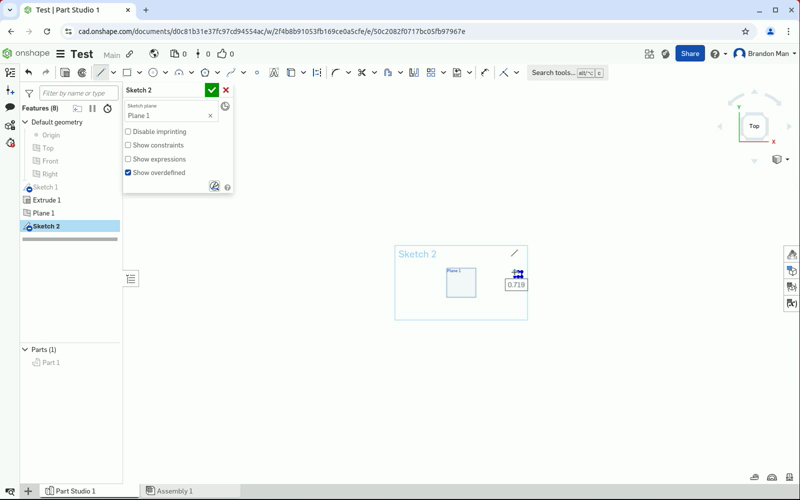
key_up(shift)
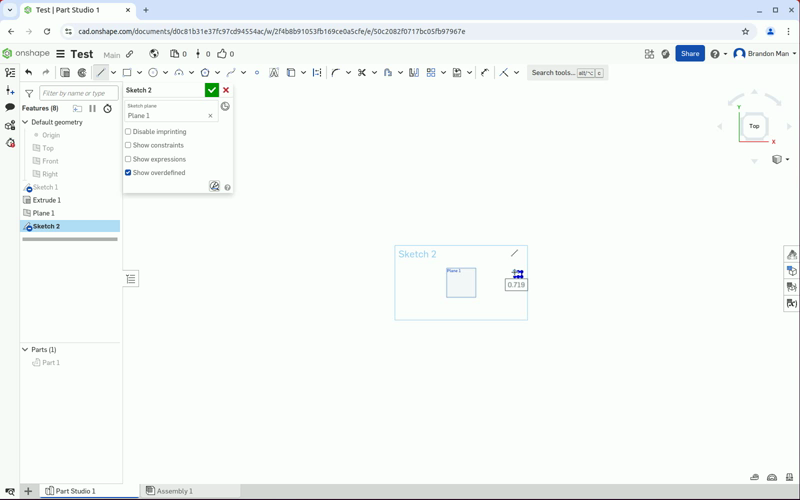
mouse_move(544, 271)
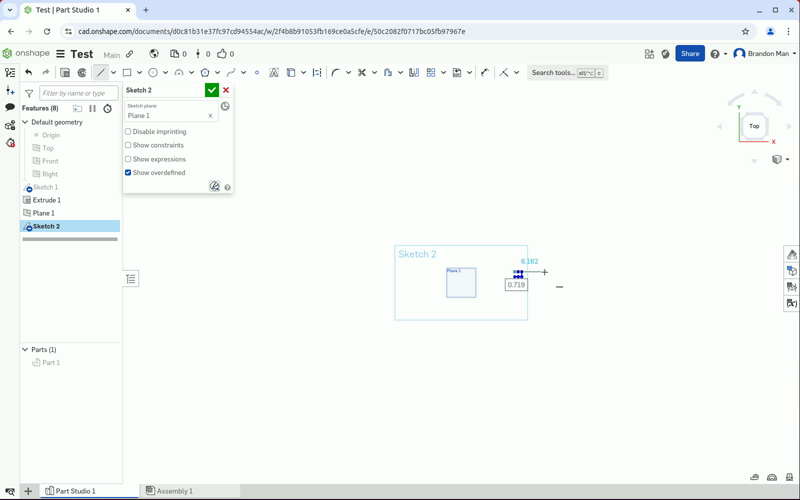
key_down(shift)
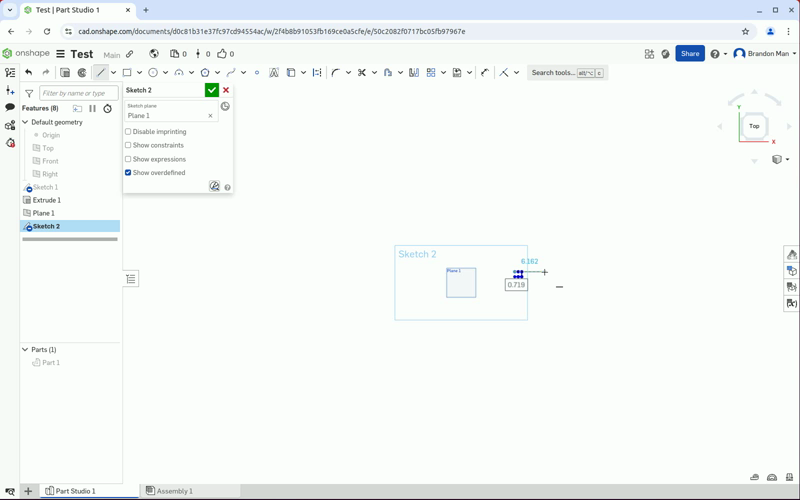
mouse_move(514, 276)
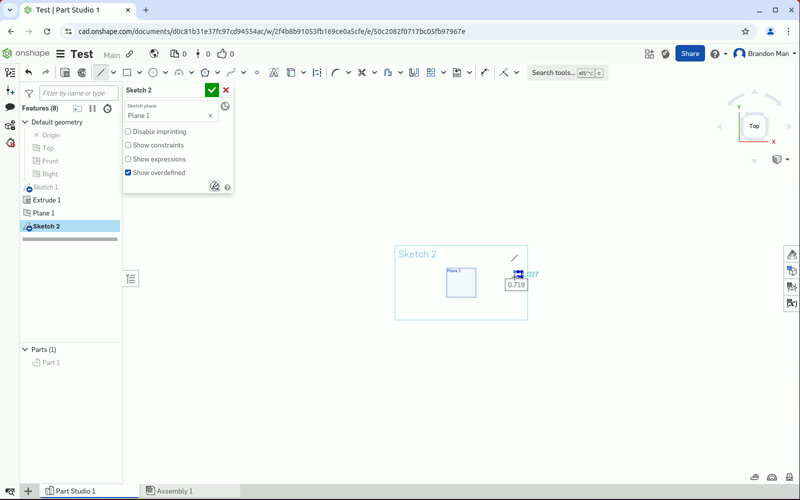
scroll(6)
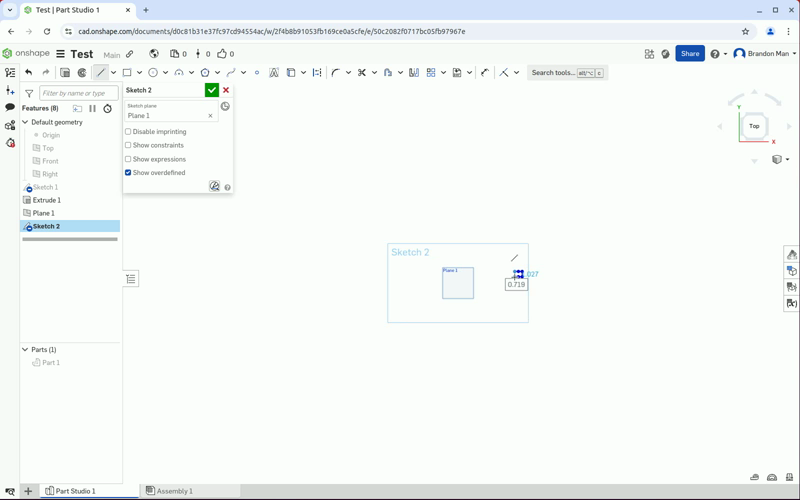
scroll(6)
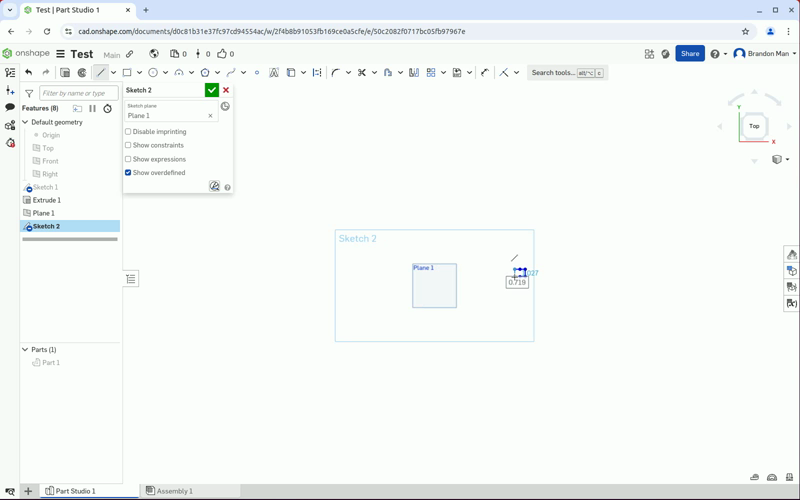
scroll(6)
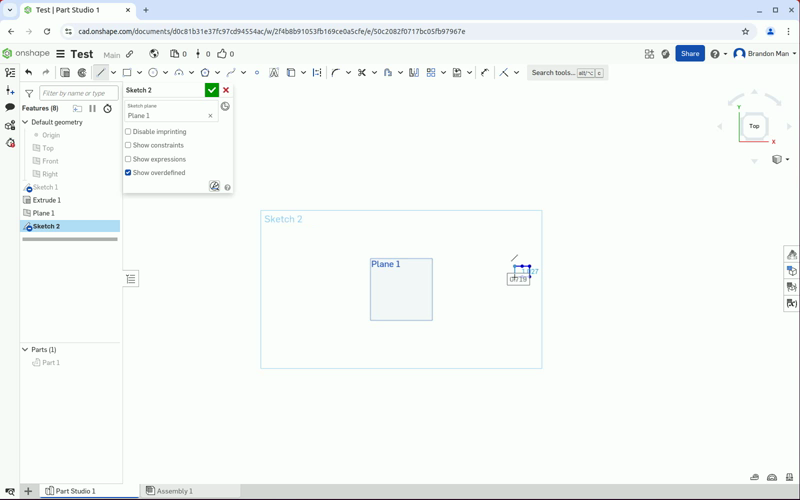
scroll(6)
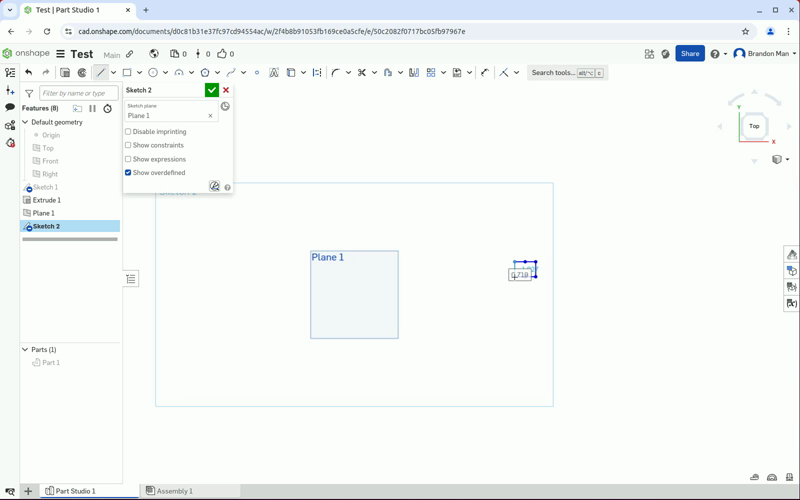
scroll(6)
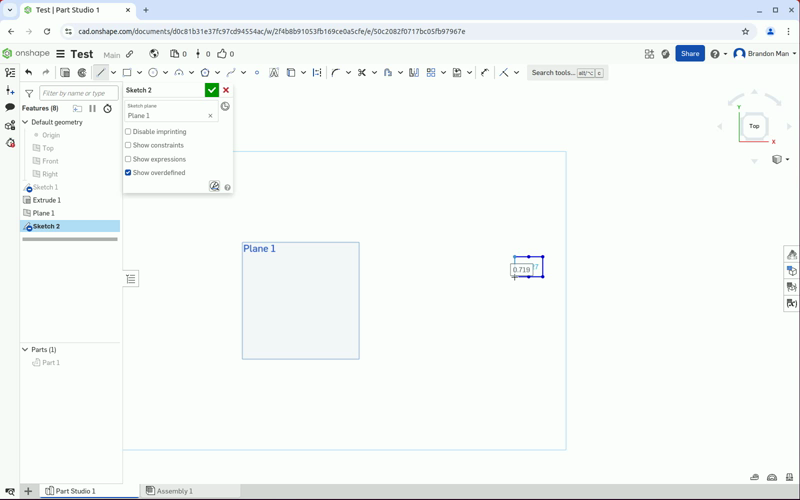
scroll(6)
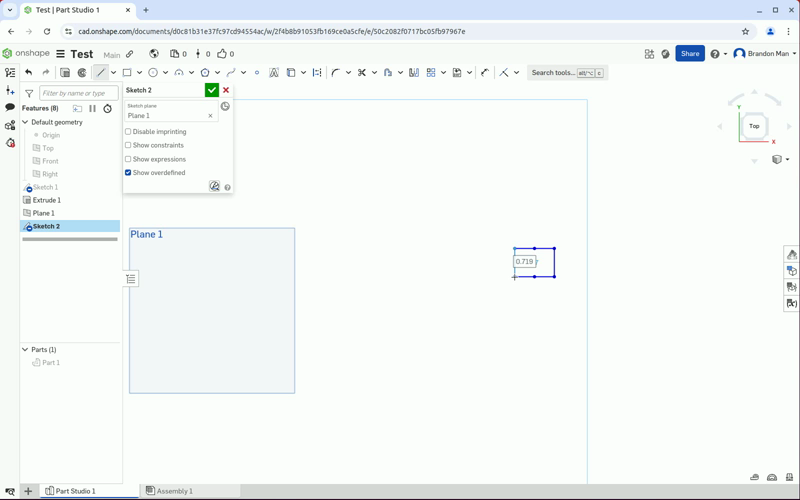
scroll(6)
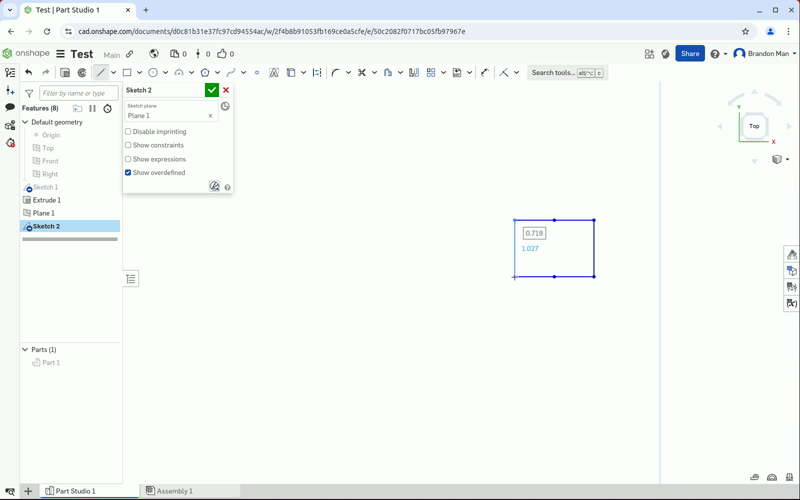
key_up(shift)
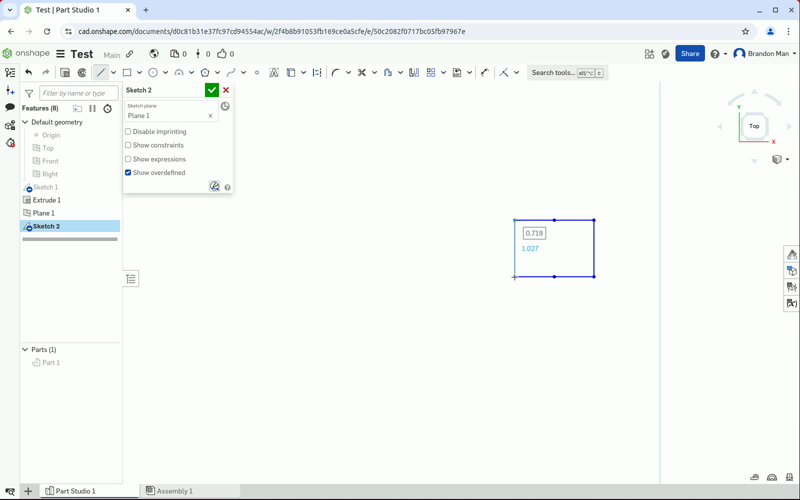
click(514, 276)
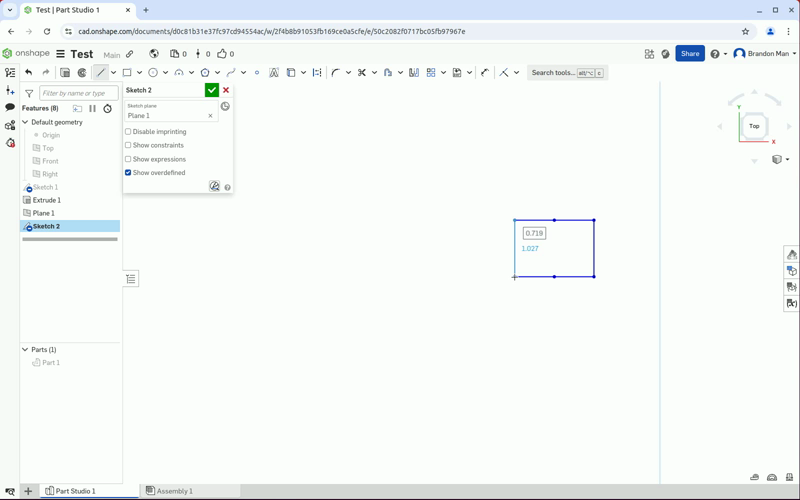
scroll(-6)
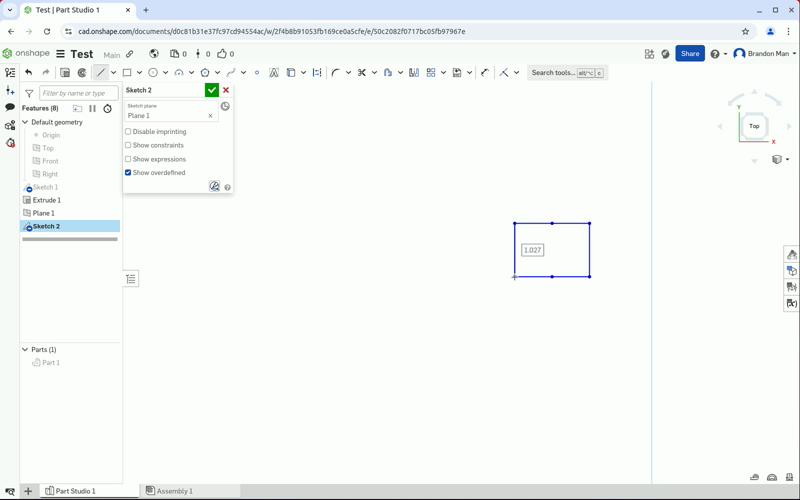
scroll(-6)
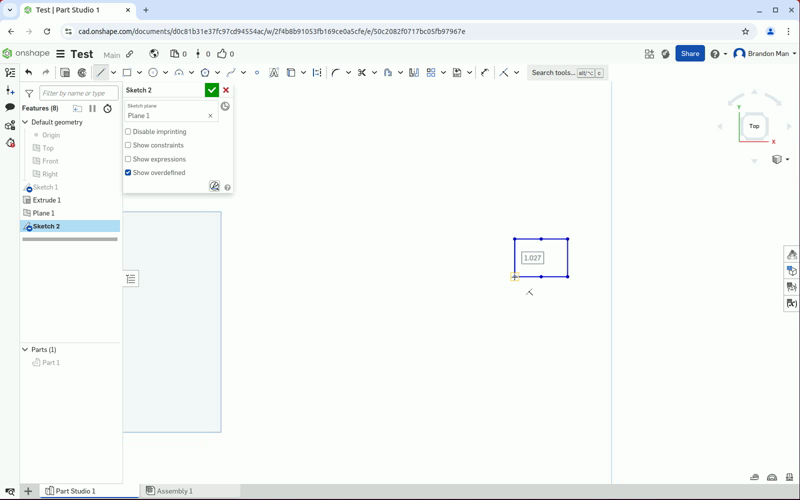
scroll(-6)
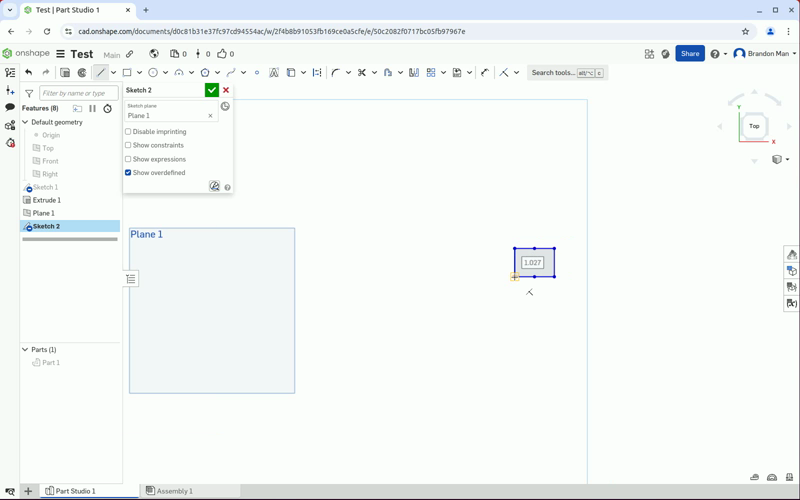
scroll(-6)
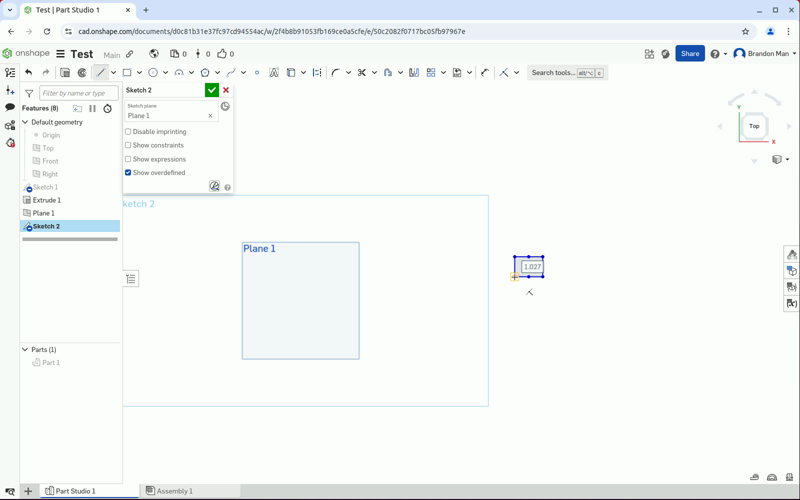
scroll(-6)
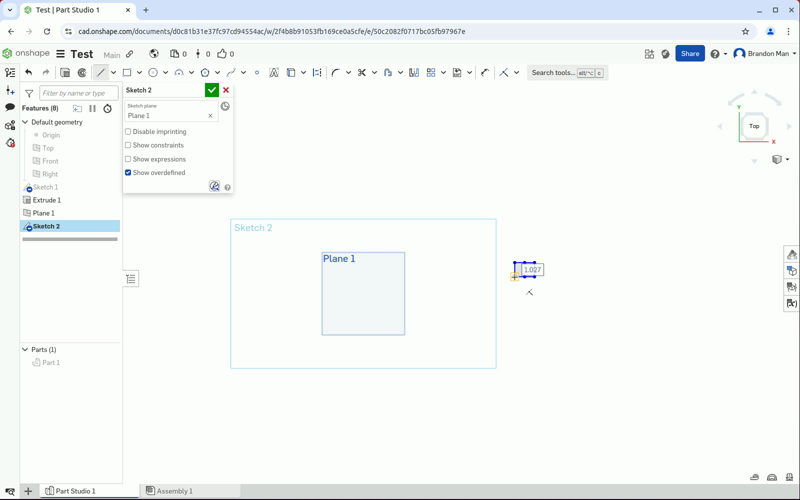
scroll(-6)
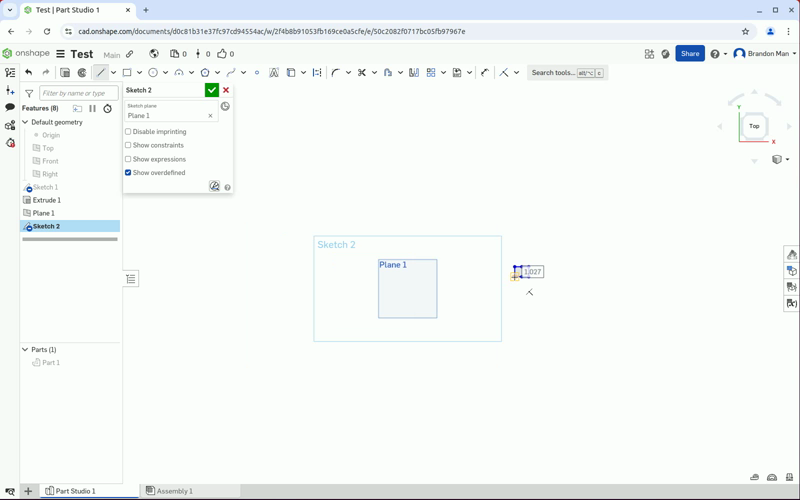
scroll(-6)
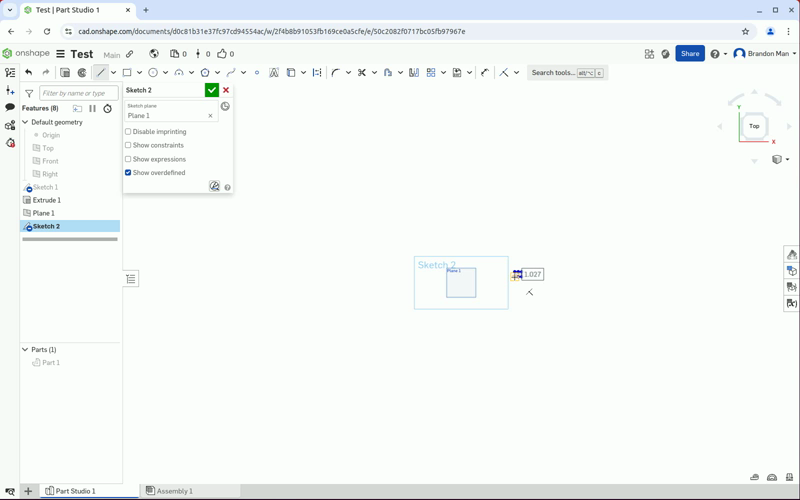
key(esc)
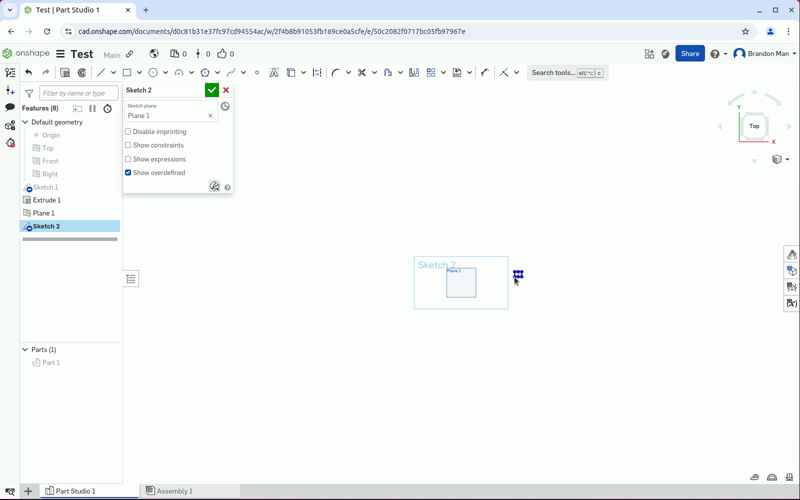
mouse_move(517, 276)
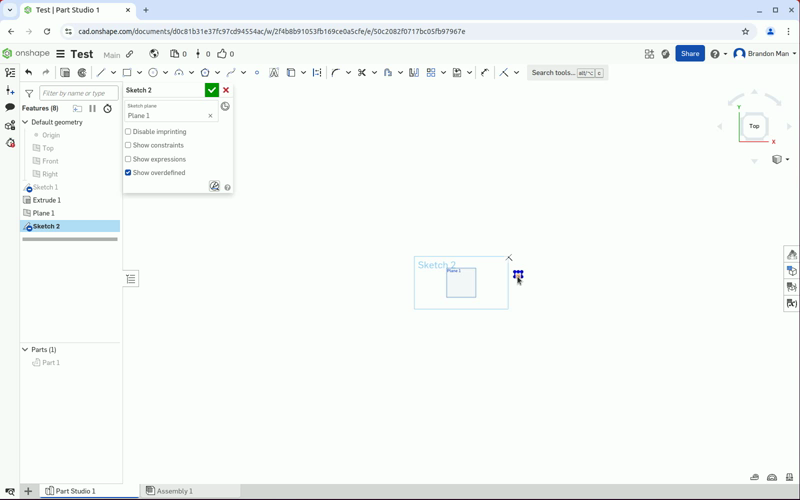
scroll(6)
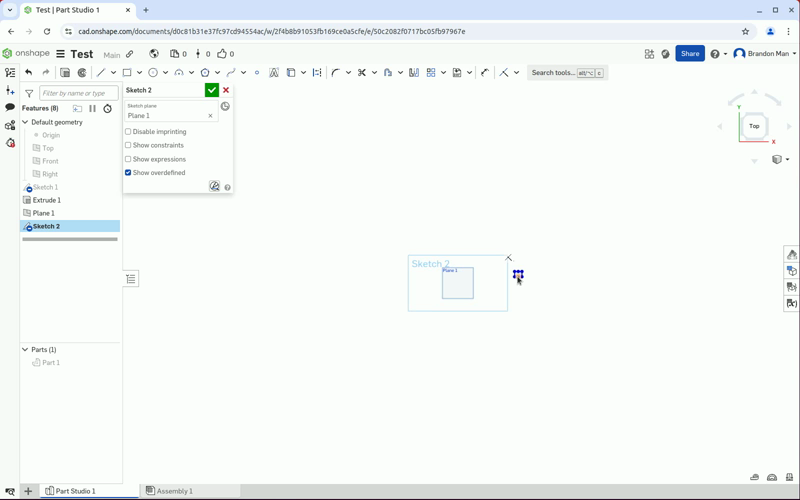
scroll(6)
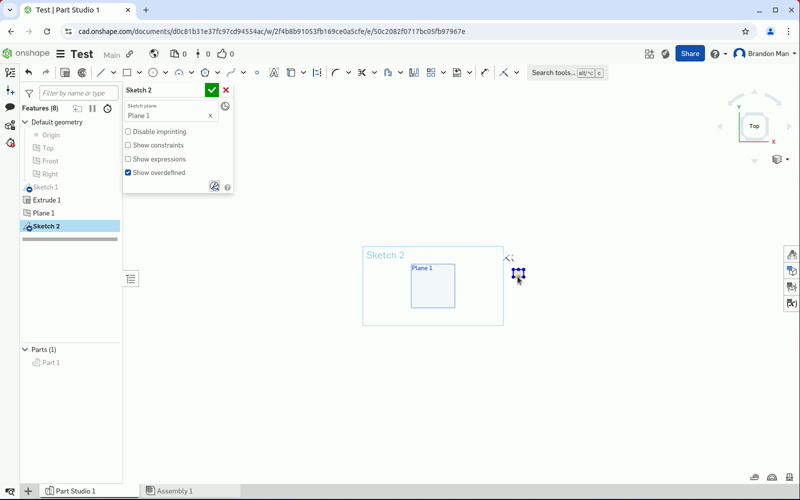
scroll(6)
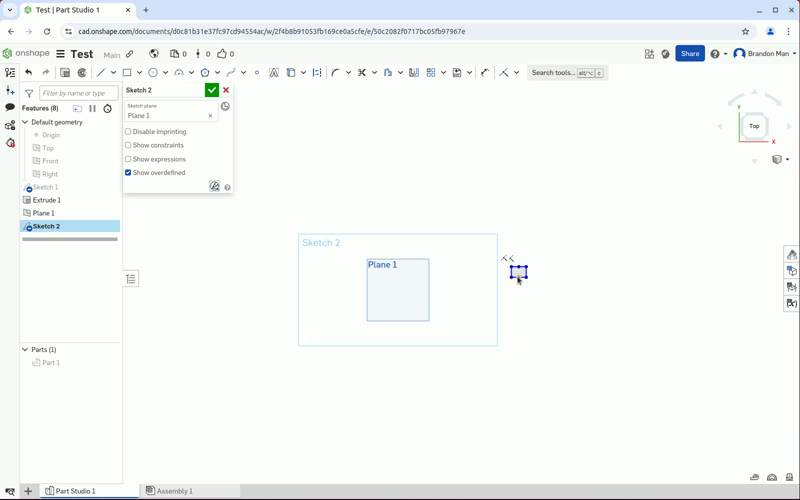
scroll(6)
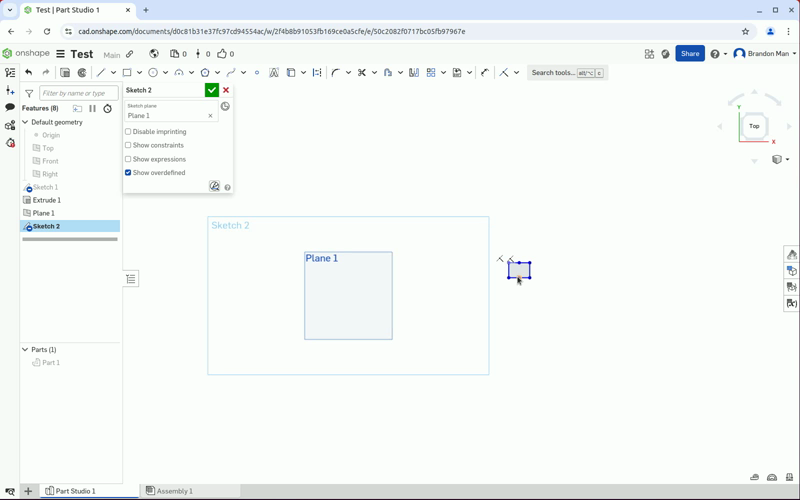
scroll(6)
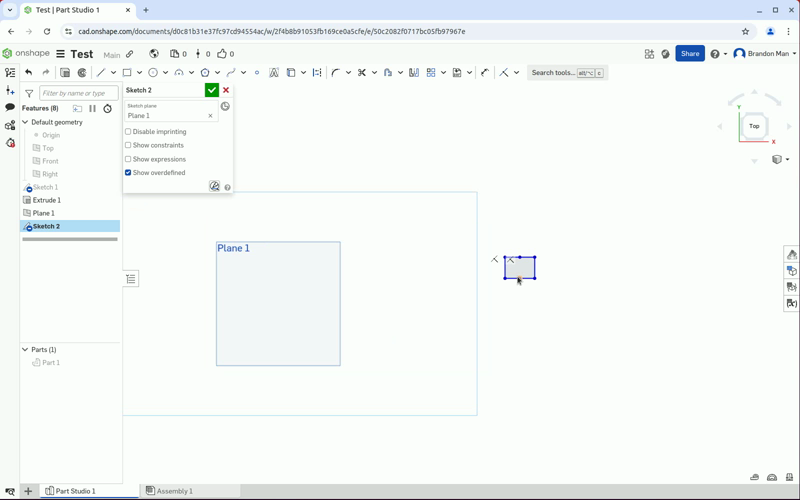
scroll(6)
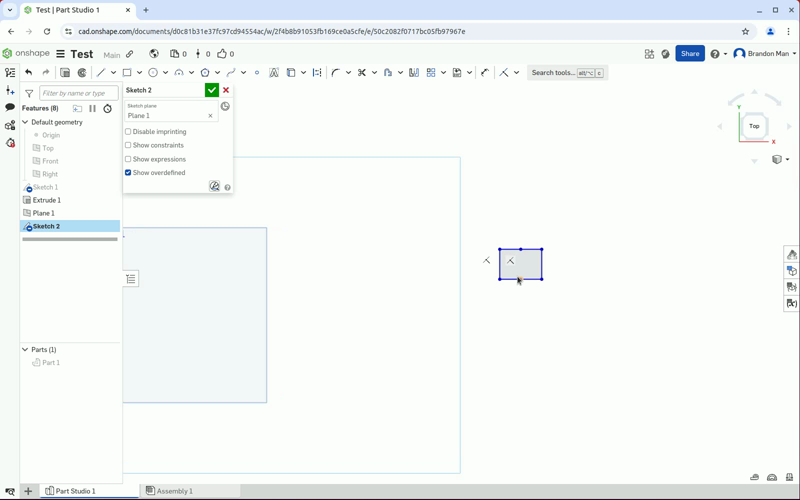
scroll(6)
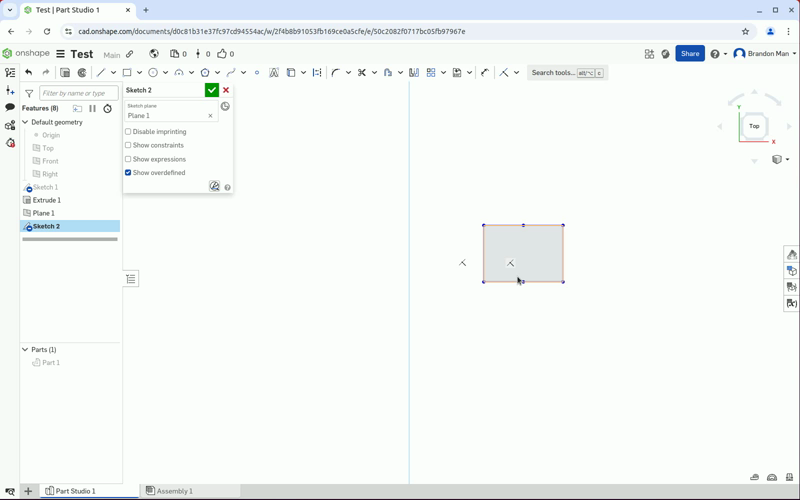
click(517, 276)
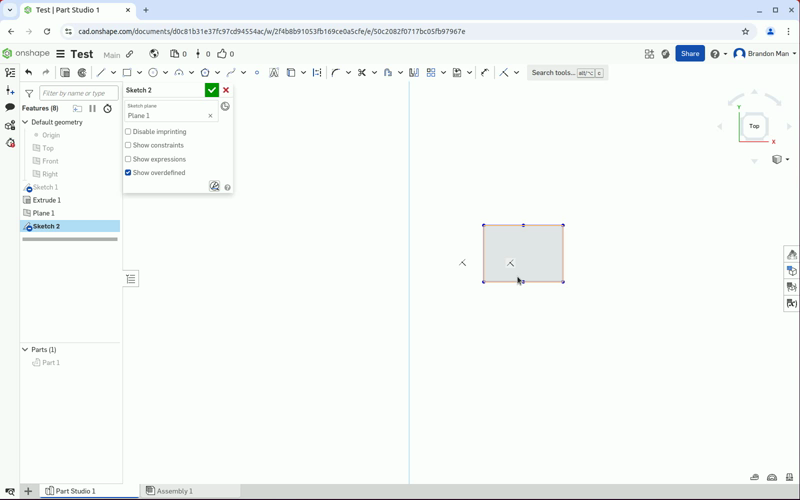
scroll(-6)
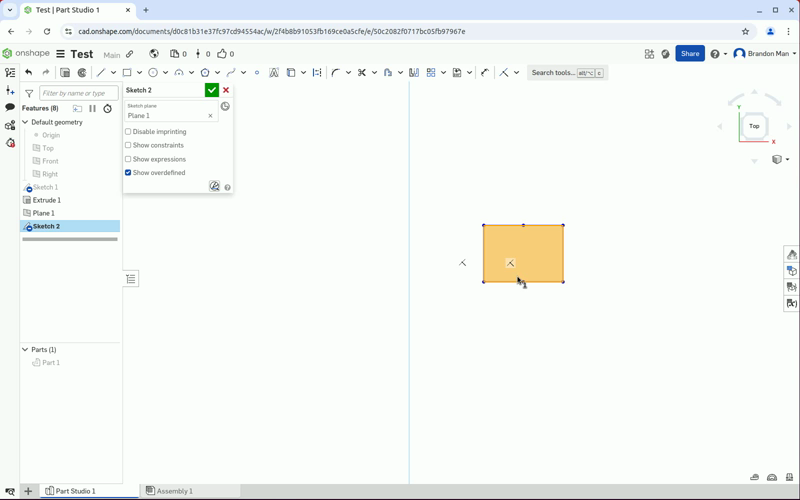
scroll(-6)
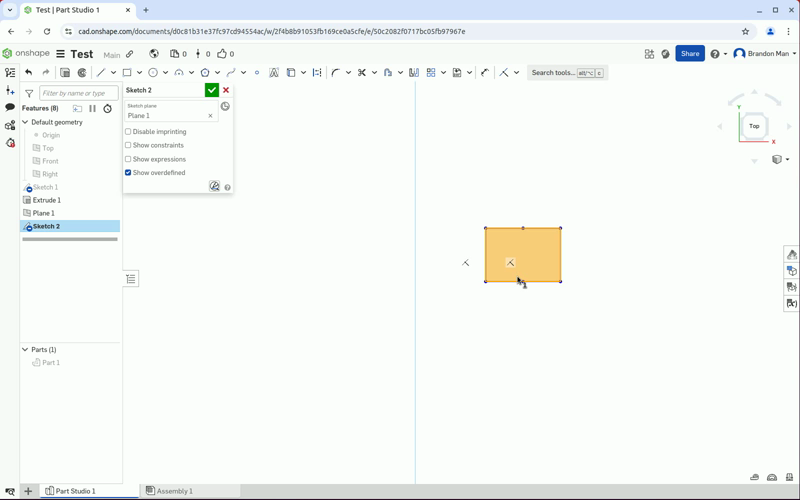
scroll(-6)
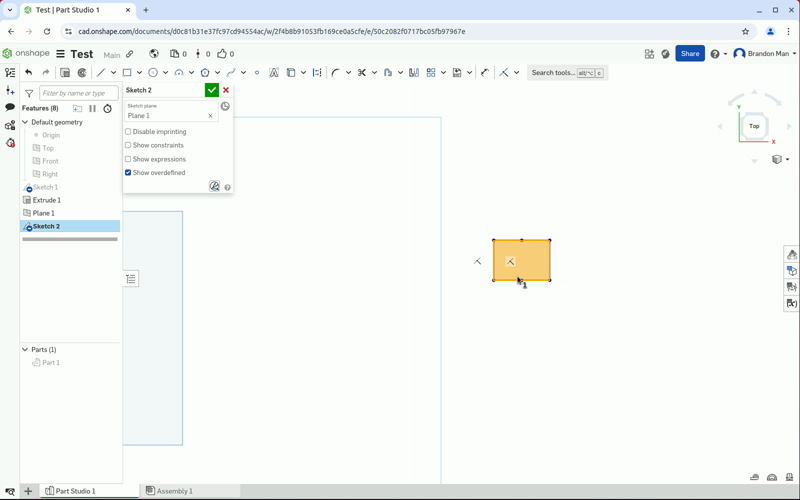
scroll(-6)
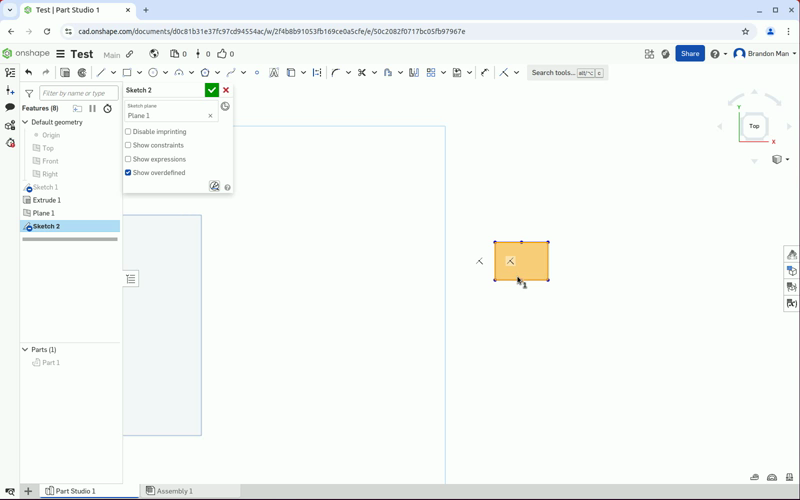
scroll(-6)
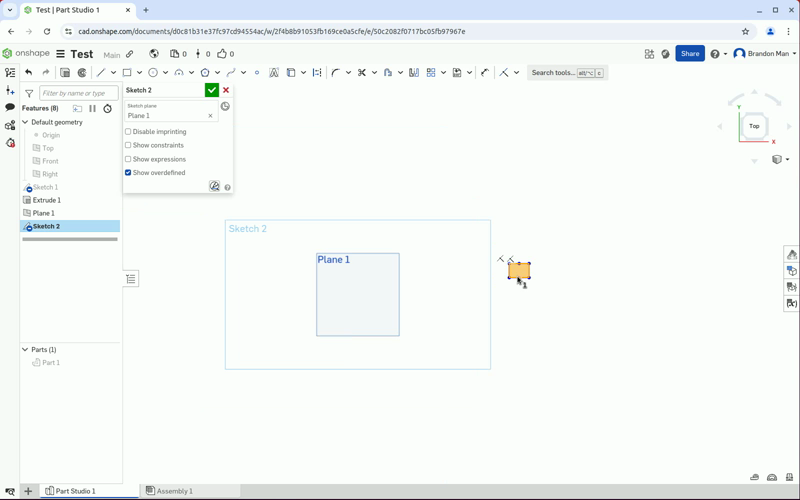
scroll(-6)
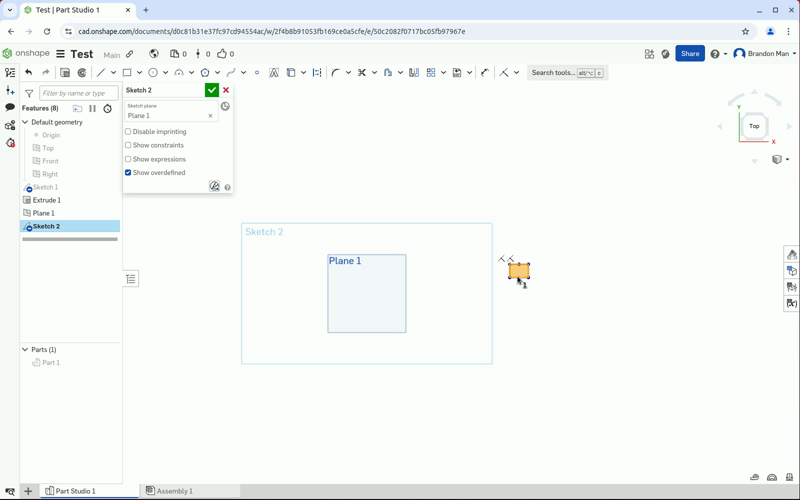
scroll(-6)
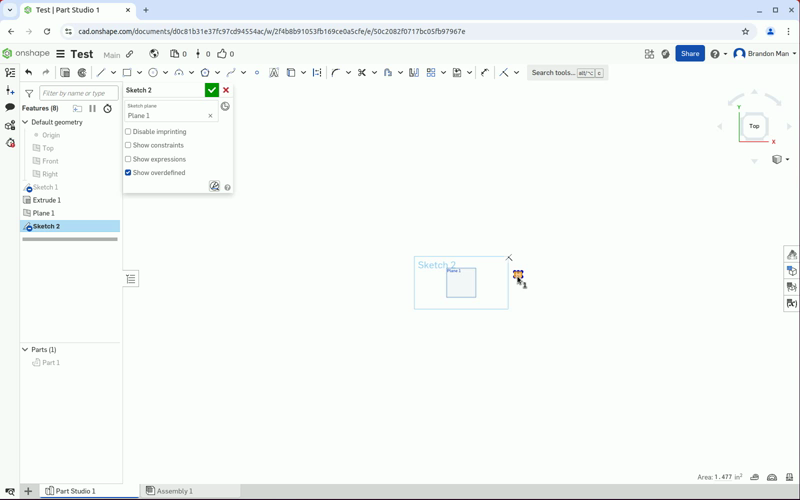
mouse_move(73, 352)
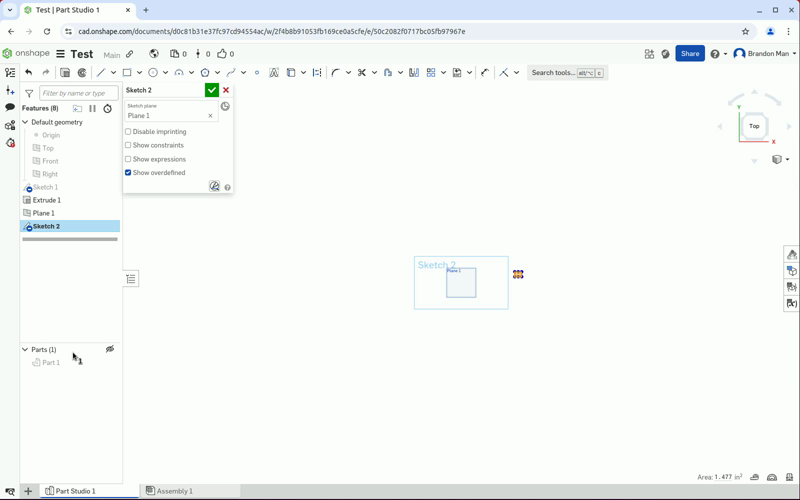
key(shift+y)
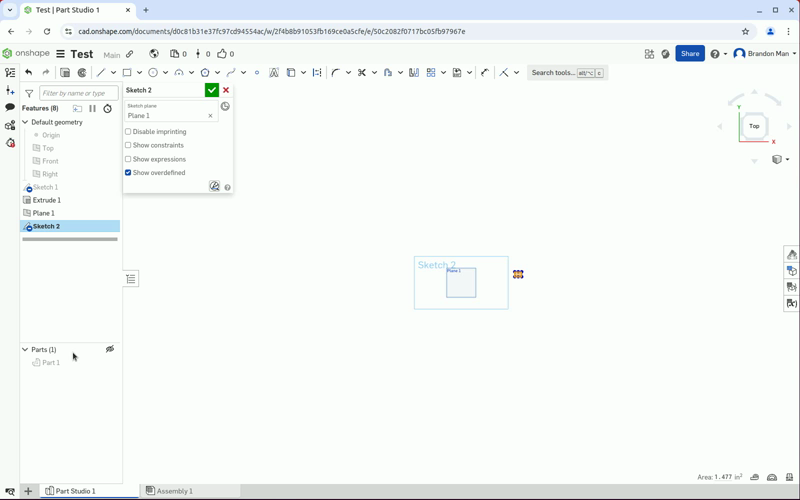
key(shift+e)
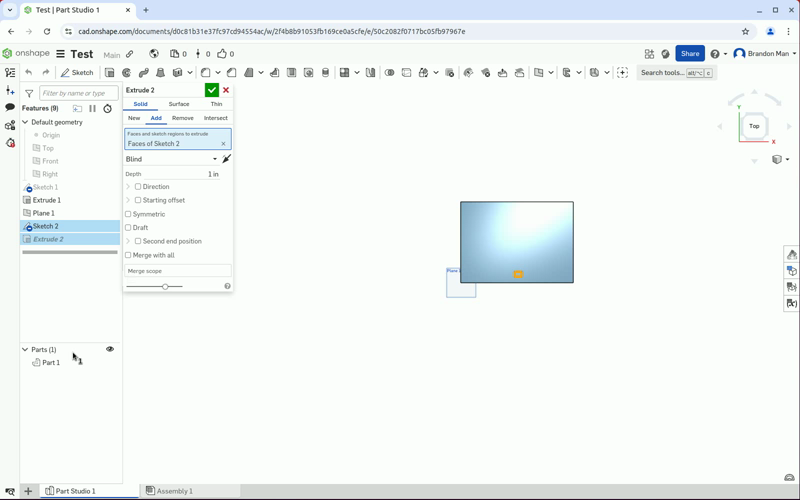
mouse_move(143, 106)
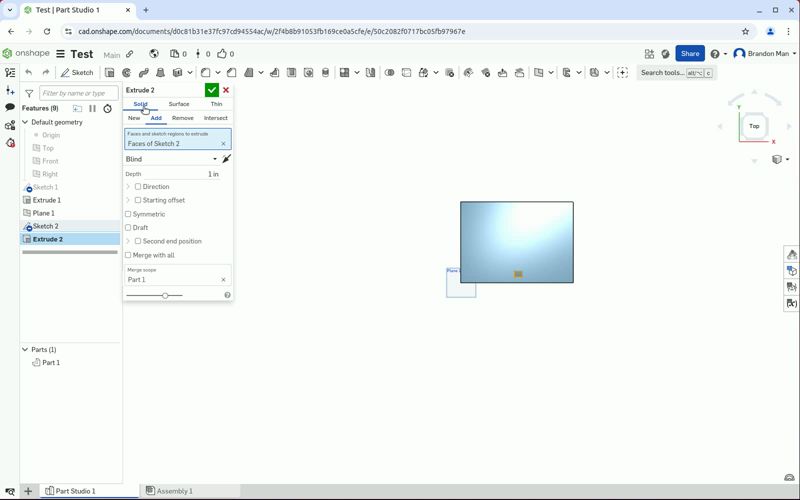
click(143, 106)
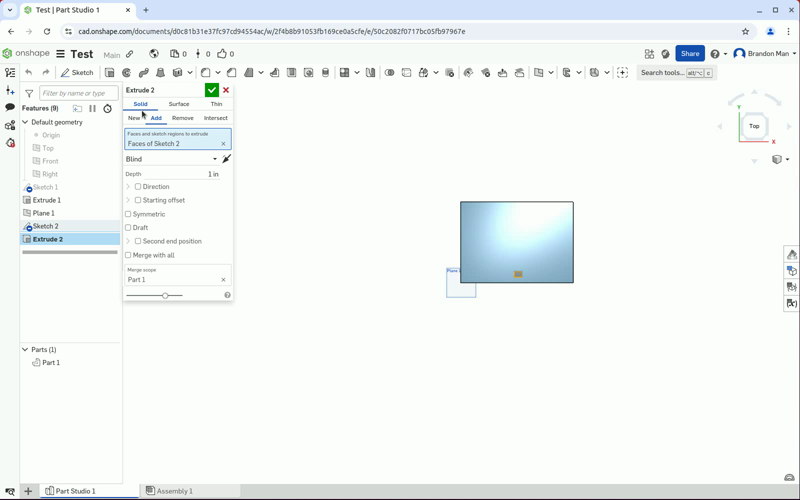
mouse_move(137, 120)
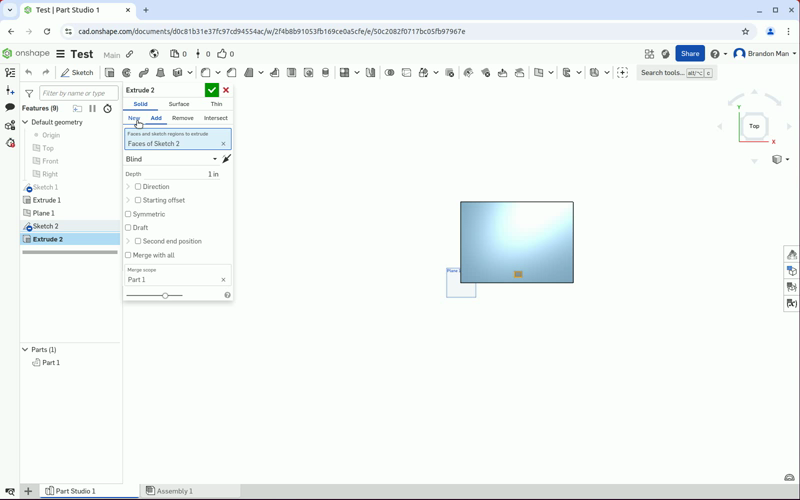
click(137, 120)
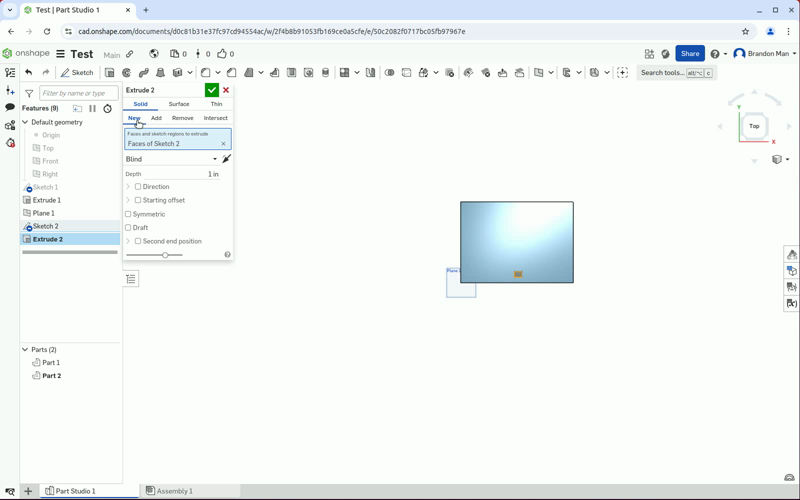
key(tab, 4)
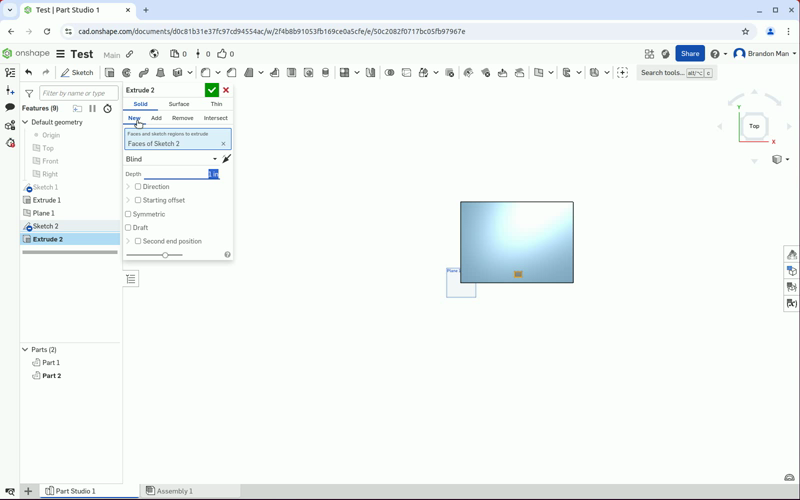
text(4.333)
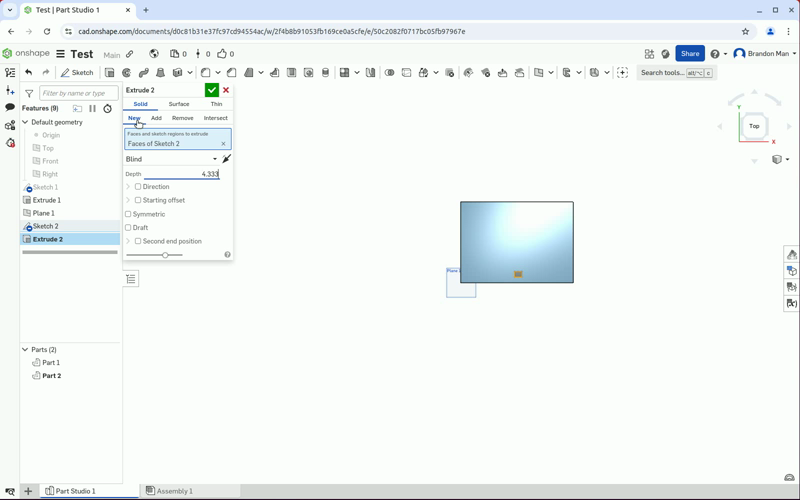
key(enter)
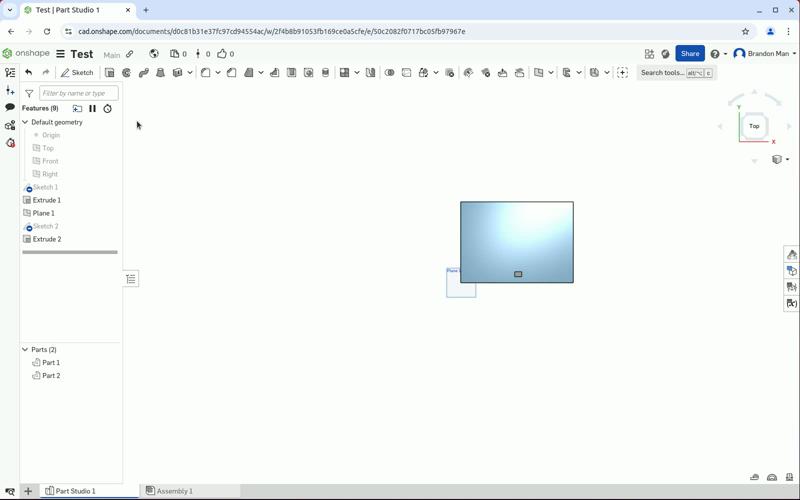
key(shift+h)
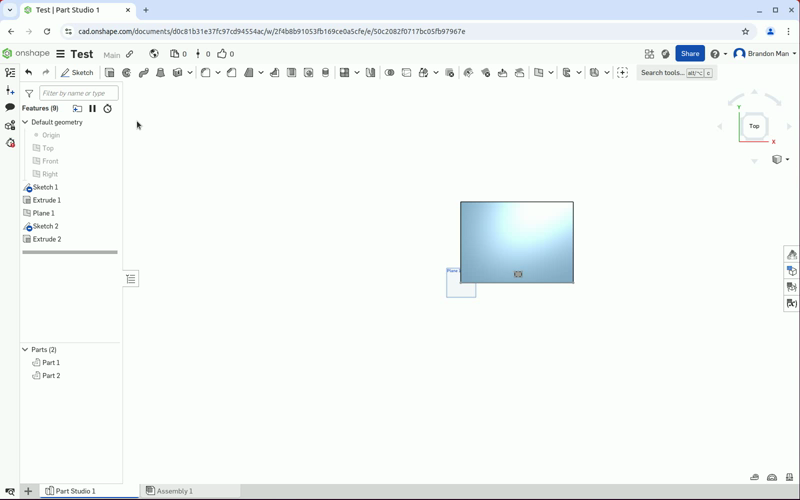
key(shift+h)
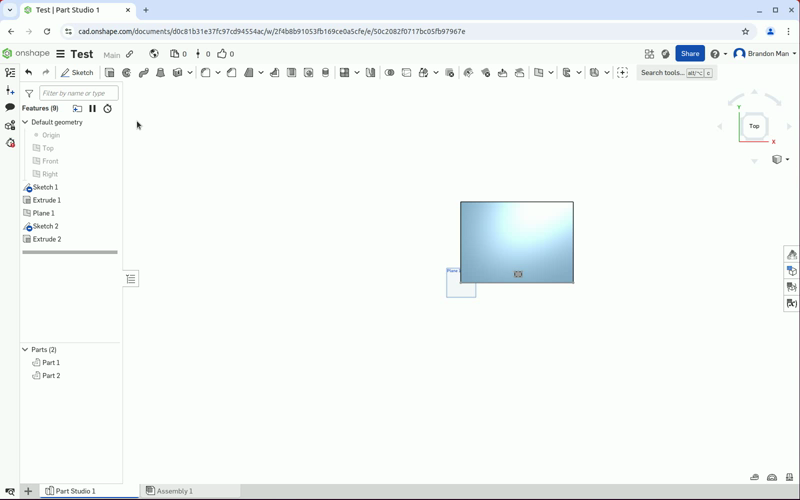
key(shift+7)
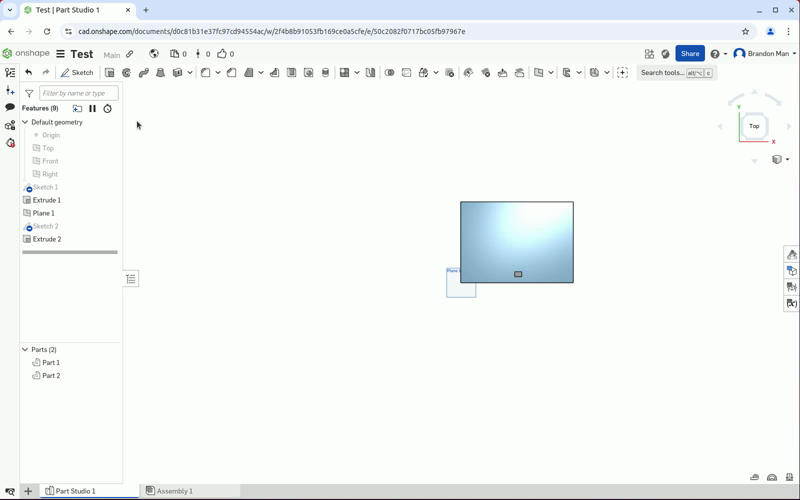
key(up, 3)
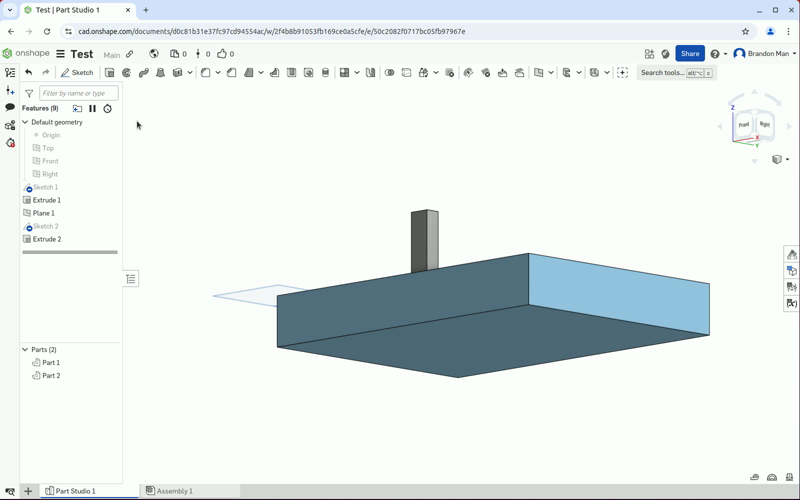
key(left, 3)
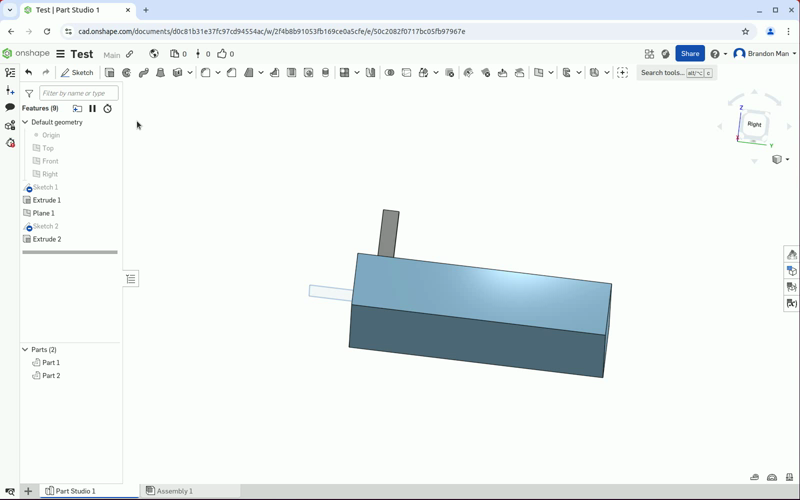
key(right, 3)
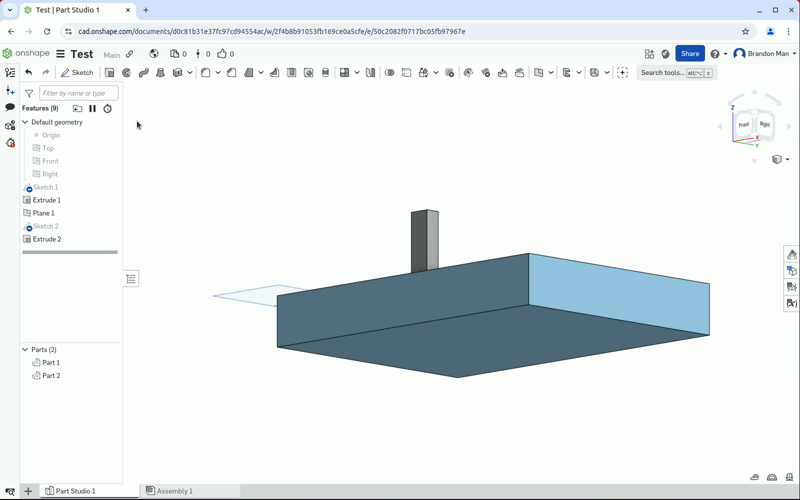
key(down, 3)
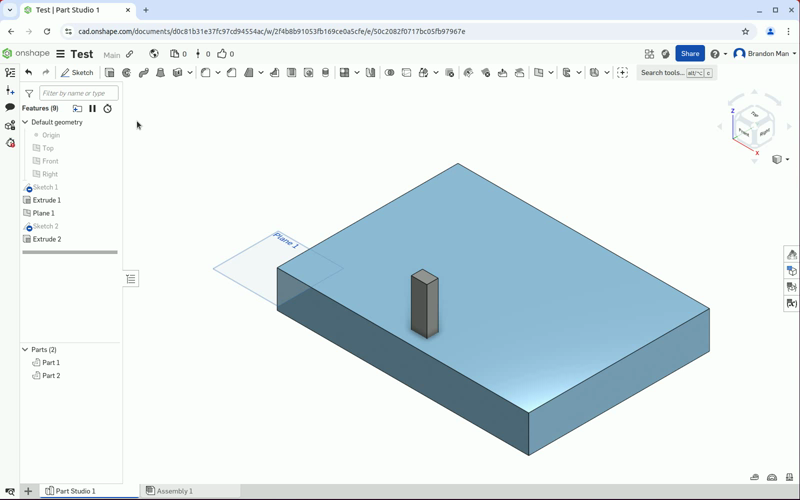
mouse_move(73, 189)
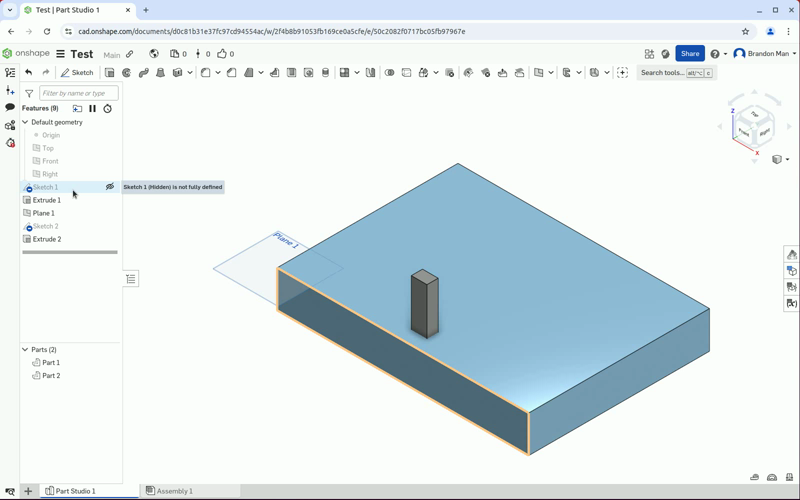
click(73, 189)